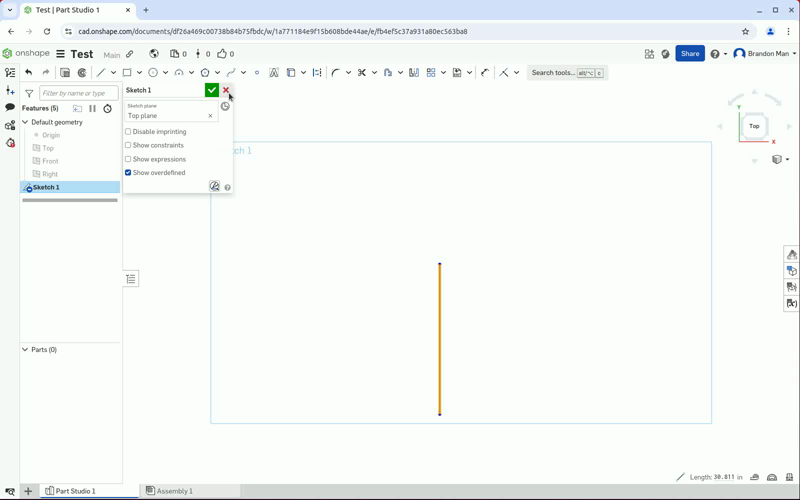
key(shift+h)
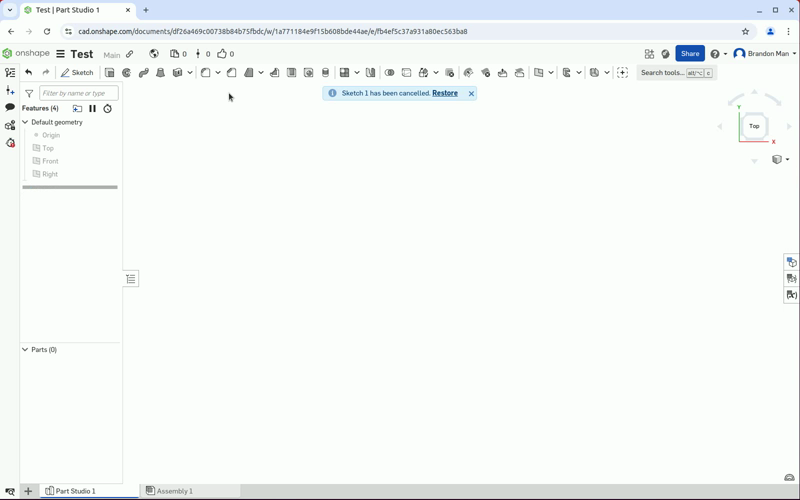
mouse_move(73, 352)
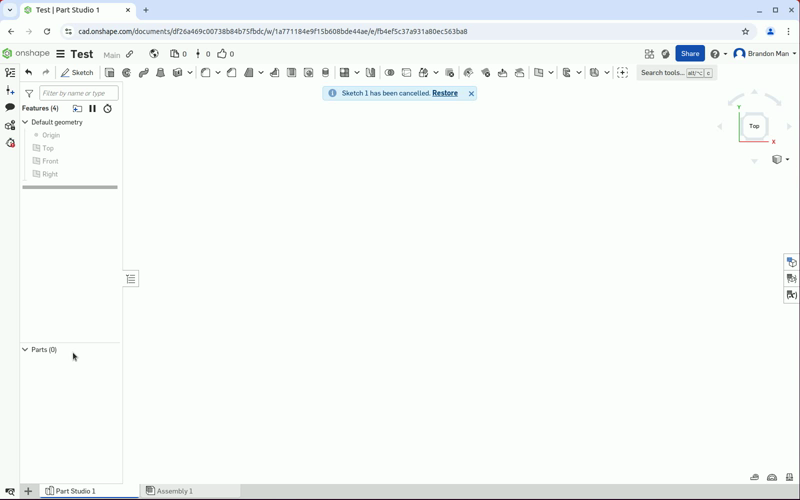
key(y)
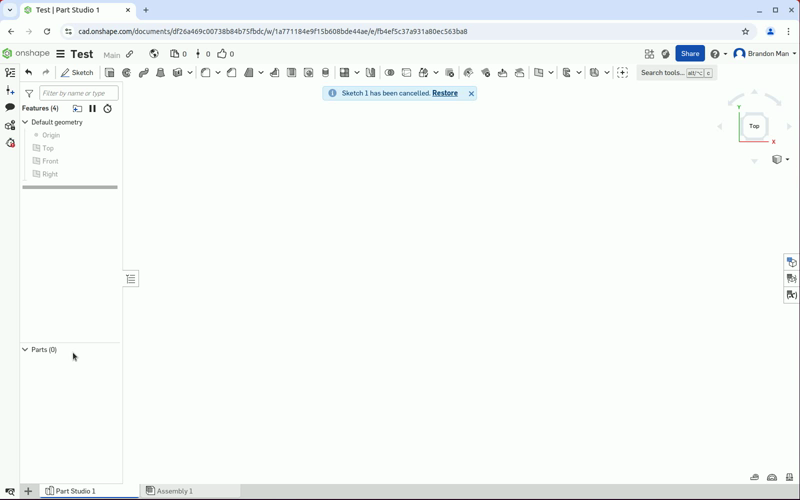
key(shift+p)
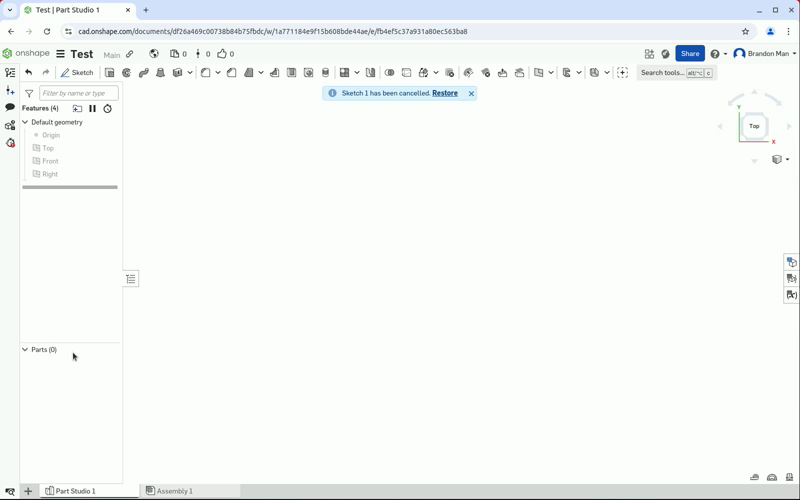
key(space)
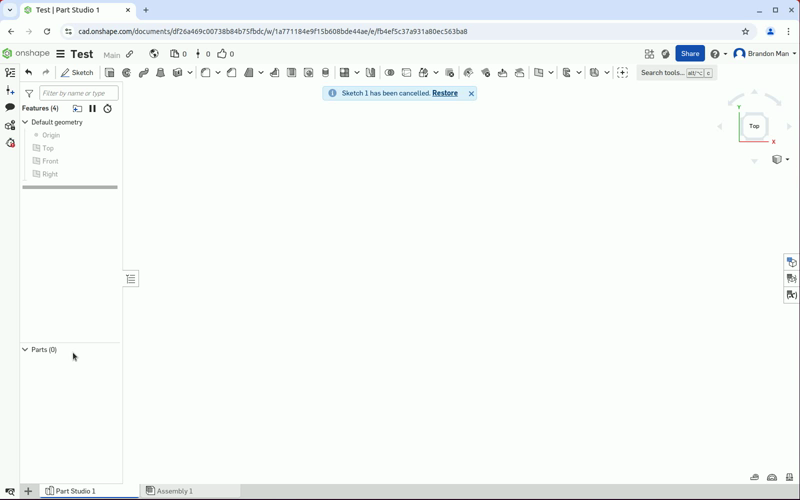
key_down(shift)
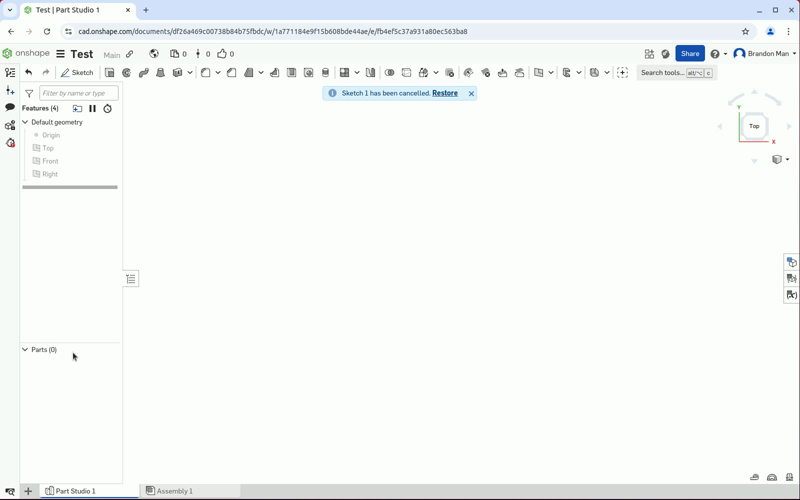
key(up)
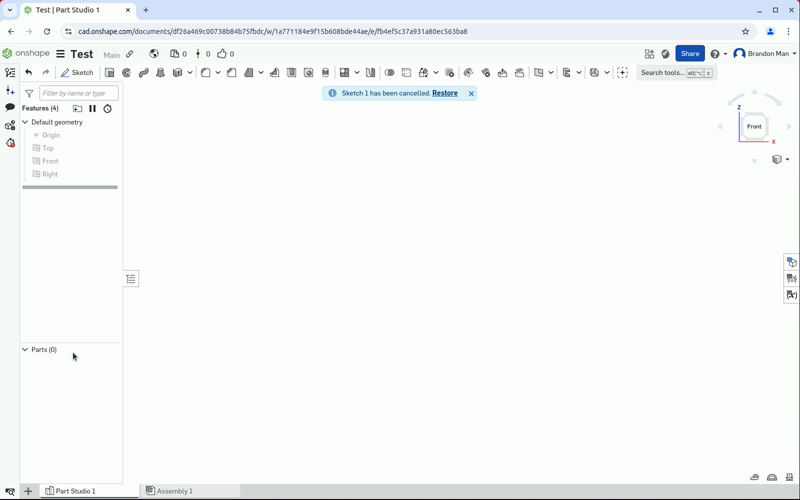
key_up(shift)
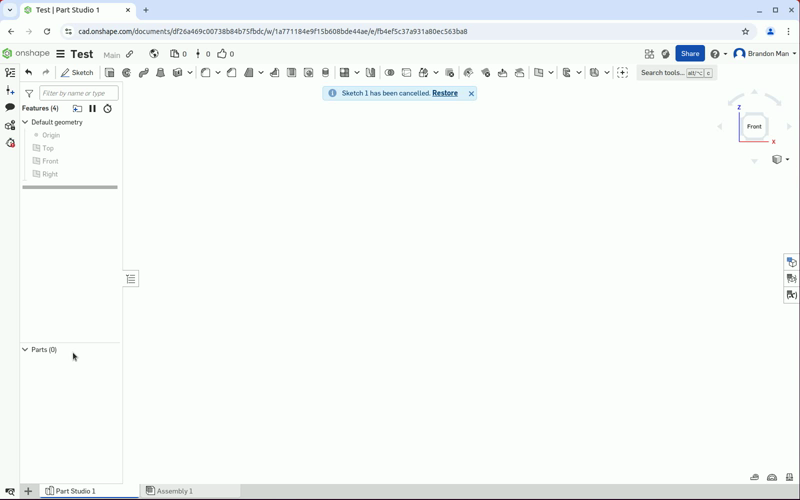
mouse_move(73, 352)
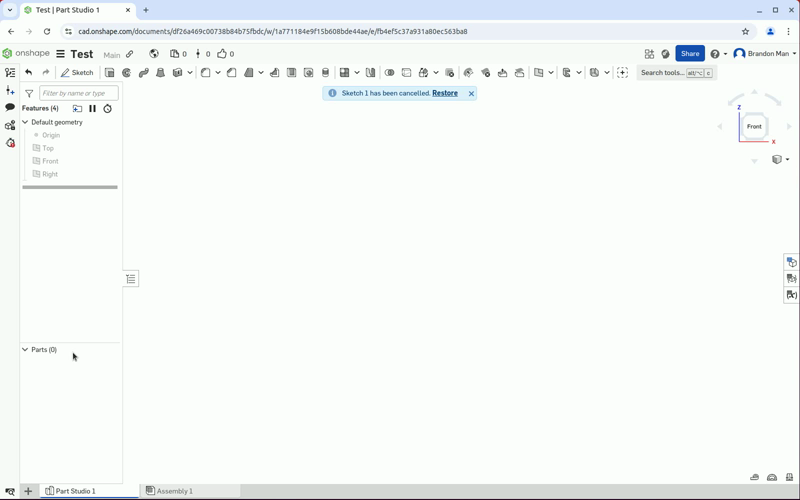
key(shift+y)
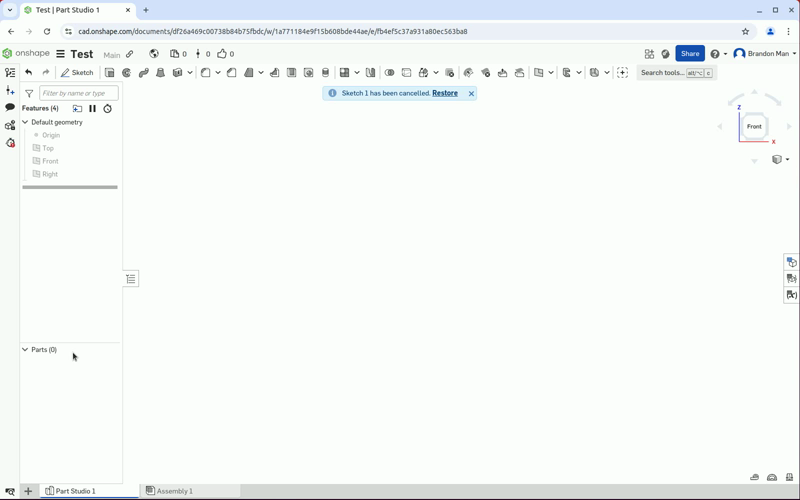
key(shift+s)
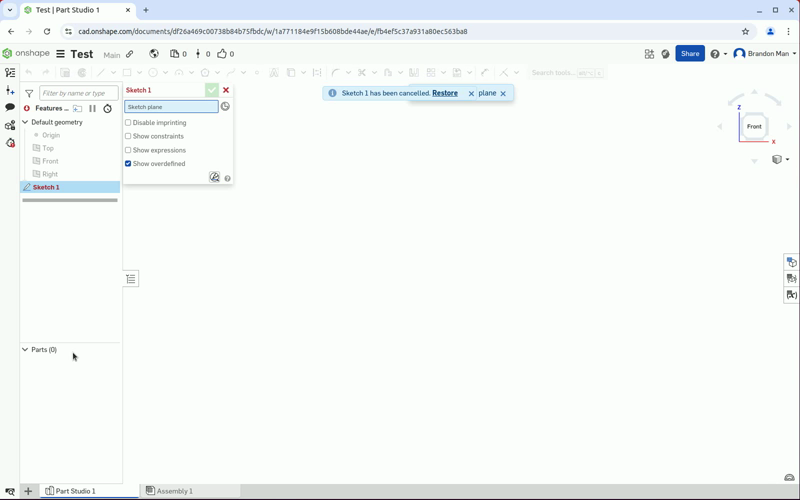
mouse_move(73, 163)
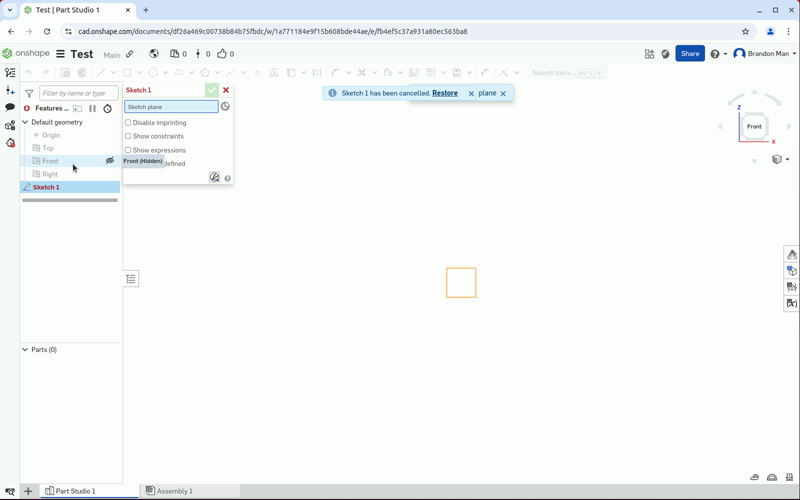
click(73, 163)
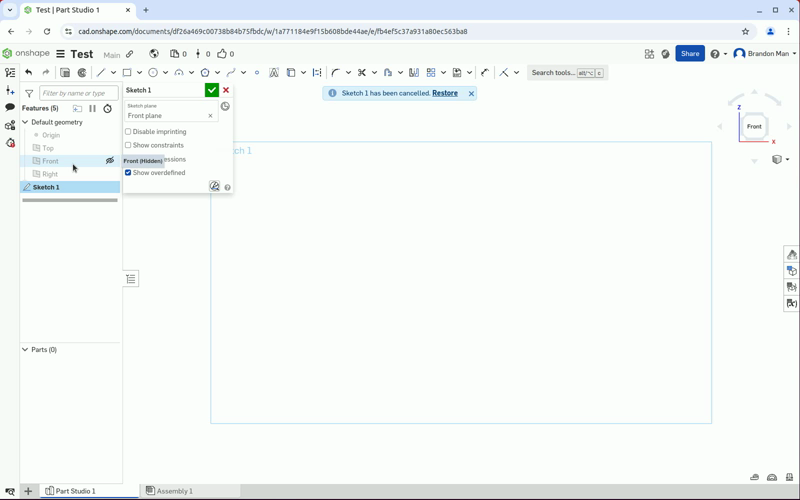
mouse_move(73, 352)
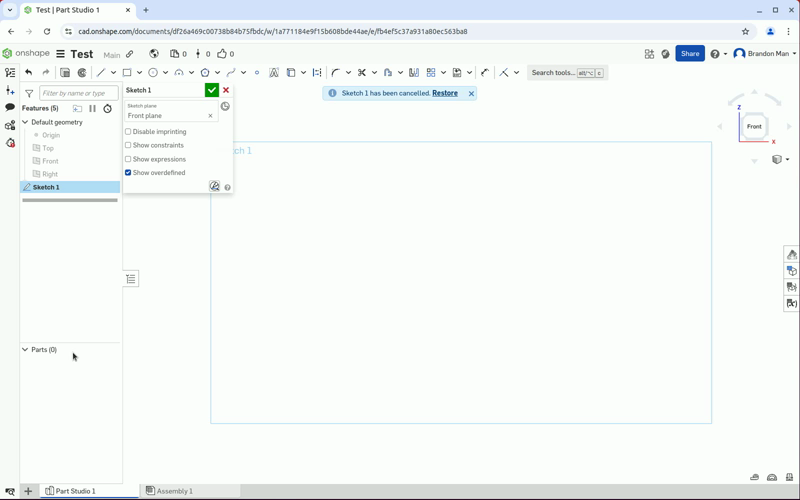
key(y)
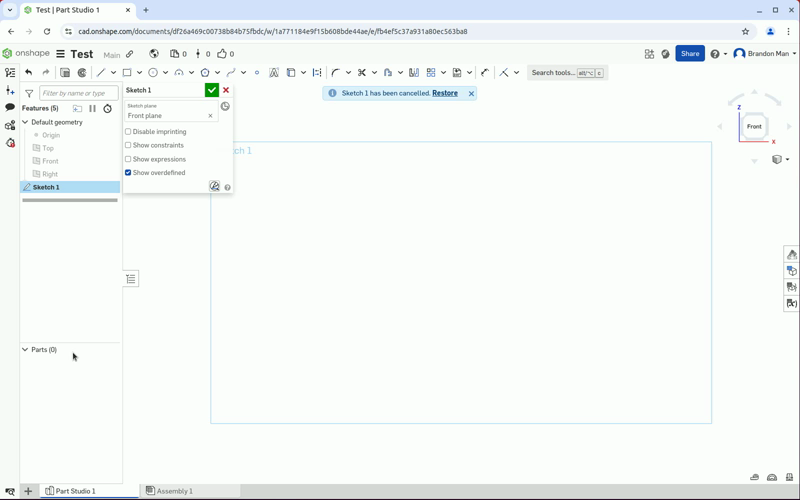
key(l)
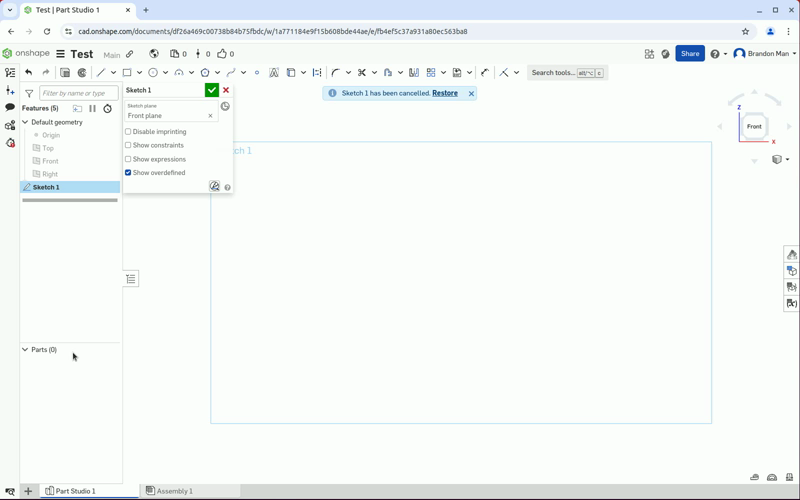
key_down(shift)
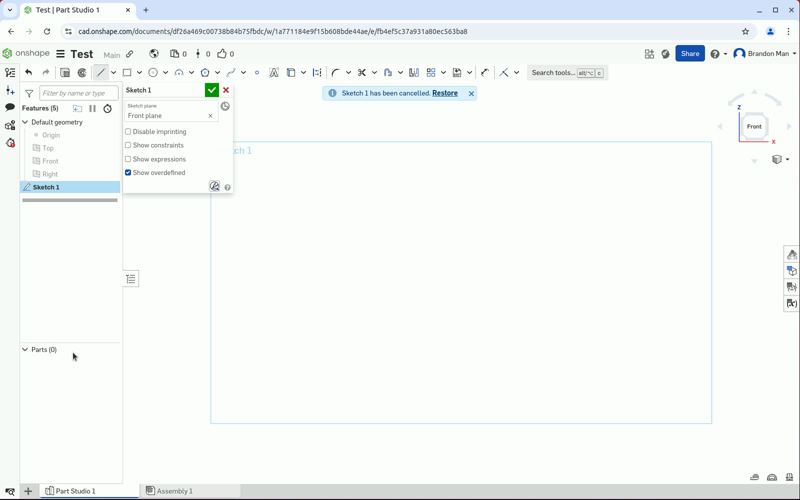
mouse_move(456, 284)
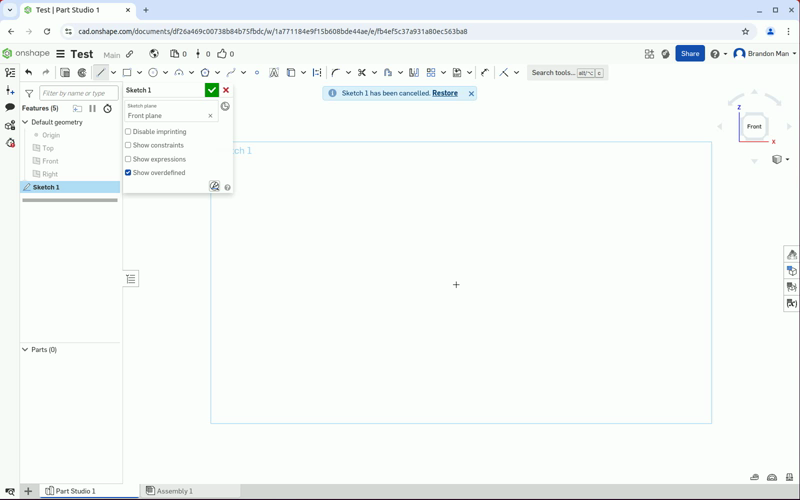
click(456, 284)
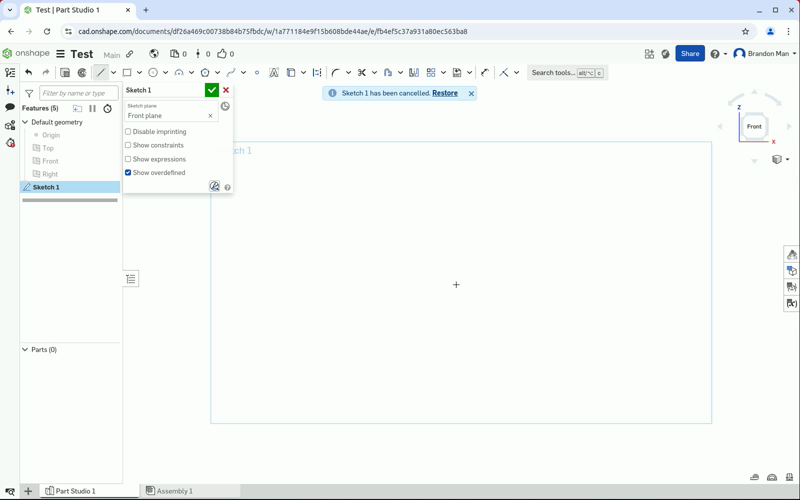
key_up(shift)
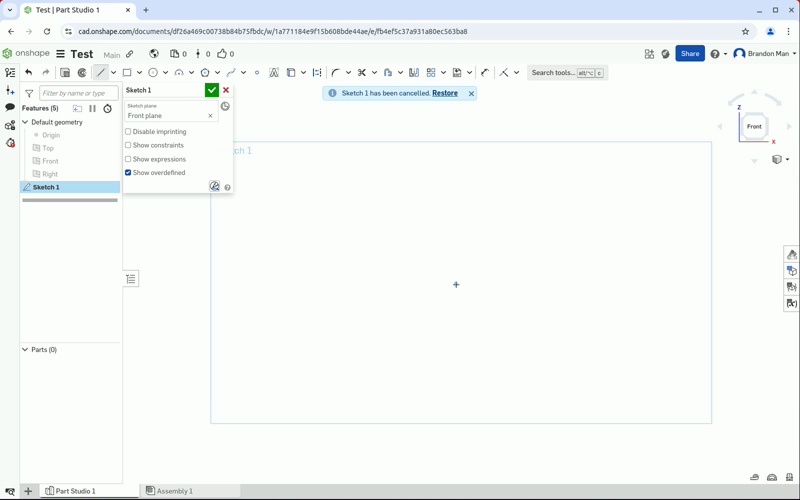
key_down(shift)
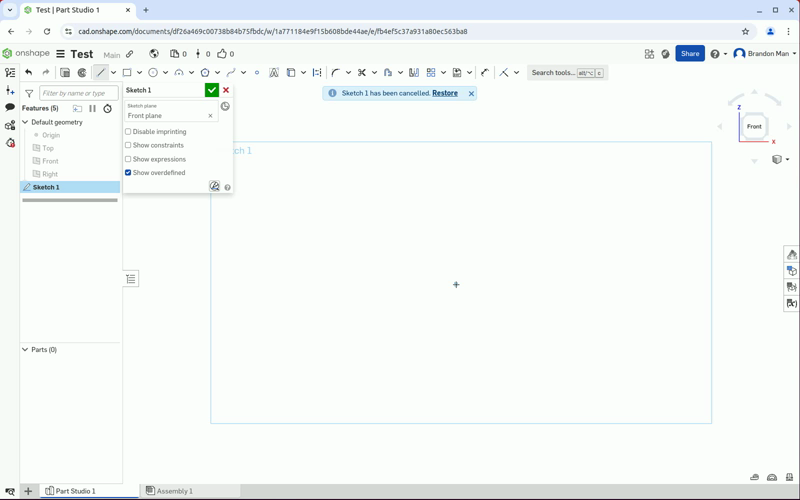
mouse_move(486, 284)
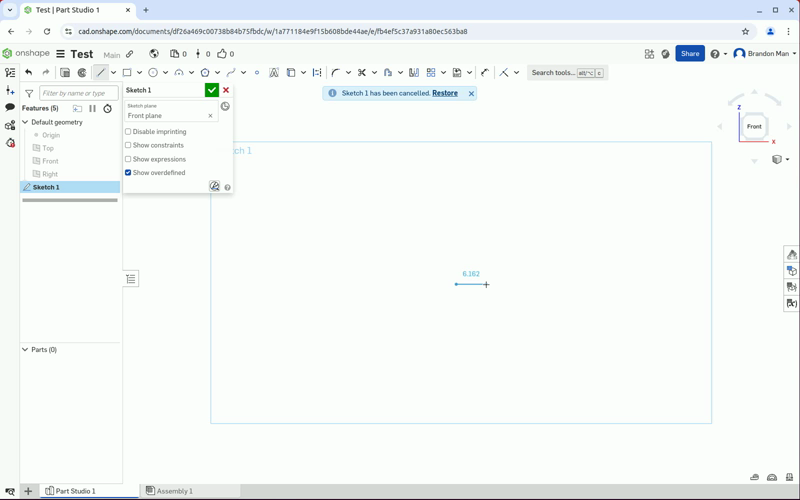
mouse_move(464, 284)
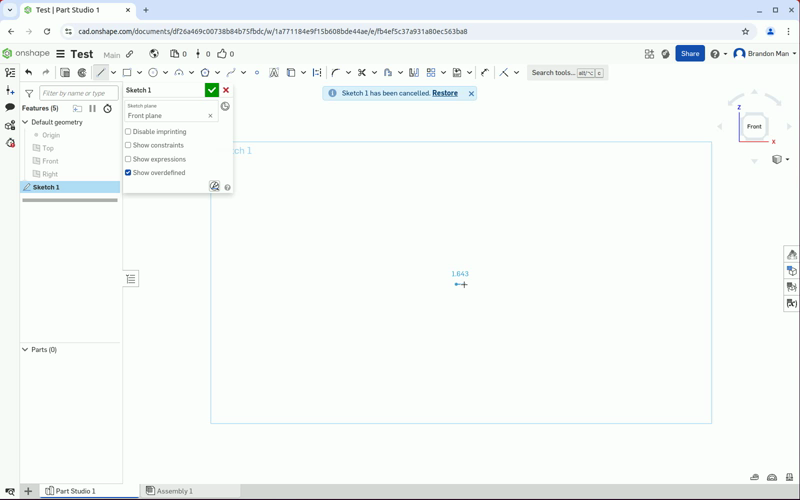
click(464, 284)
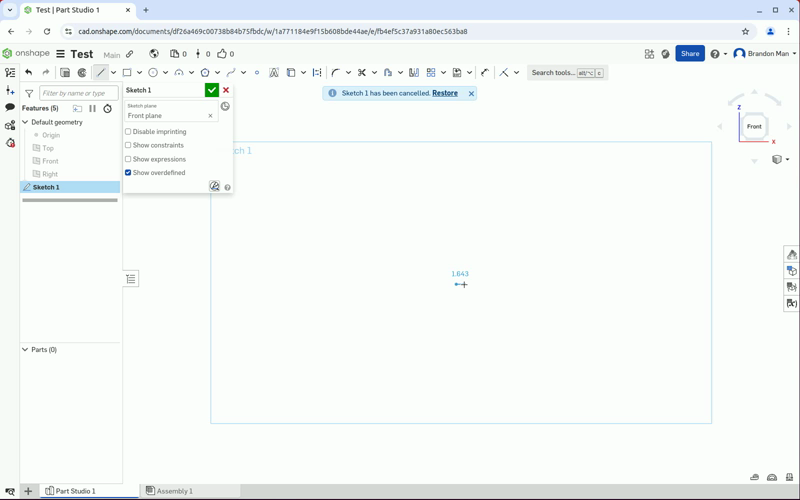
key_up(shift)
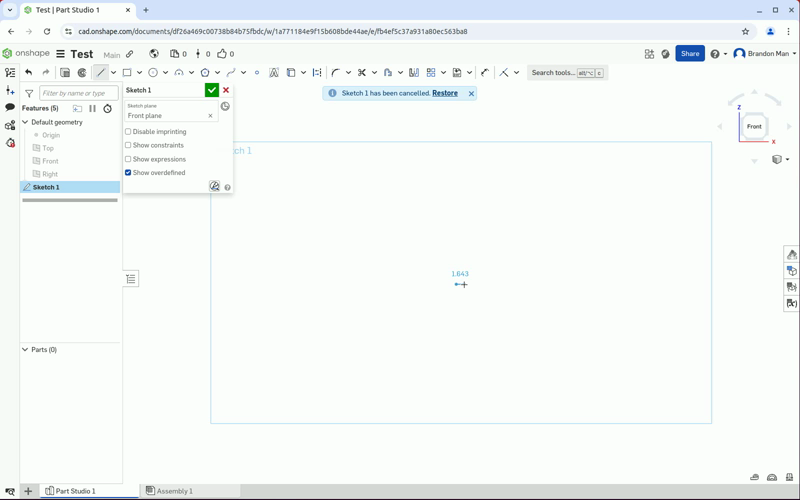
key_down(shift)
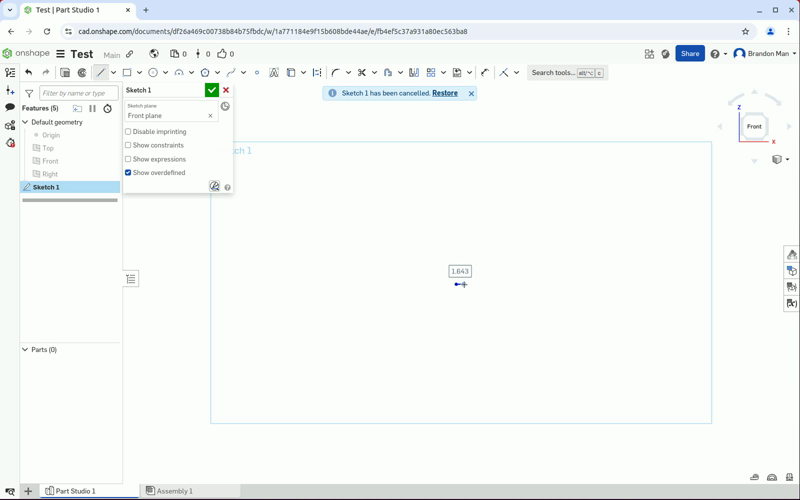
mouse_move(494, 284)
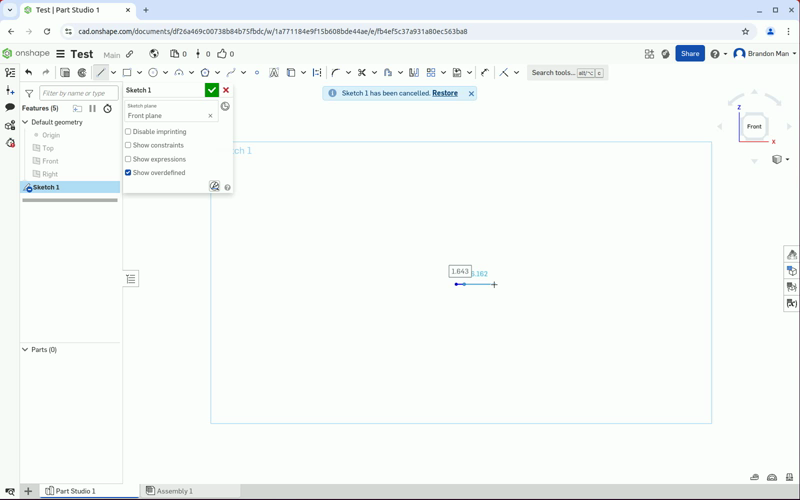
mouse_move(464, 283)
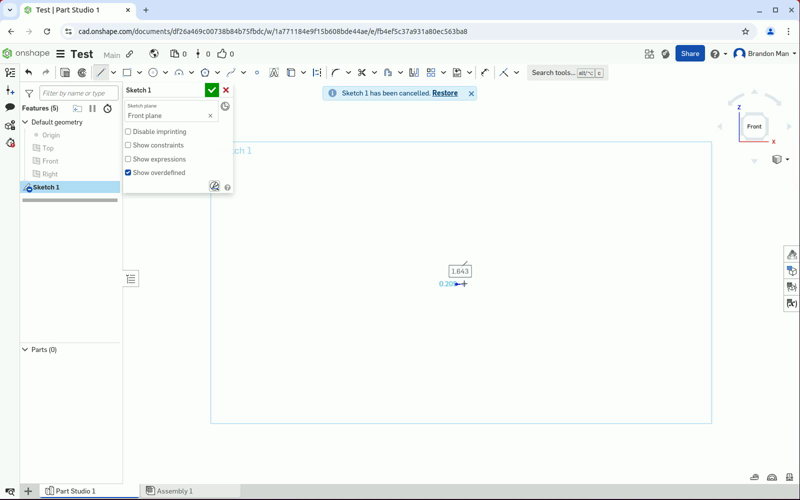
scroll(6)
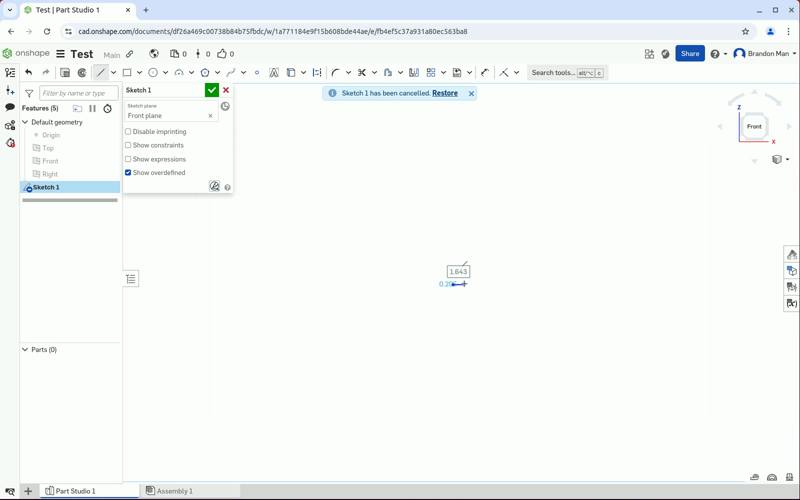
scroll(6)
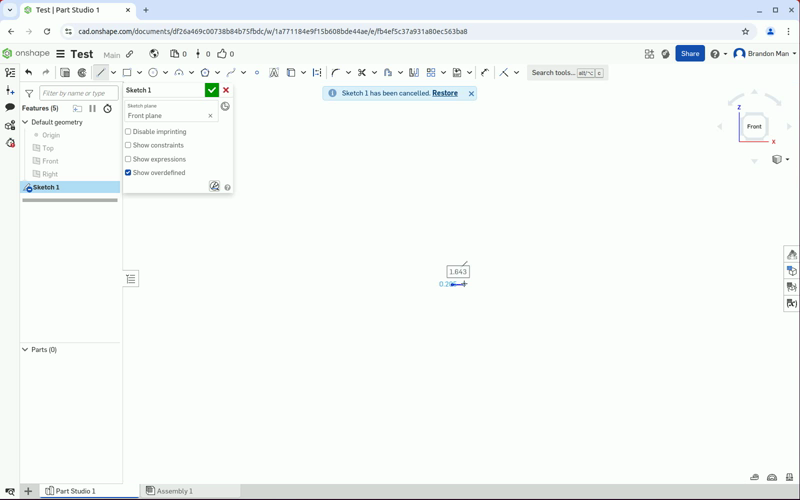
scroll(6)
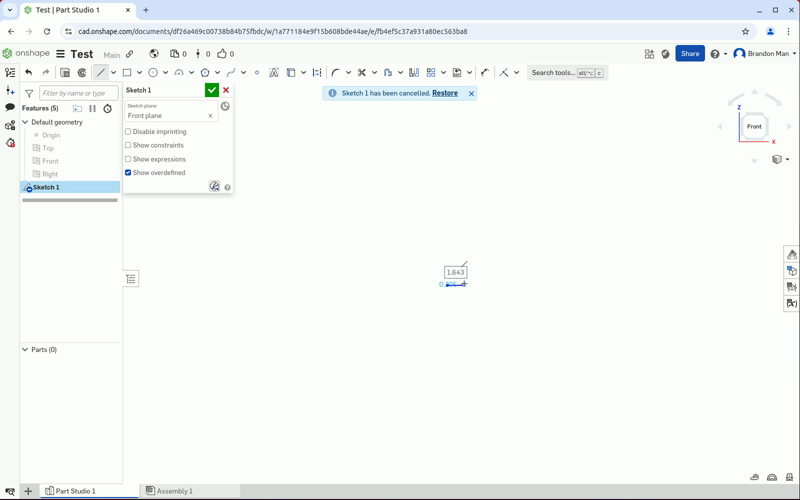
scroll(6)
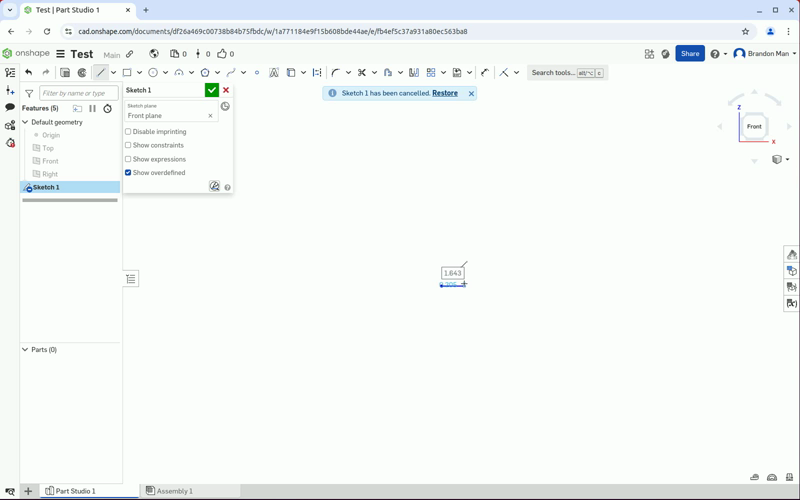
scroll(6)
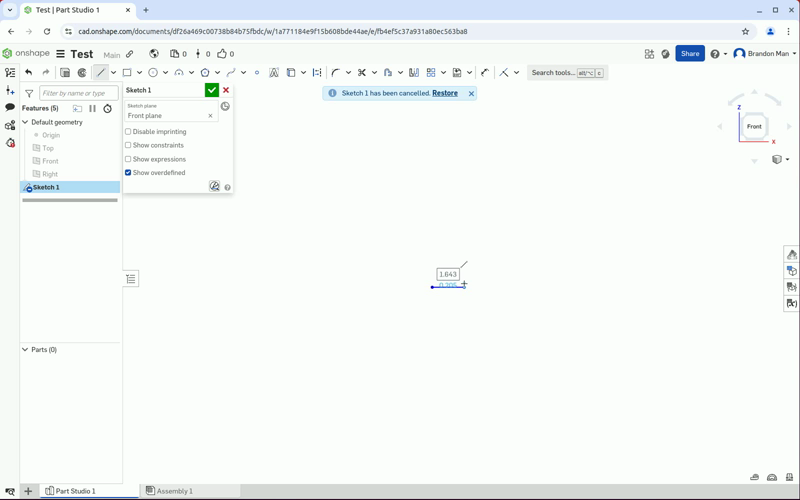
scroll(6)
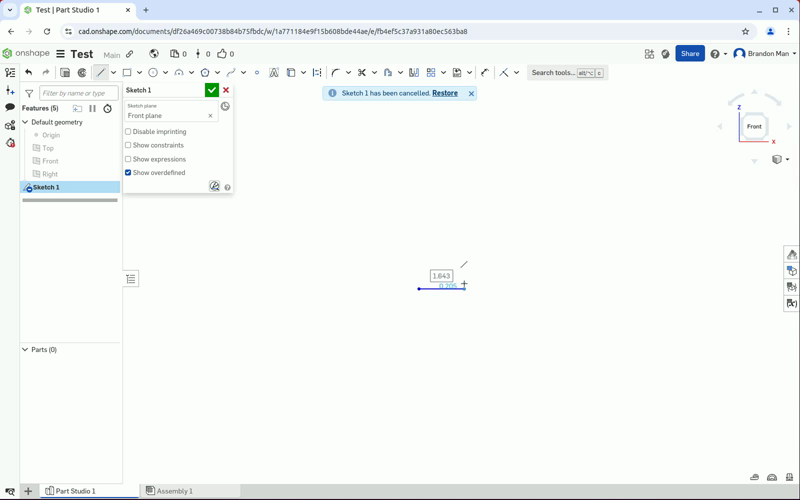
scroll(6)
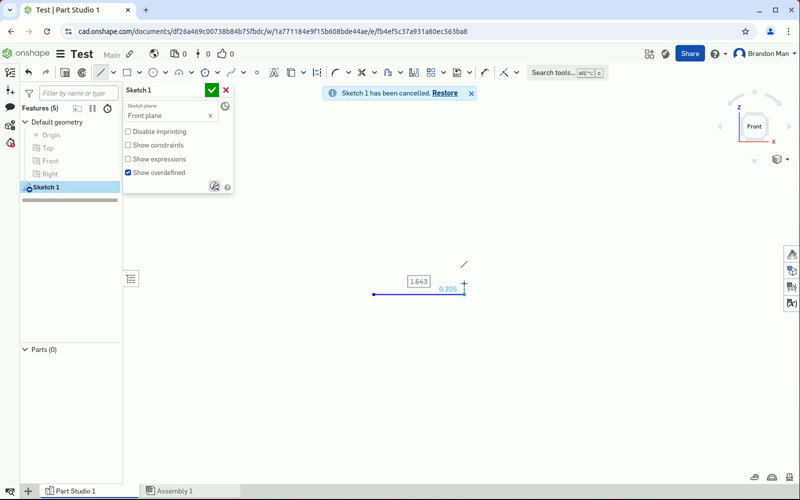
click(464, 283)
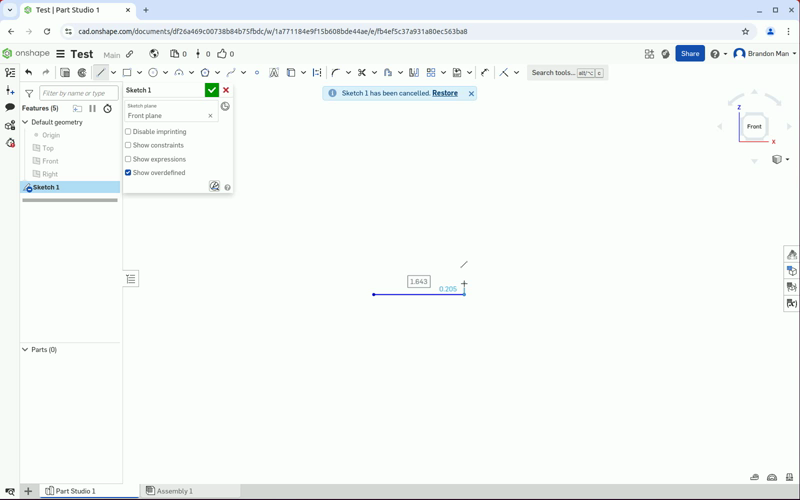
scroll(-6)
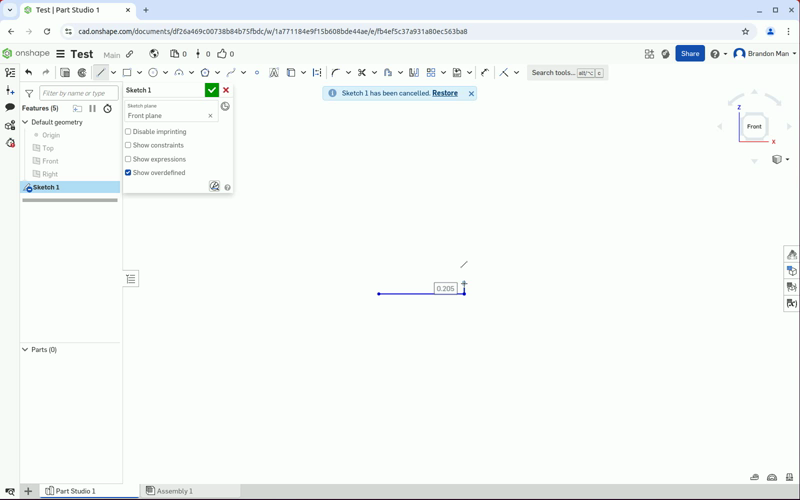
scroll(-6)
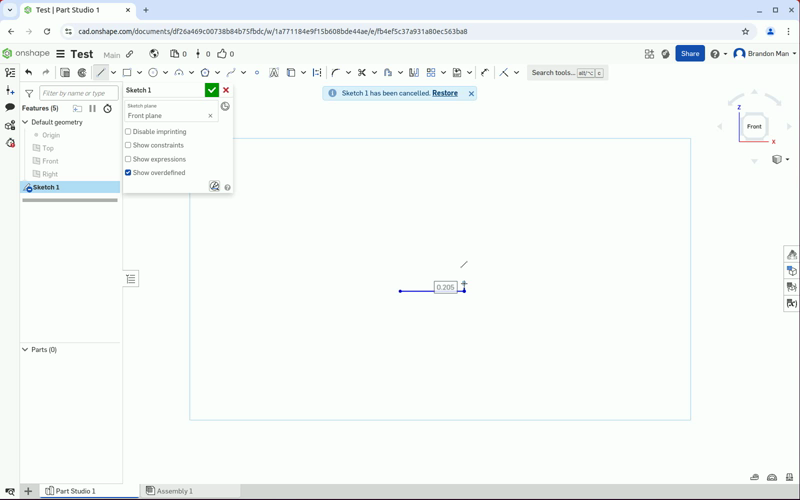
scroll(-6)
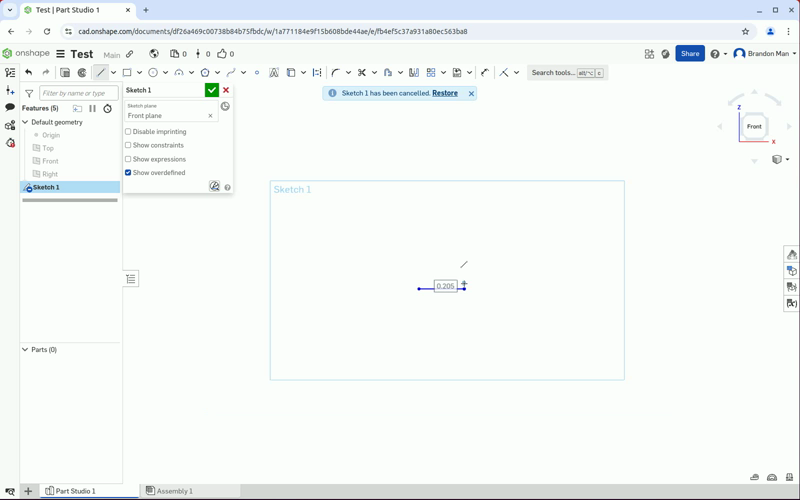
scroll(-6)
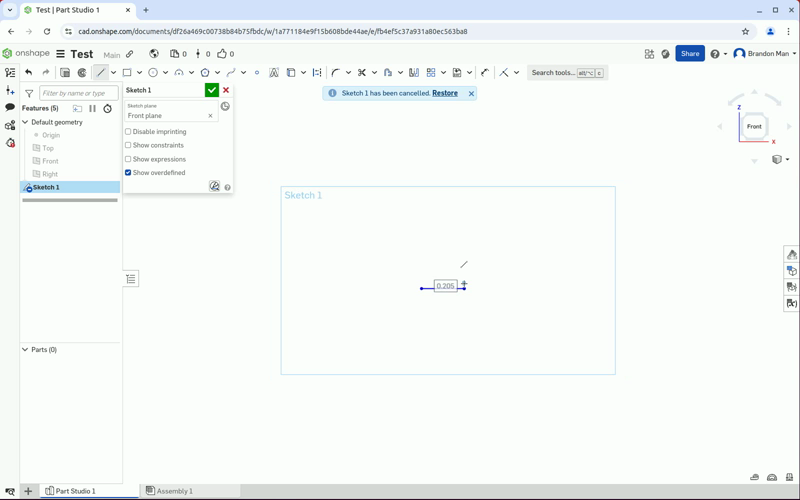
scroll(-6)
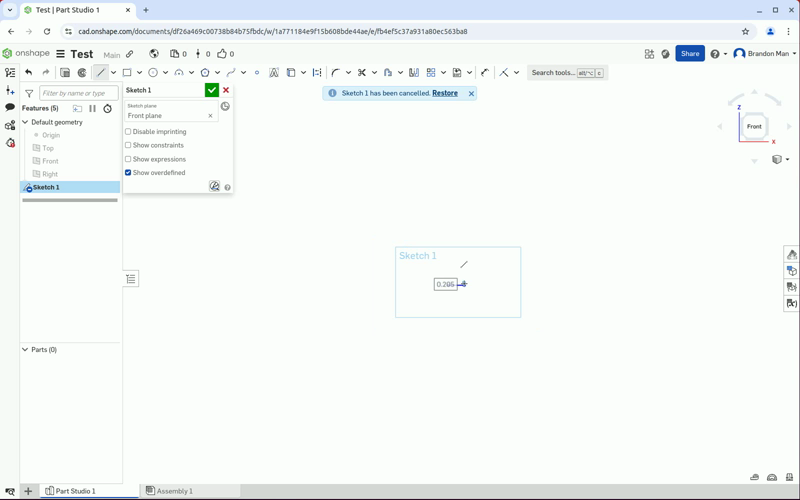
scroll(-6)
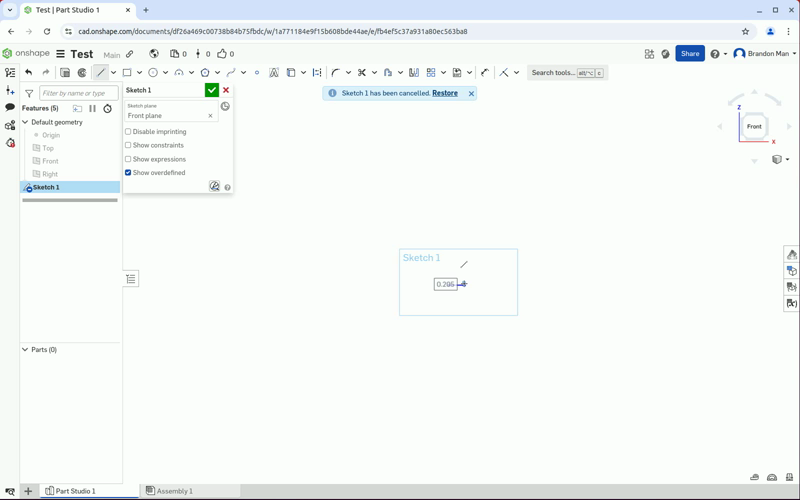
scroll(-6)
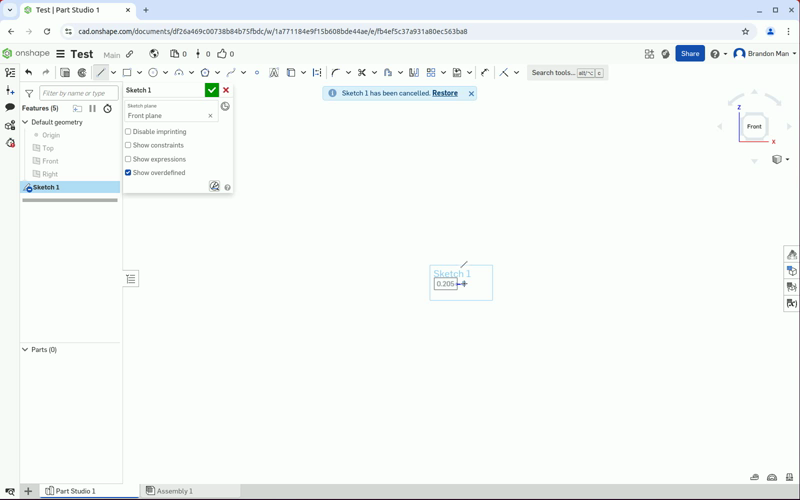
key_up(shift)
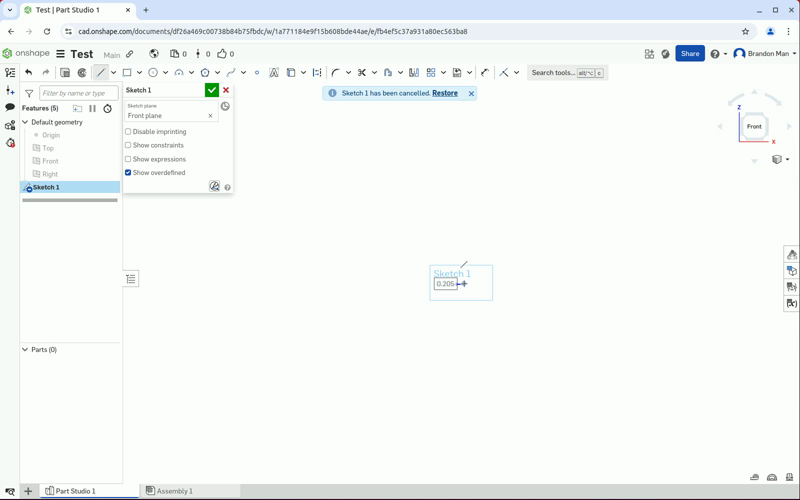
key_down(shift)
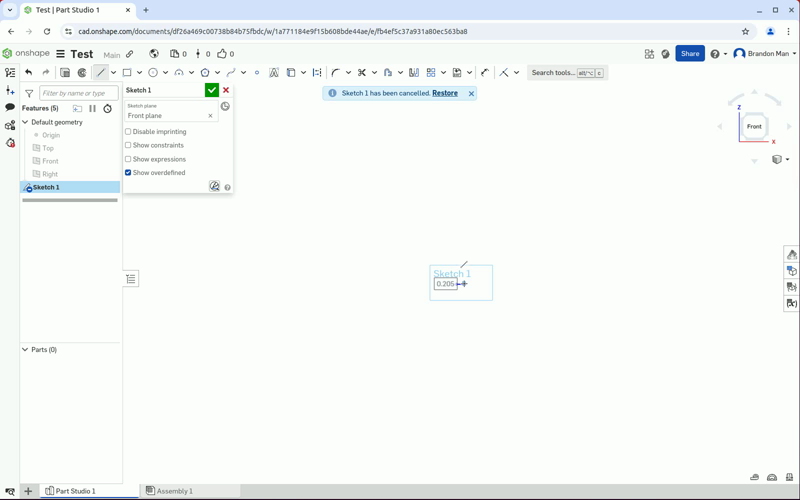
mouse_move(494, 283)
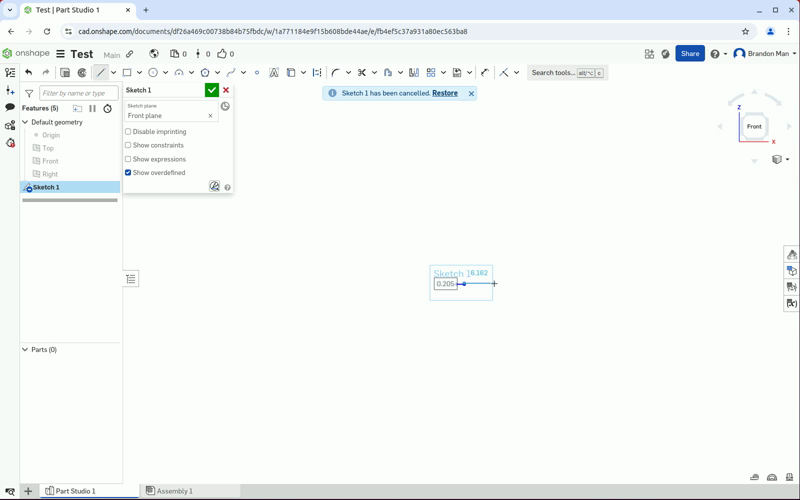
mouse_move(456, 283)
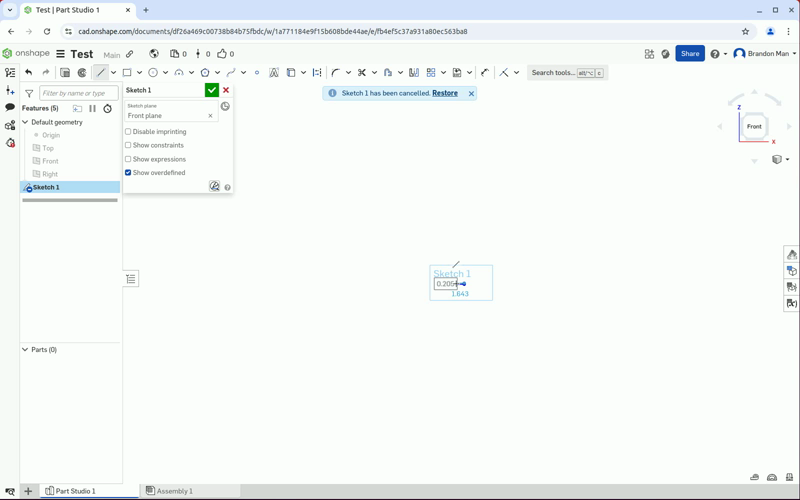
scroll(6)
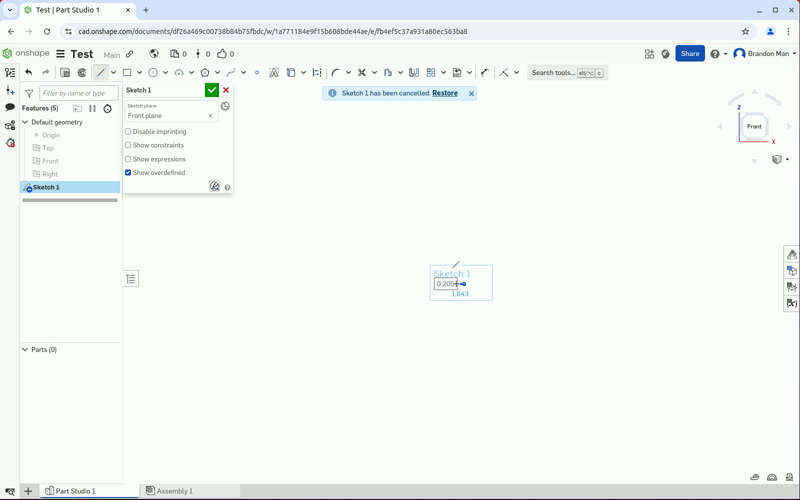
scroll(6)
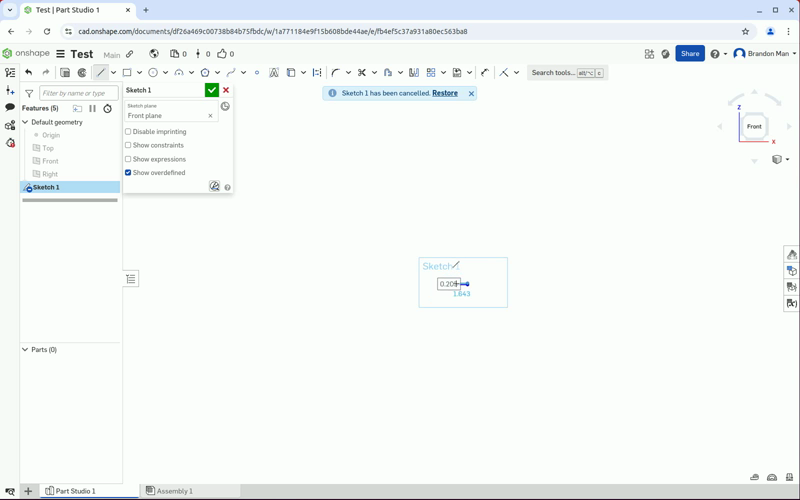
scroll(6)
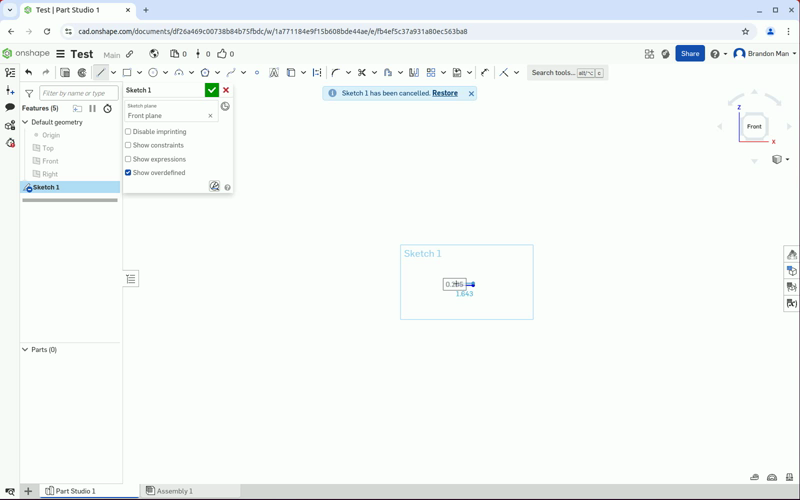
scroll(6)
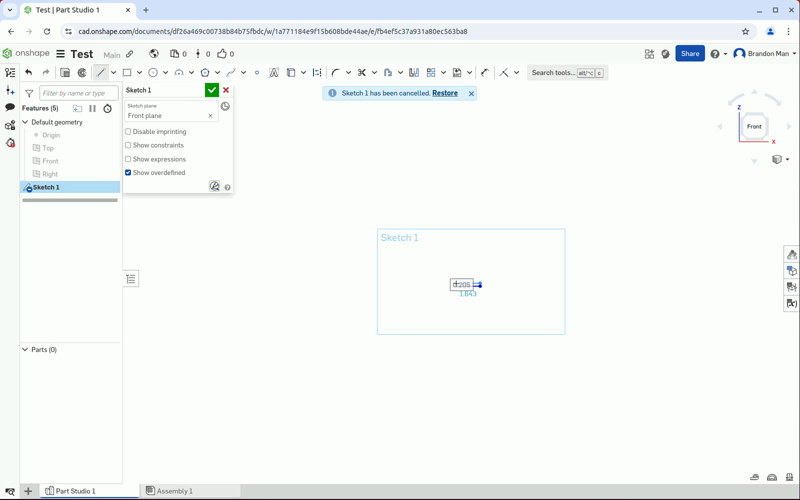
scroll(6)
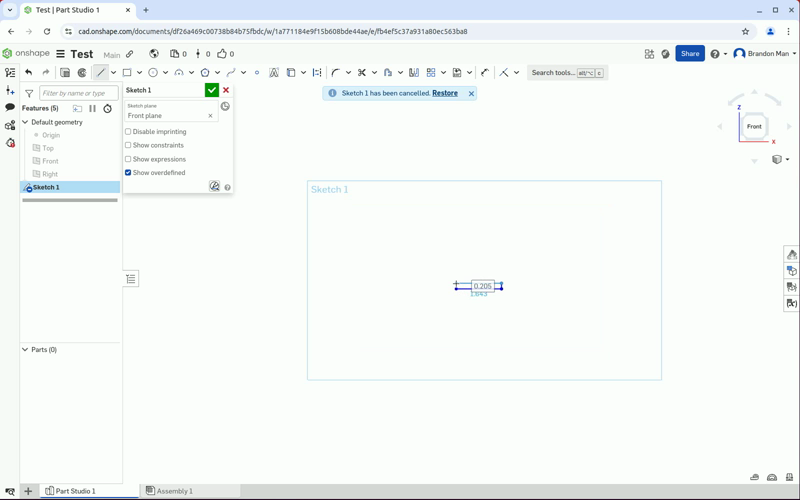
scroll(6)
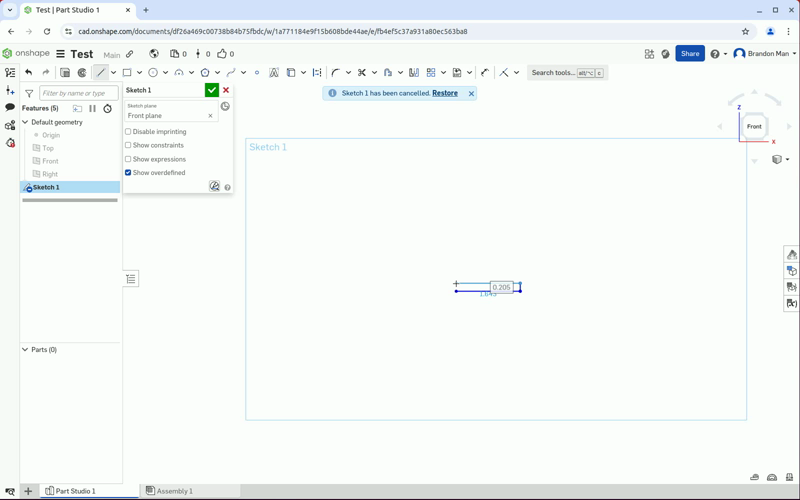
scroll(6)
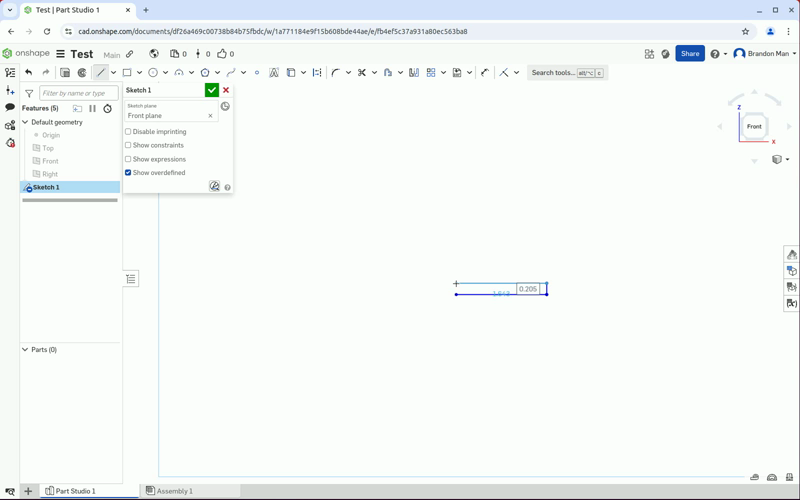
click(456, 283)
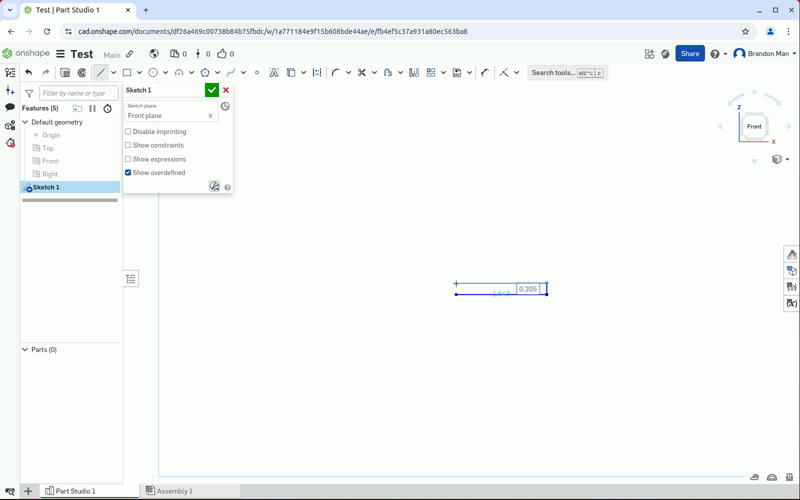
scroll(-6)
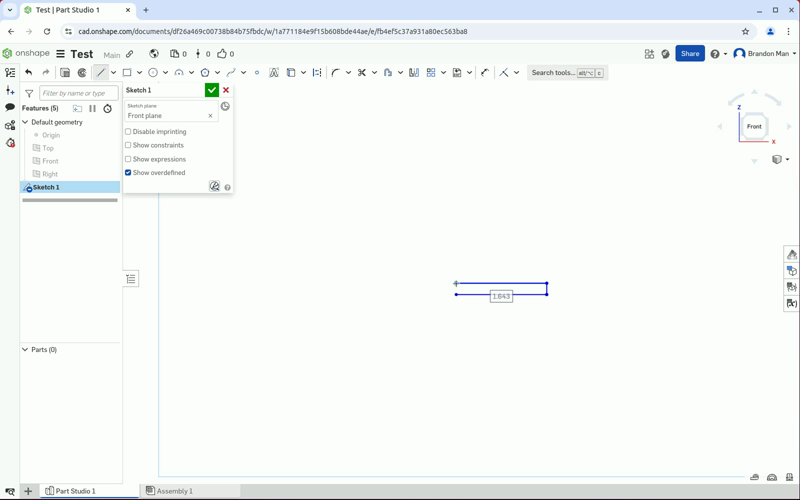
scroll(-6)
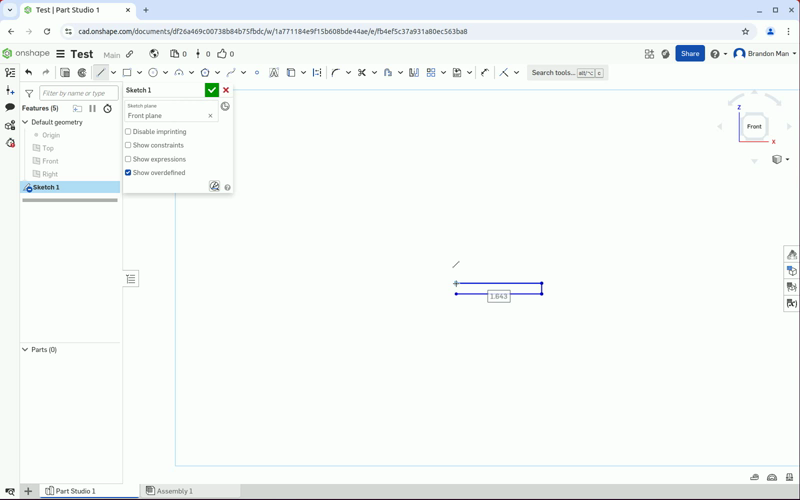
scroll(-6)
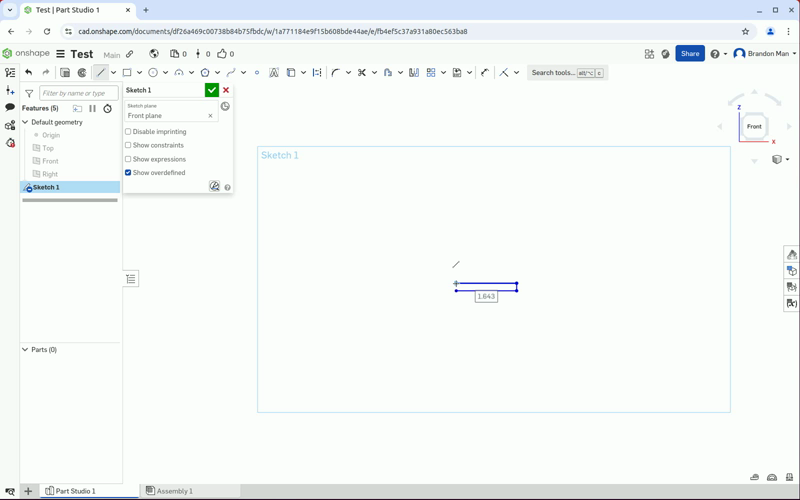
scroll(-6)
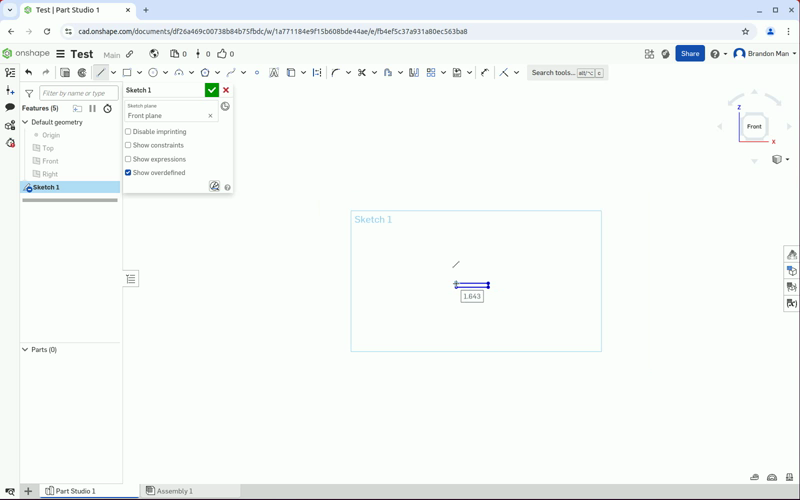
scroll(-6)
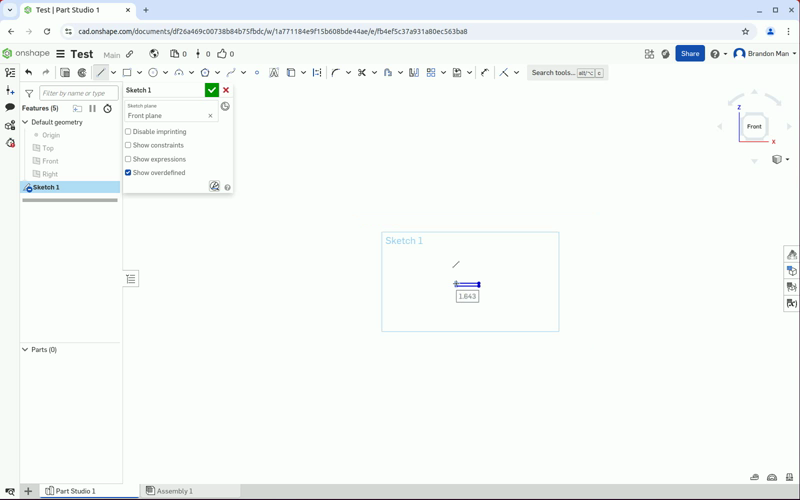
scroll(-6)
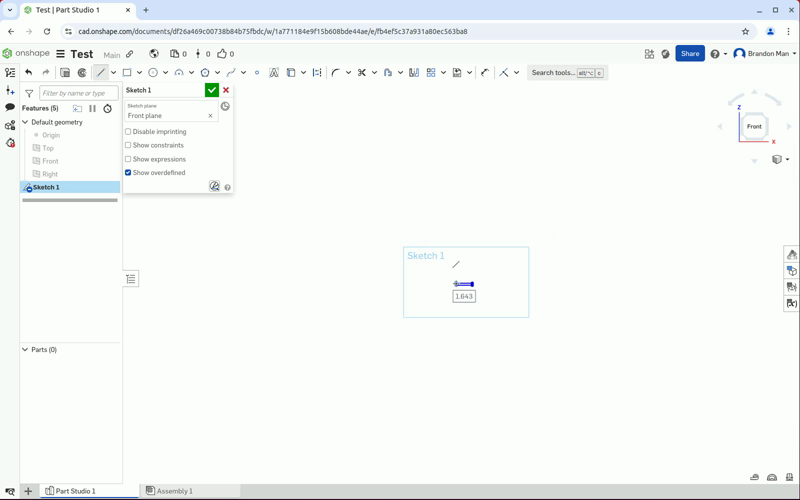
scroll(-6)
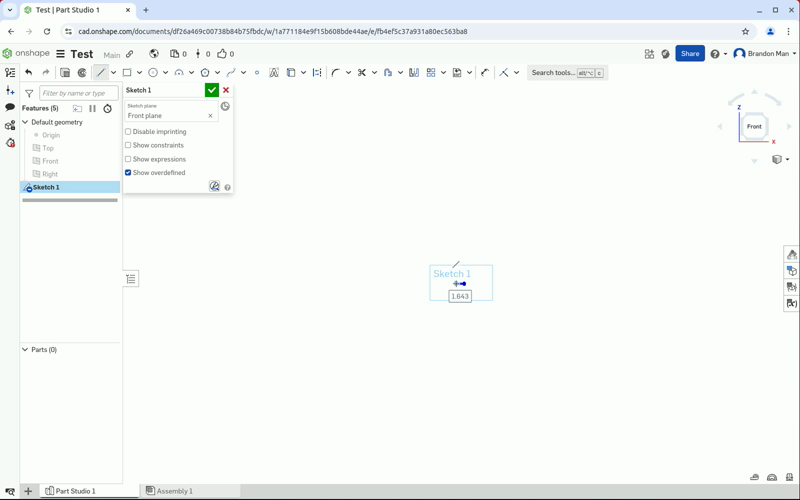
key_up(shift)
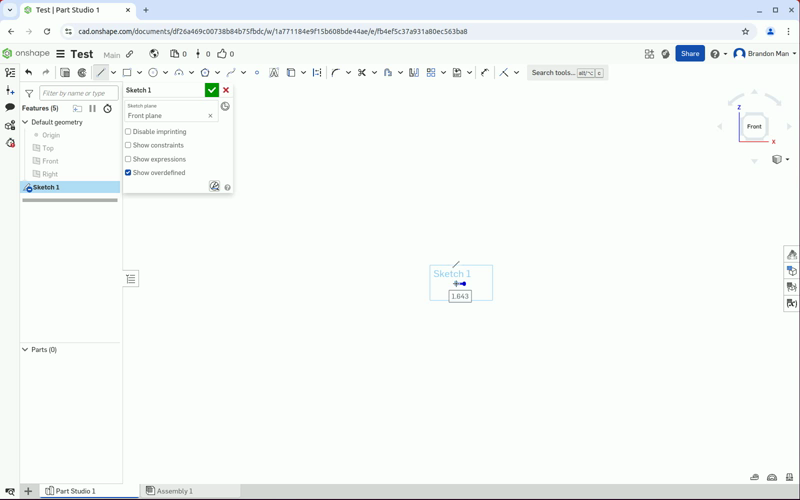
mouse_move(486, 283)
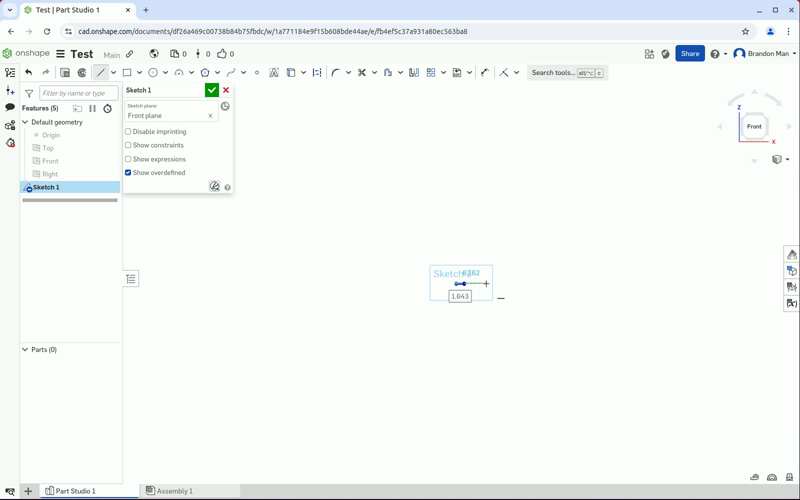
key_down(shift)
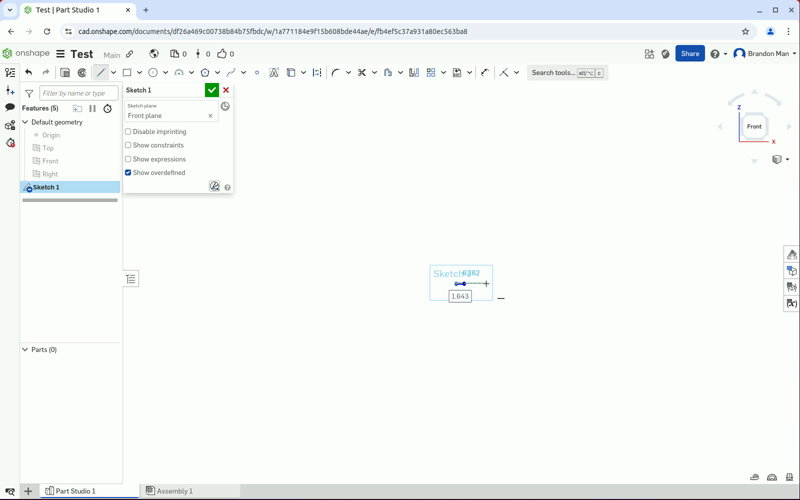
mouse_move(456, 284)
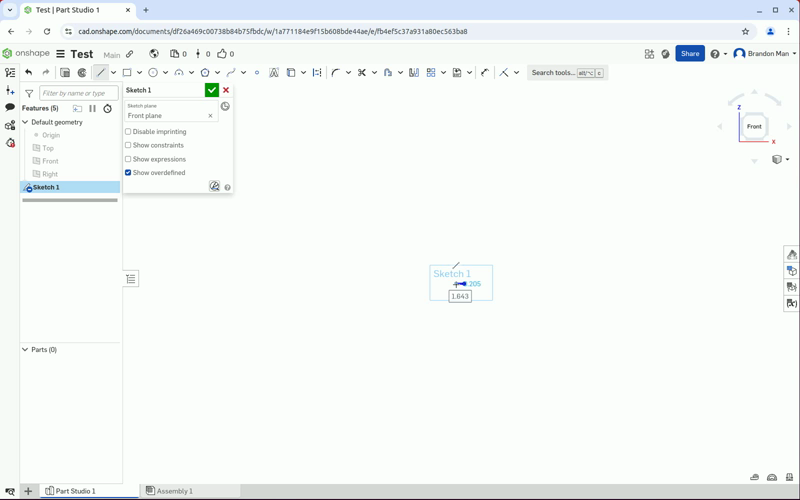
scroll(6)
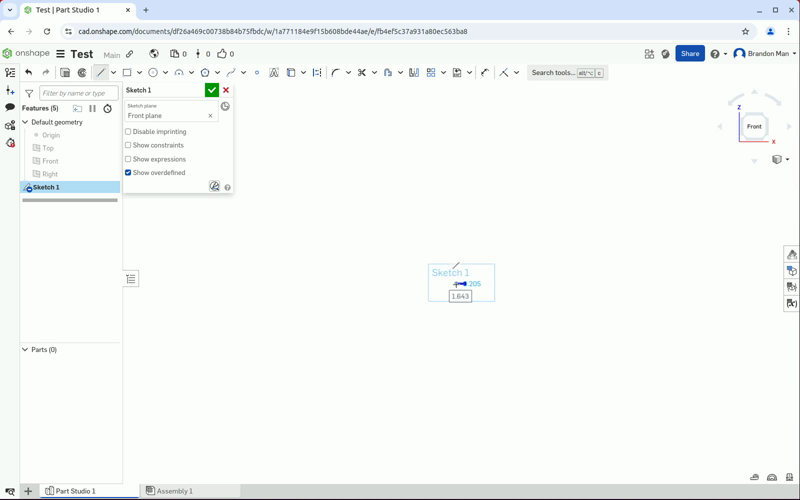
scroll(6)
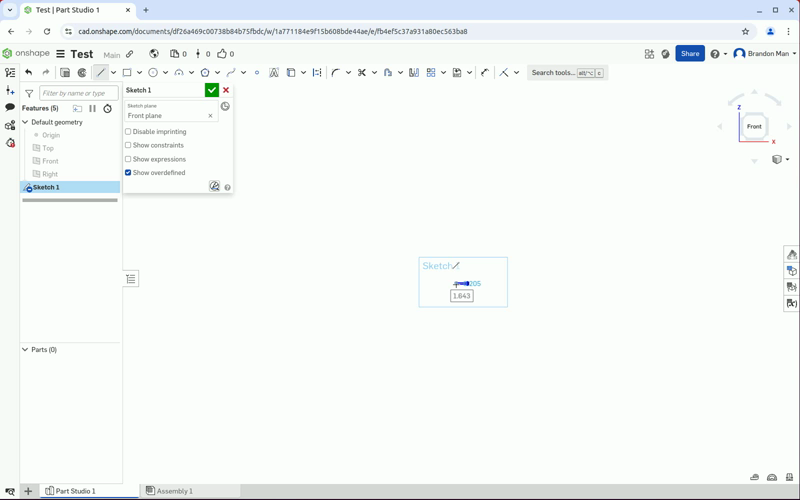
scroll(6)
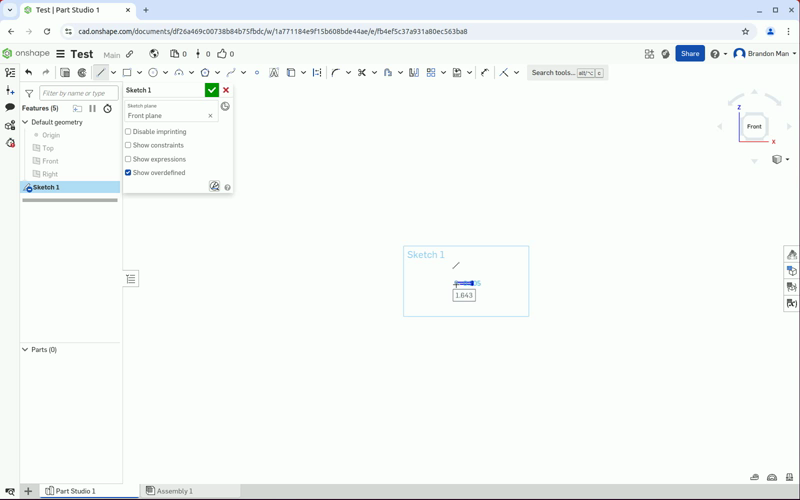
scroll(6)
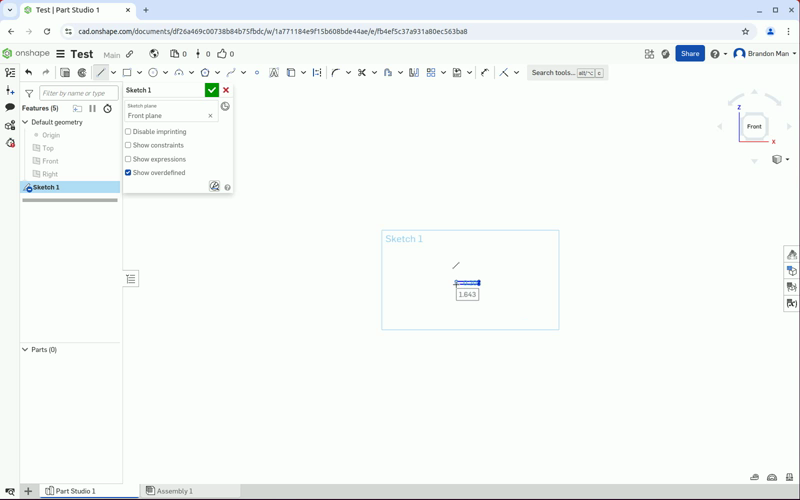
scroll(6)
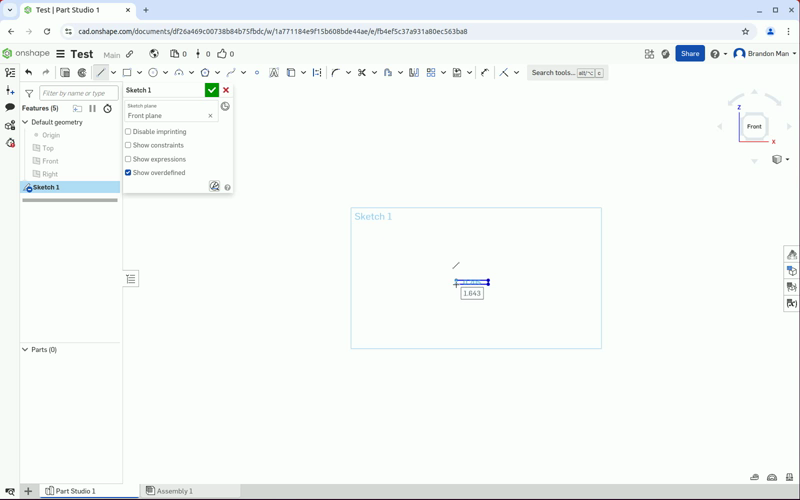
scroll(6)
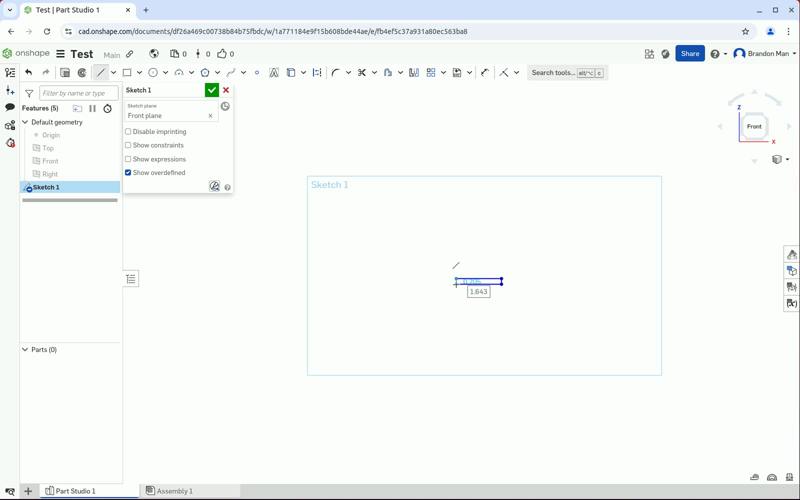
scroll(6)
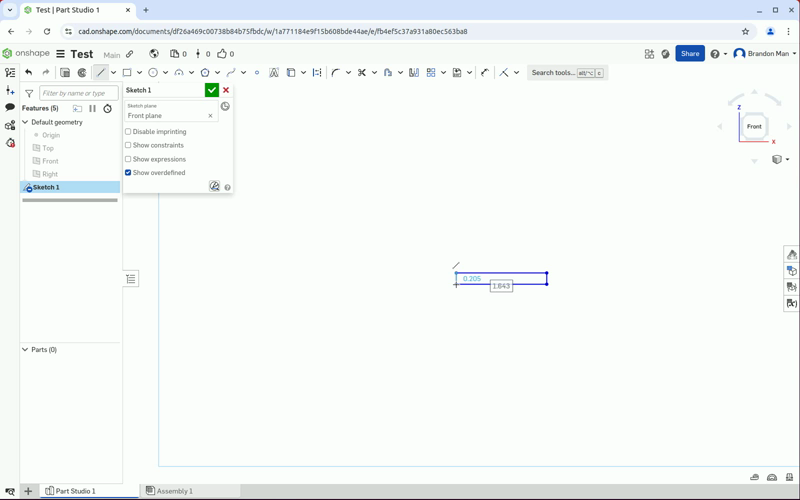
key_up(shift)
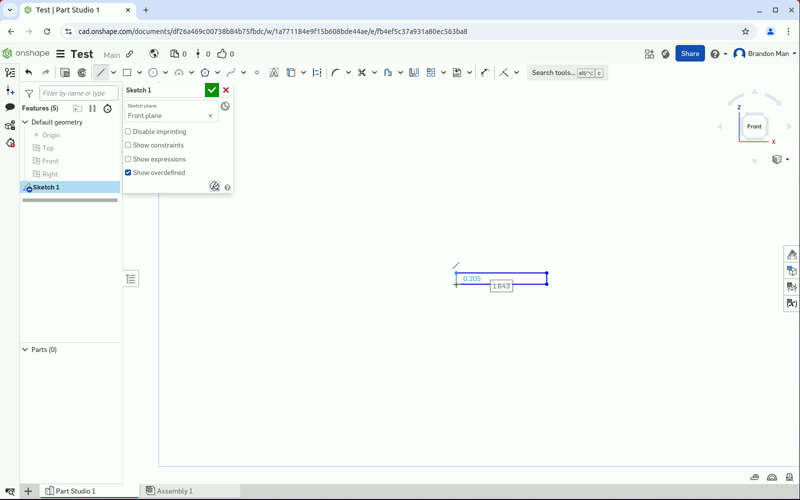
click(456, 284)
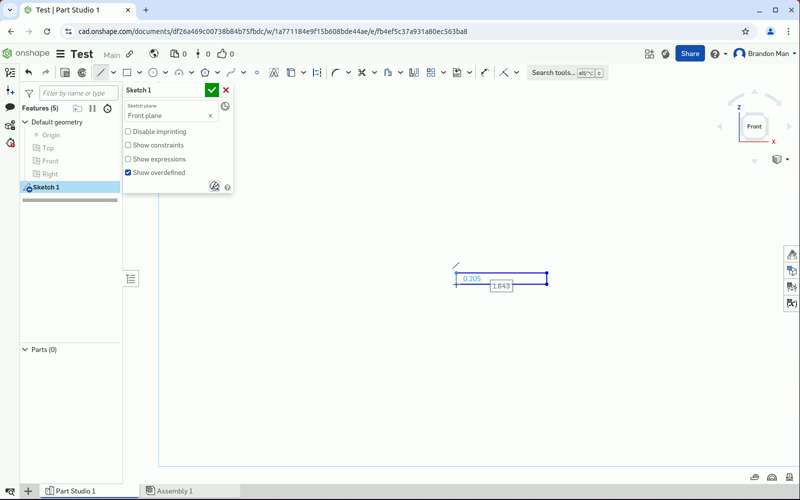
scroll(-6)
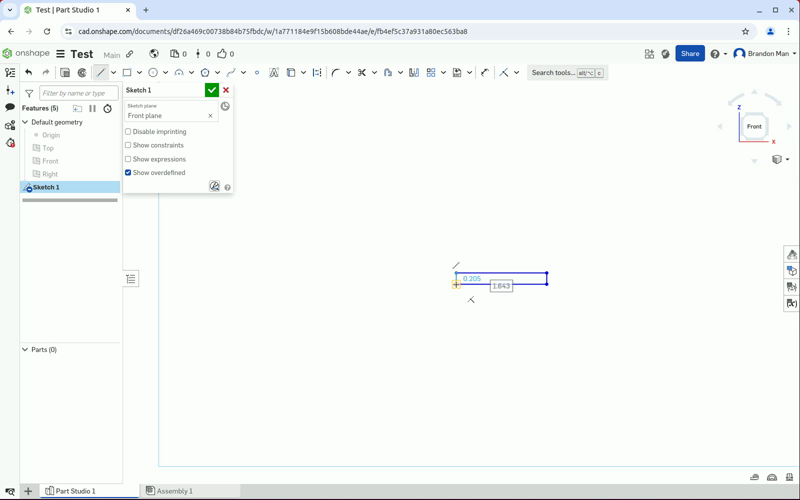
scroll(-6)
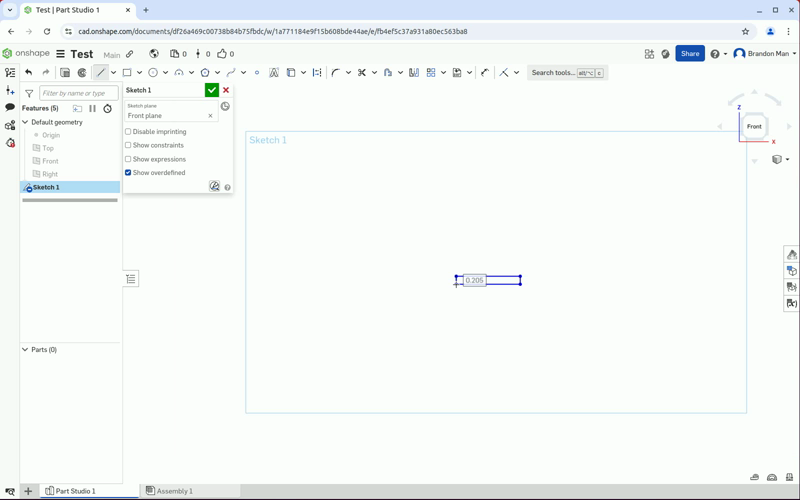
scroll(-6)
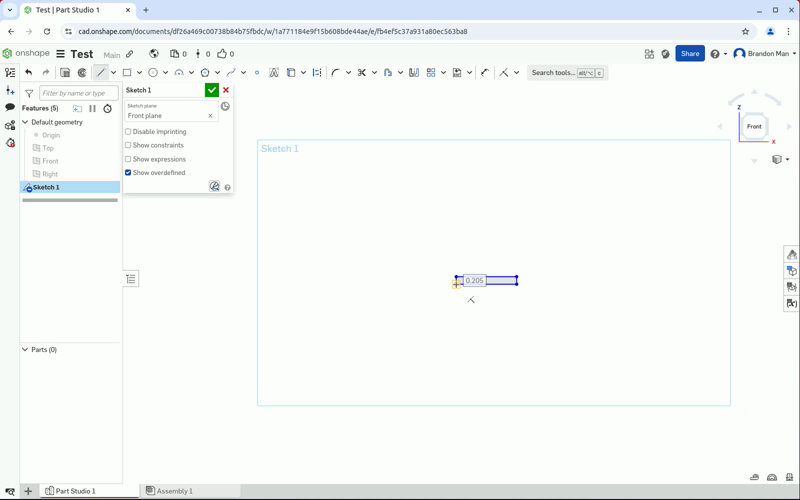
scroll(-6)
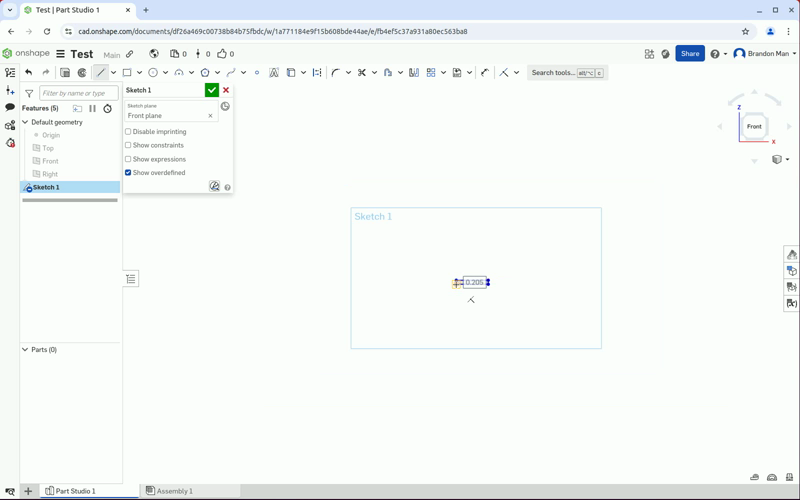
scroll(-6)
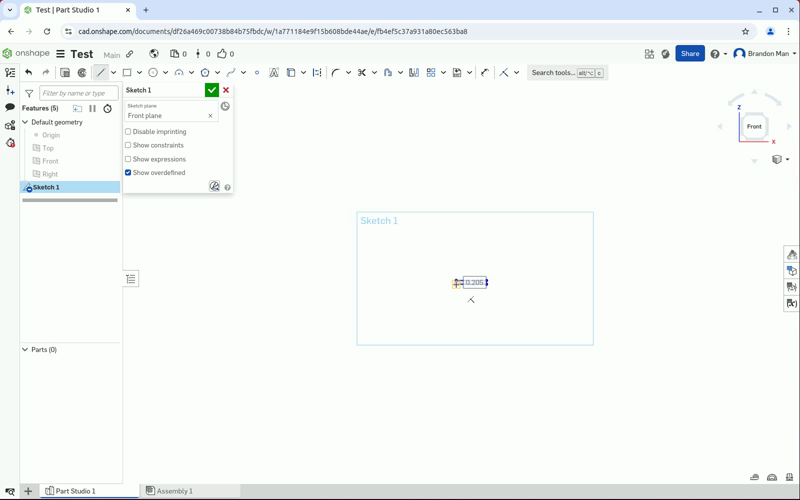
scroll(-6)
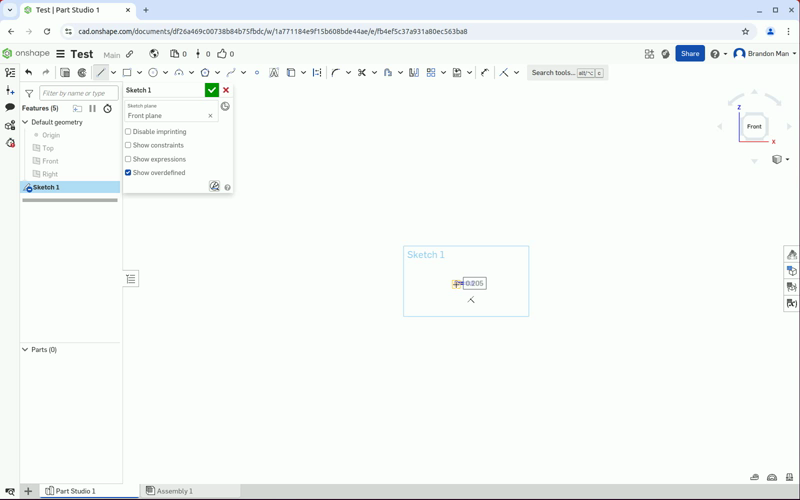
scroll(-6)
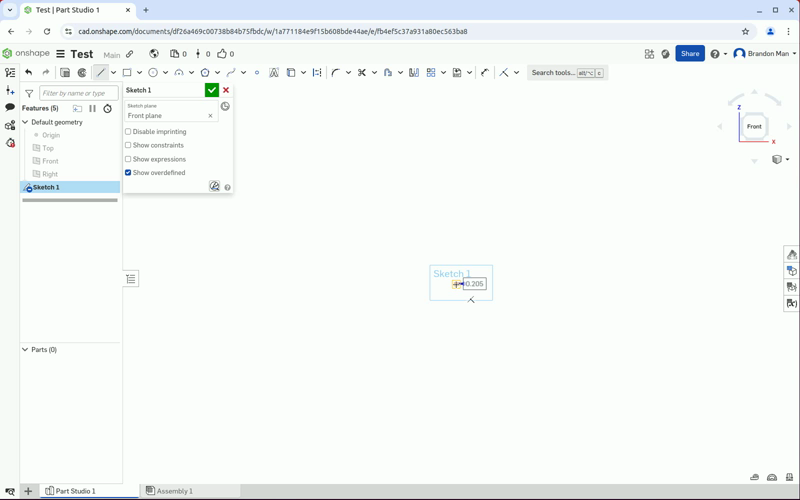
key(esc)
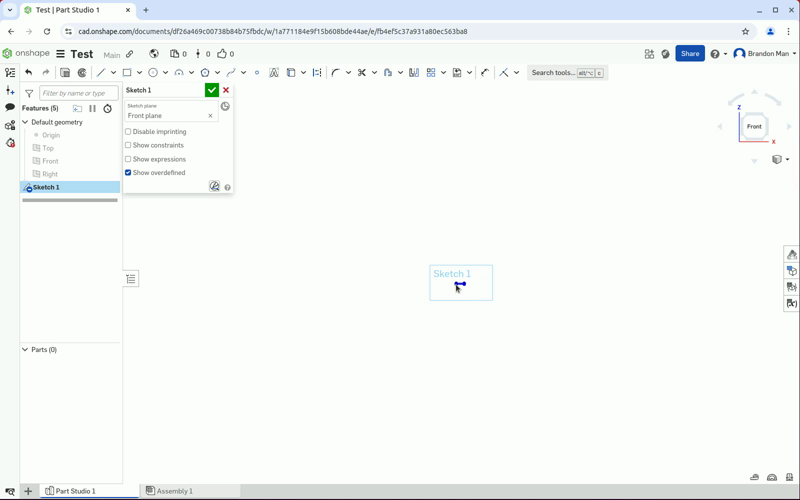
mouse_move(458, 283)
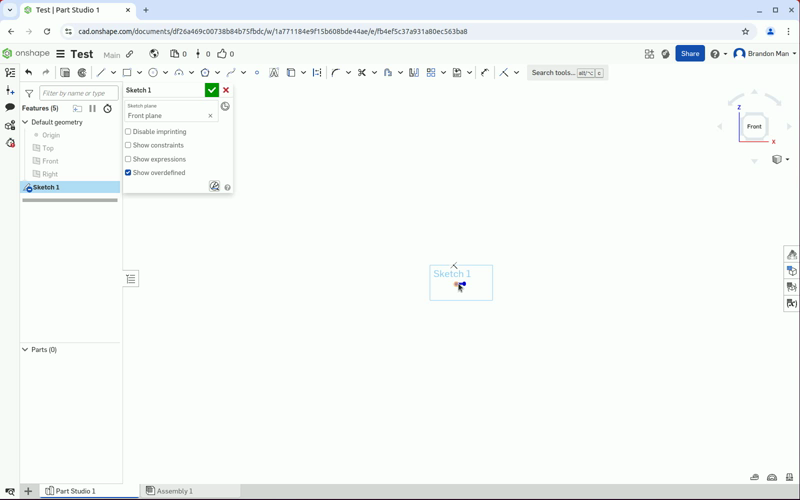
scroll(6)
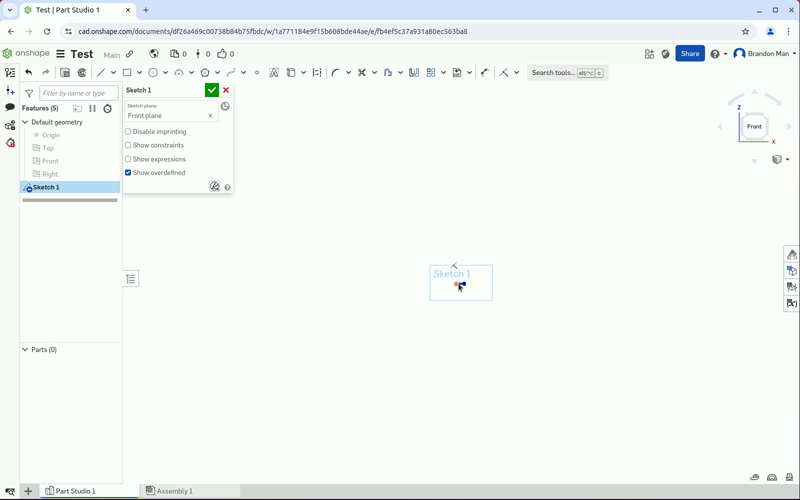
scroll(6)
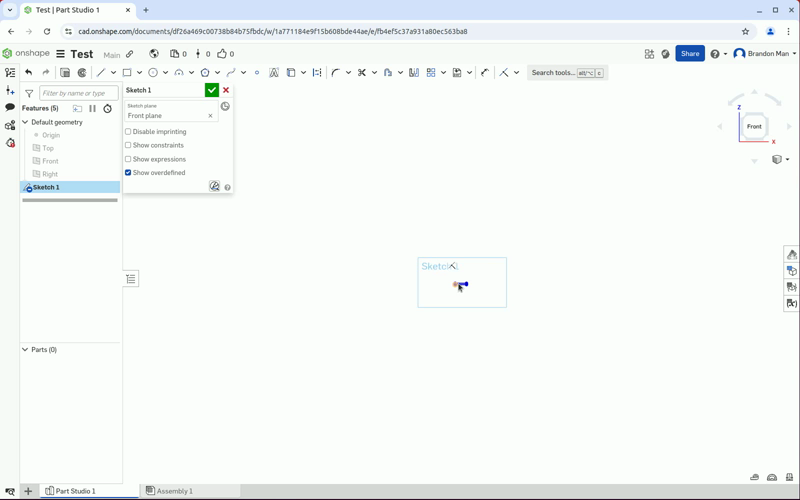
scroll(6)
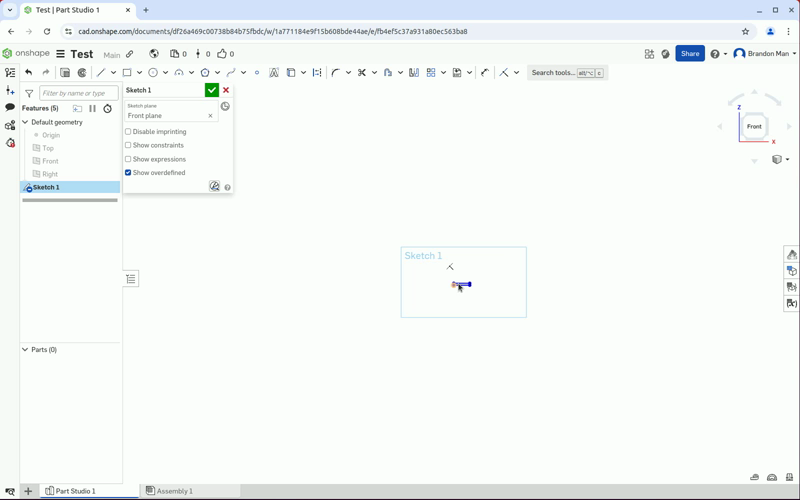
scroll(6)
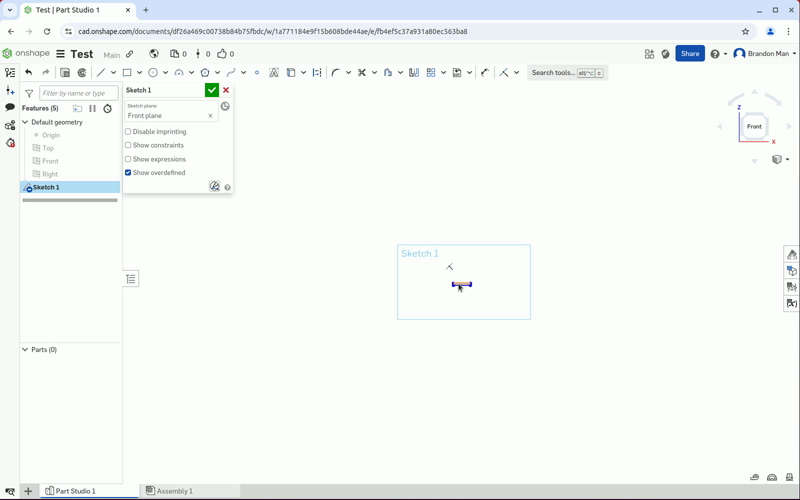
scroll(6)
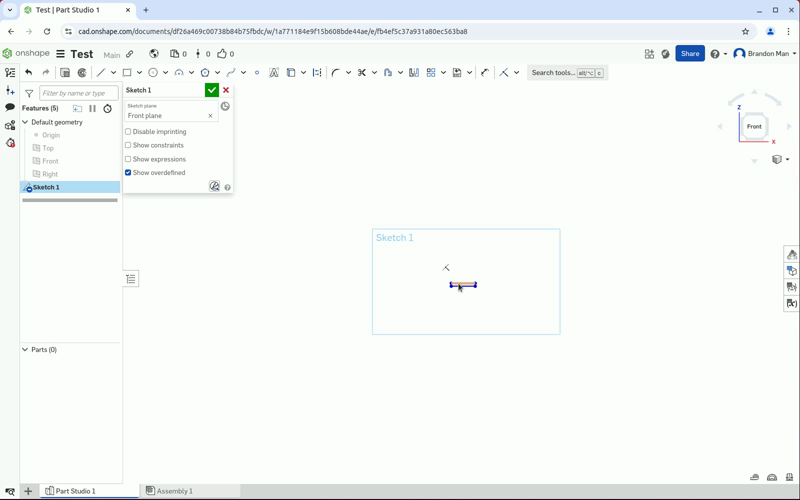
scroll(6)
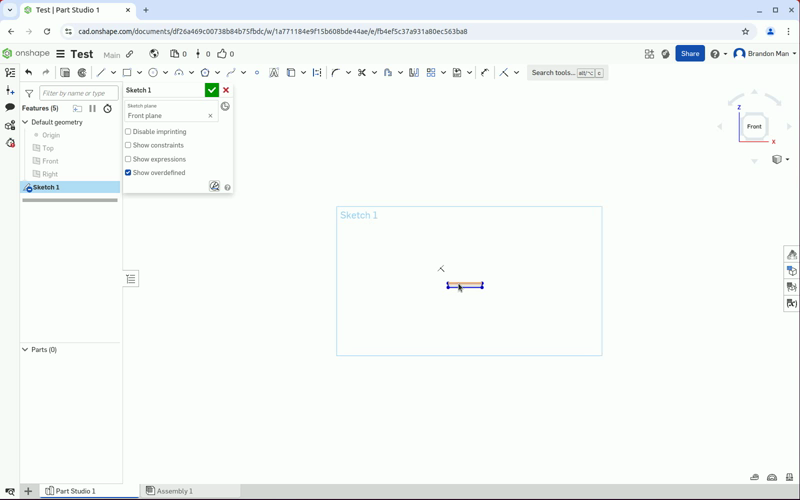
scroll(6)
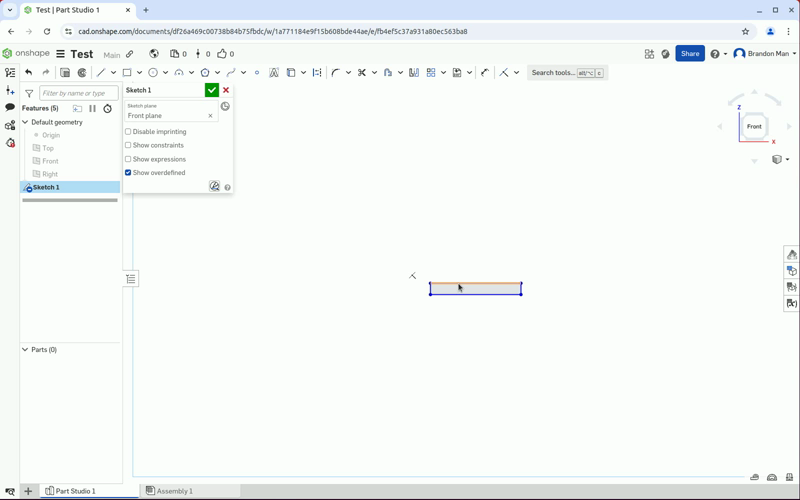
click(458, 283)
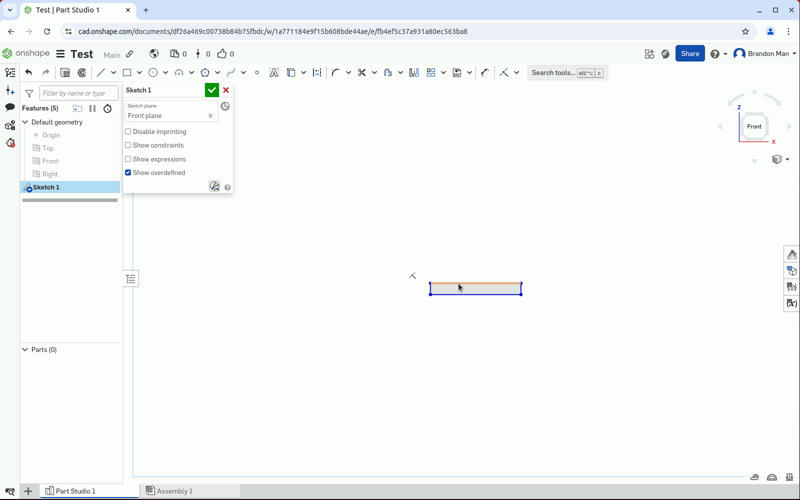
scroll(-6)
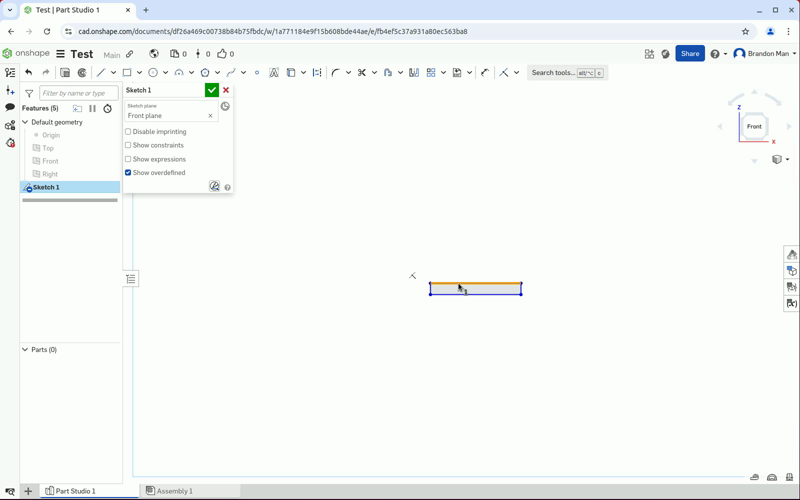
scroll(-6)
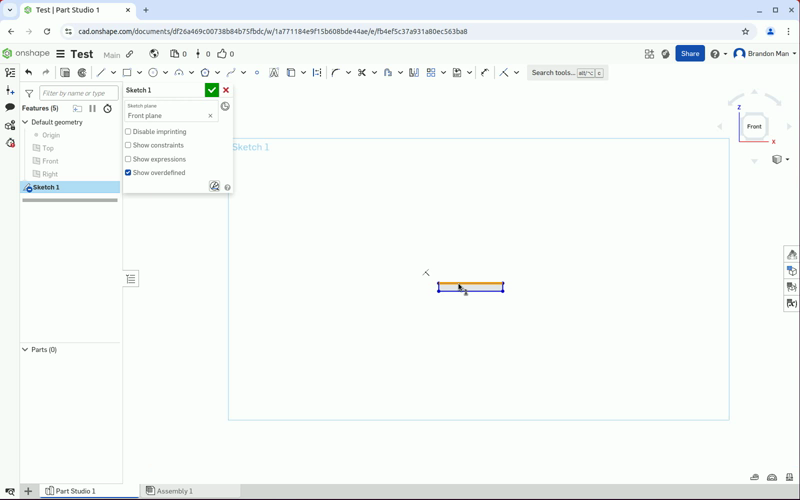
scroll(-6)
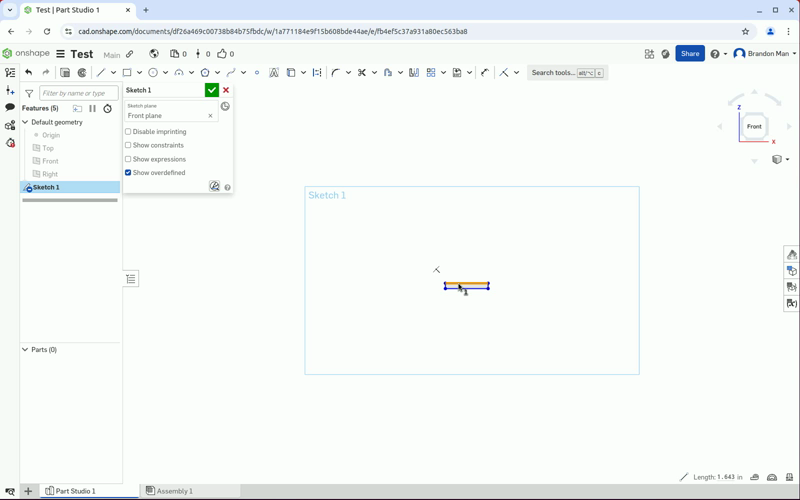
scroll(-6)
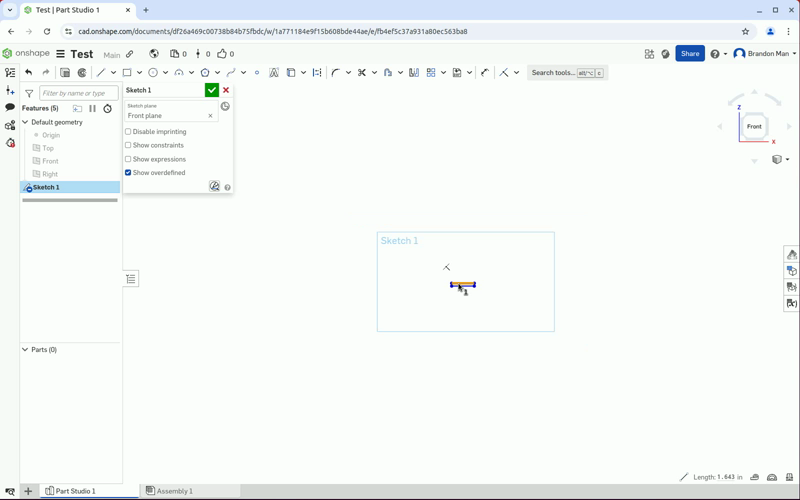
scroll(-6)
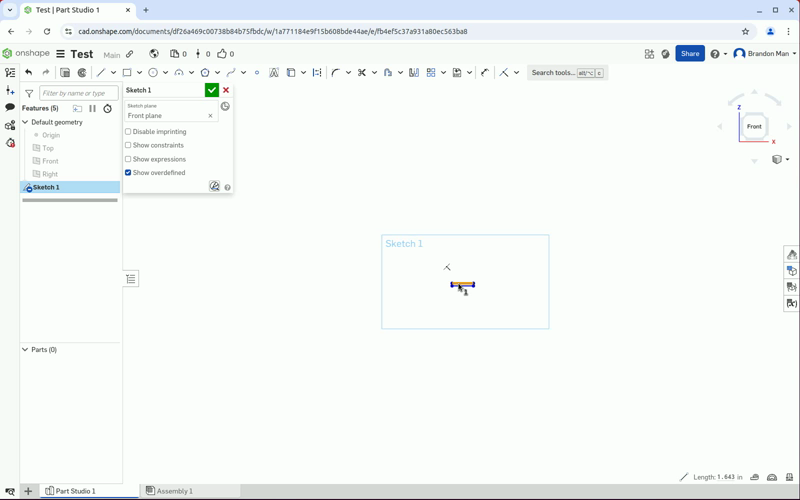
scroll(-6)
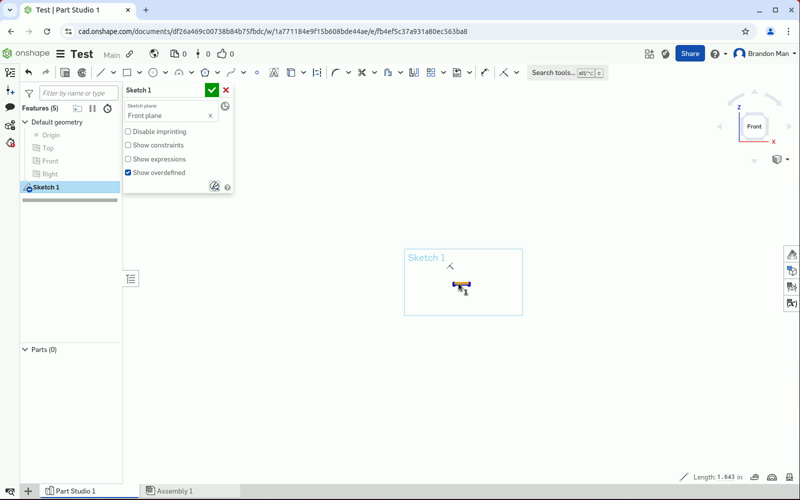
scroll(-6)
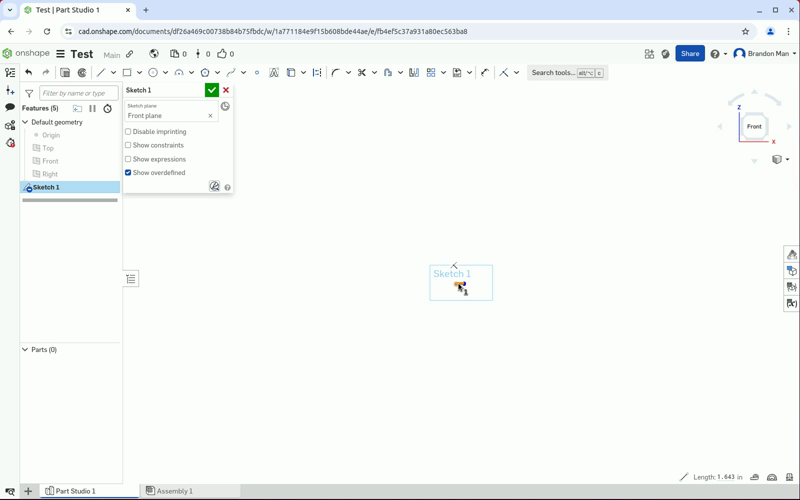
mouse_move(73, 352)
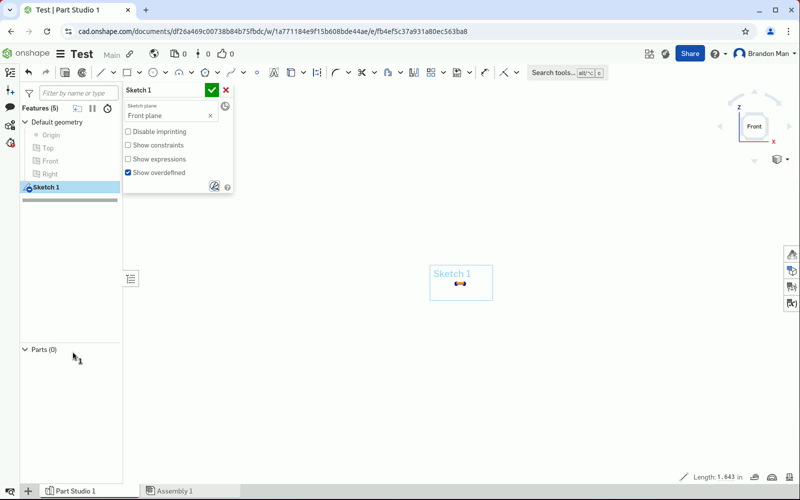
key(shift+y)
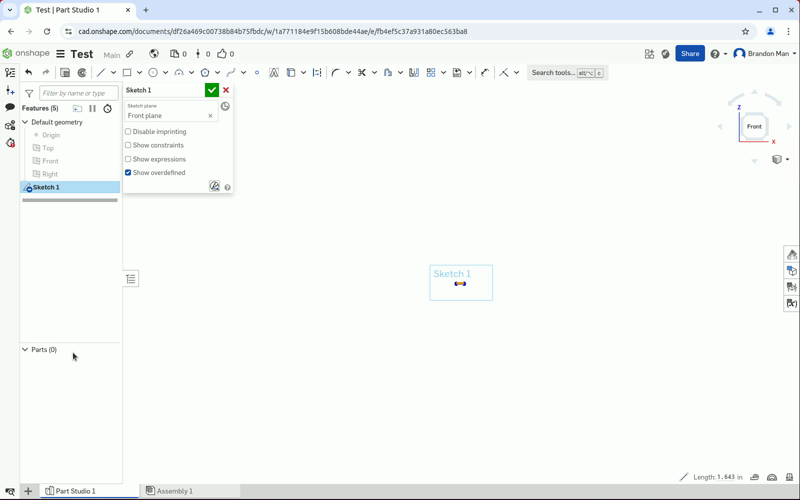
key(shift+e)
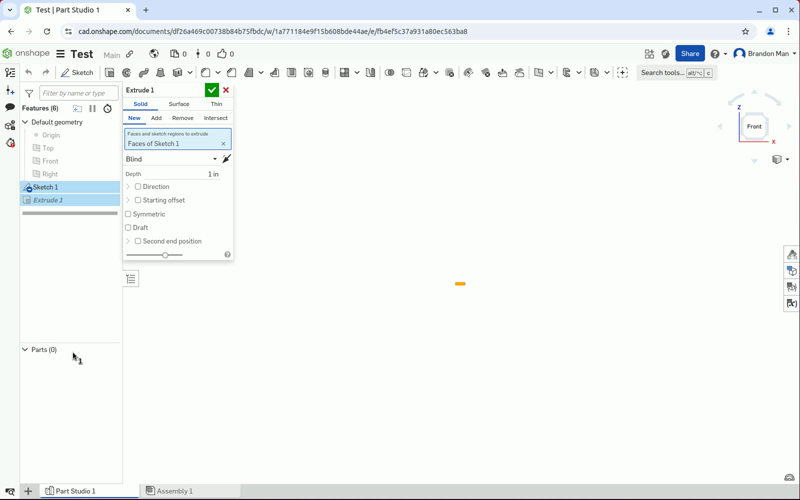
mouse_move(143, 106)
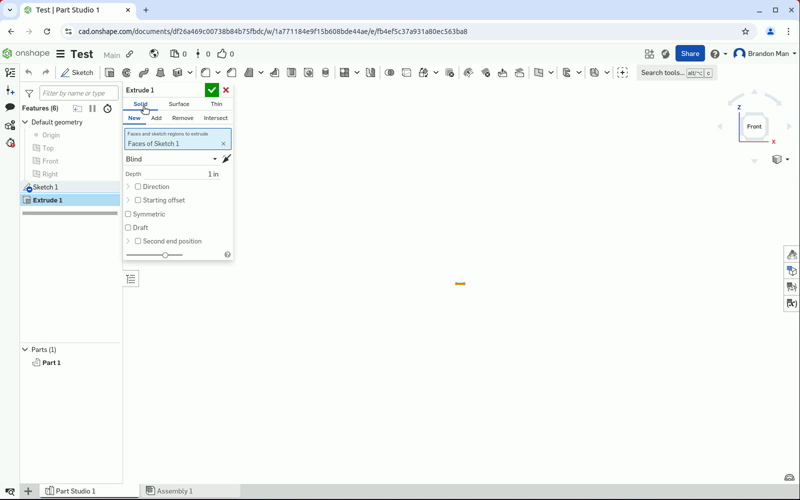
click(143, 106)
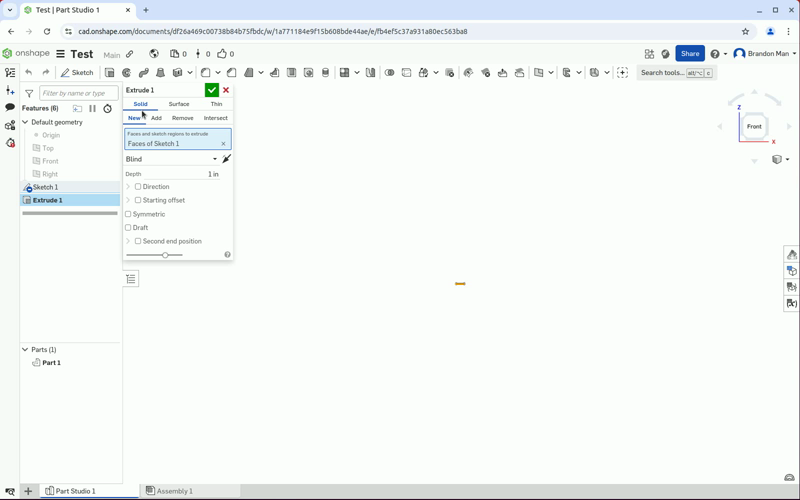
mouse_move(137, 120)
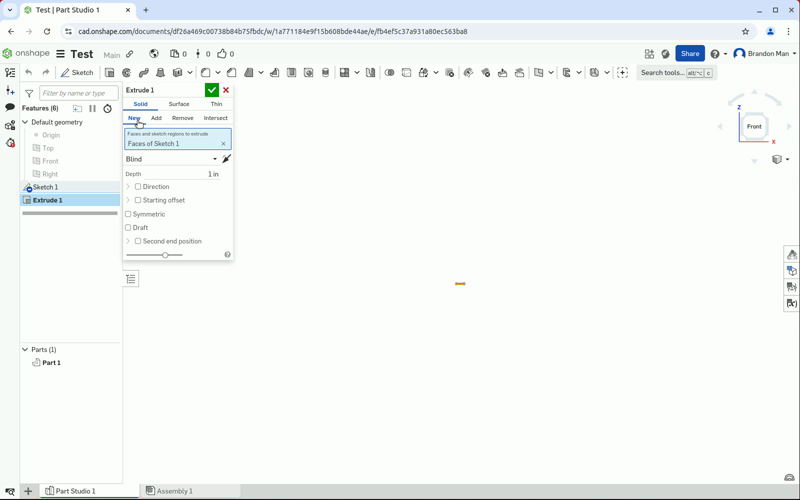
click(137, 120)
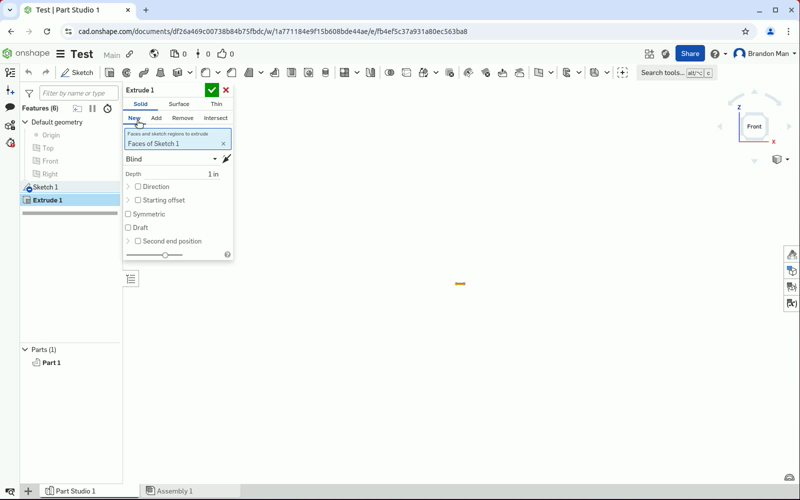
key(tab, 4)
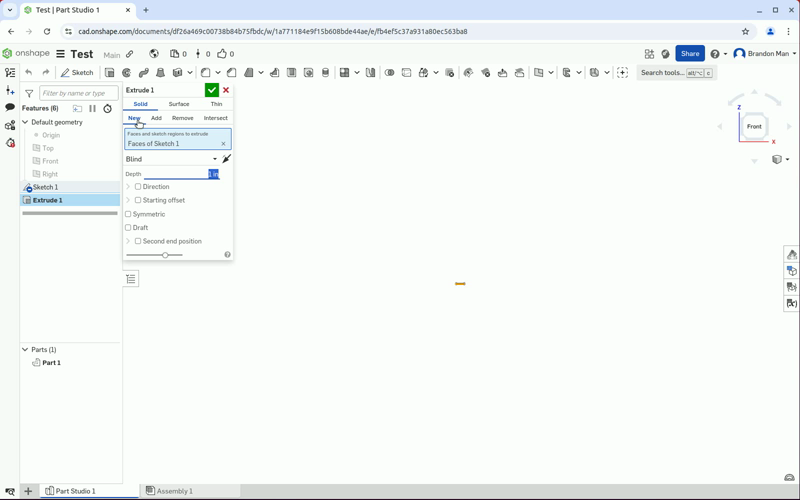
text(23.108)
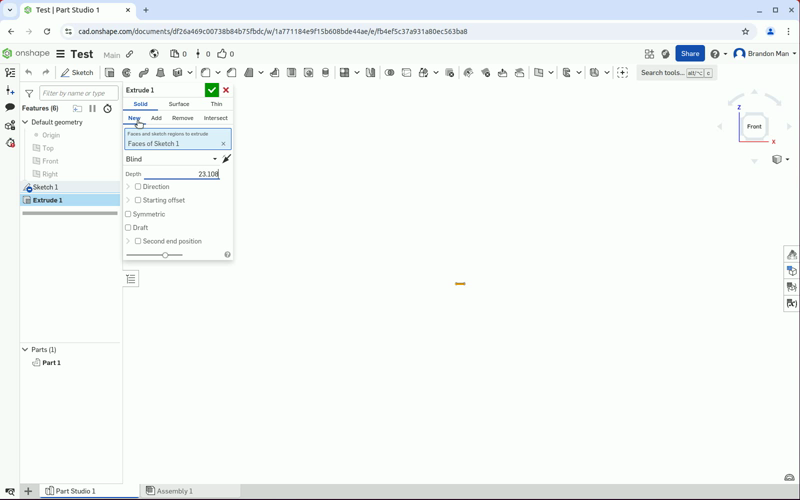
key(enter)
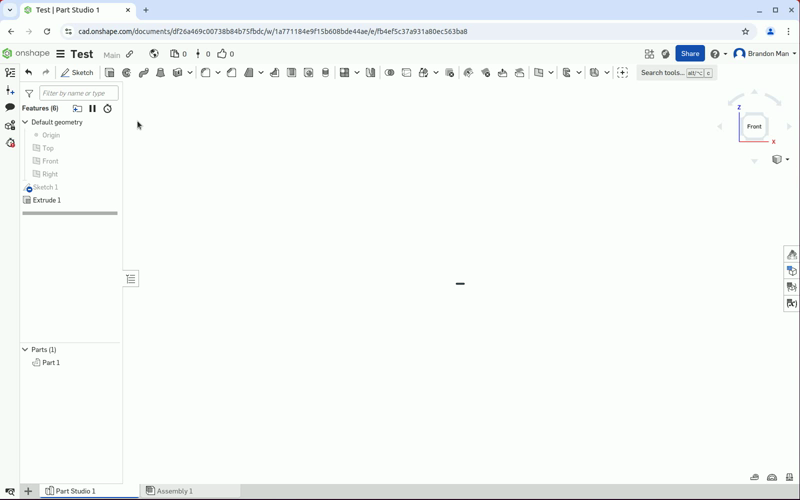
key(shift+h)
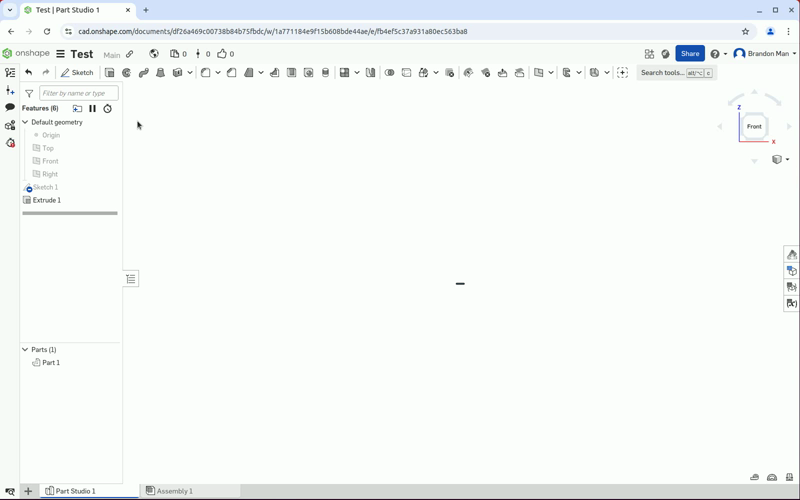
key(shift+h)
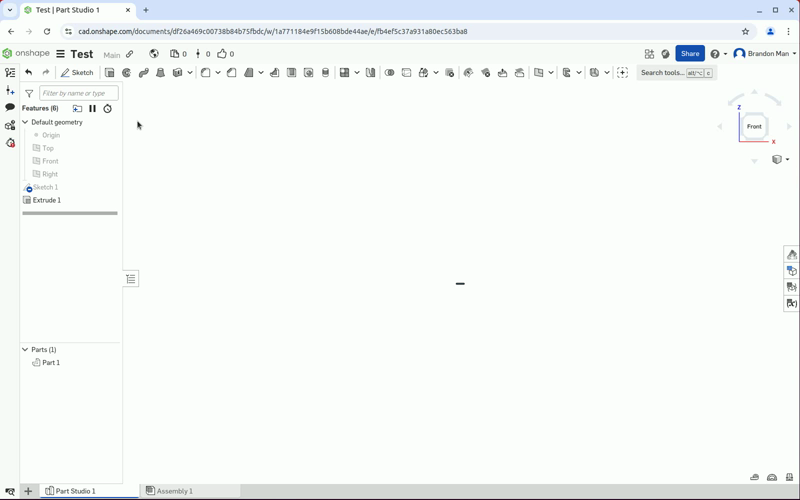
mouse_move(73, 189)
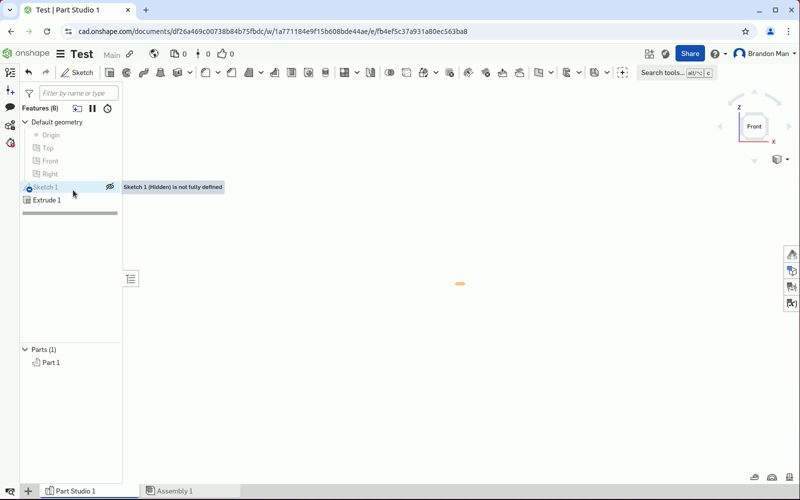
click(73, 189)
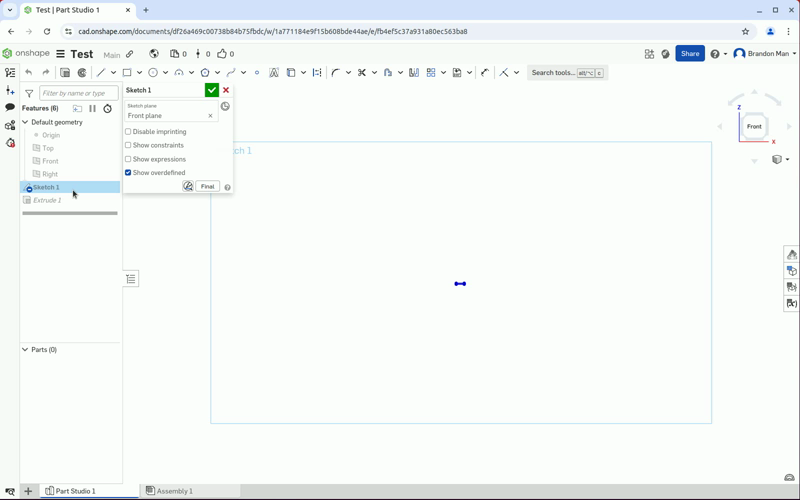
mouse_move(229, 92)
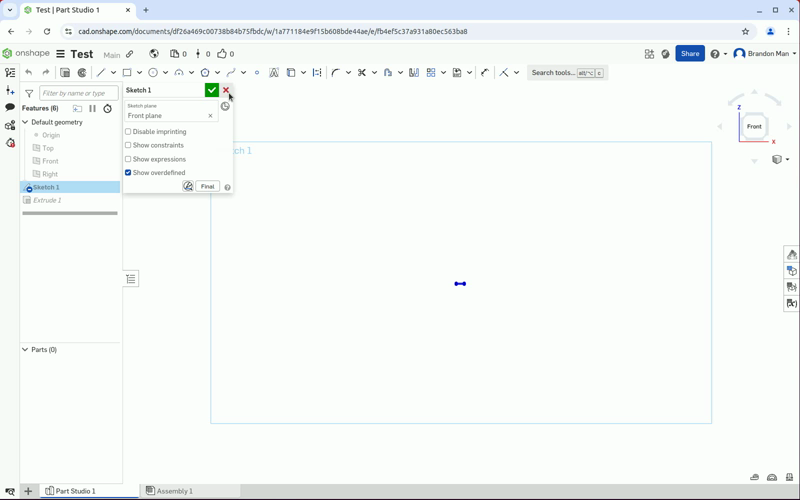
click(229, 92)
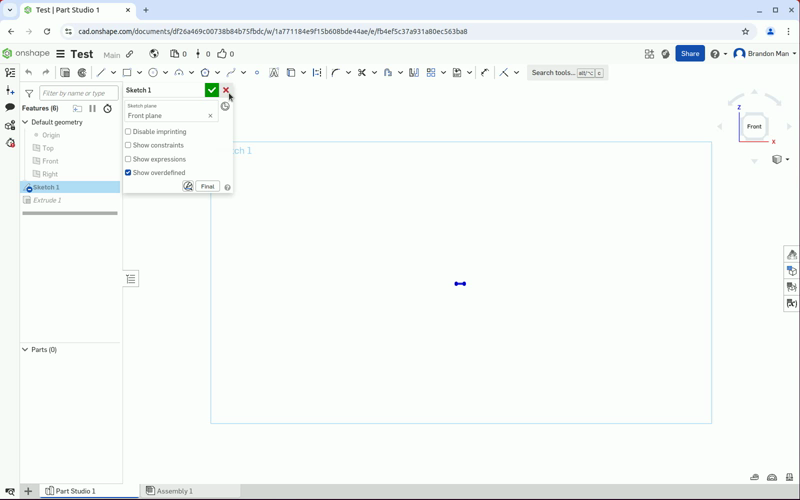
key(shift+s)
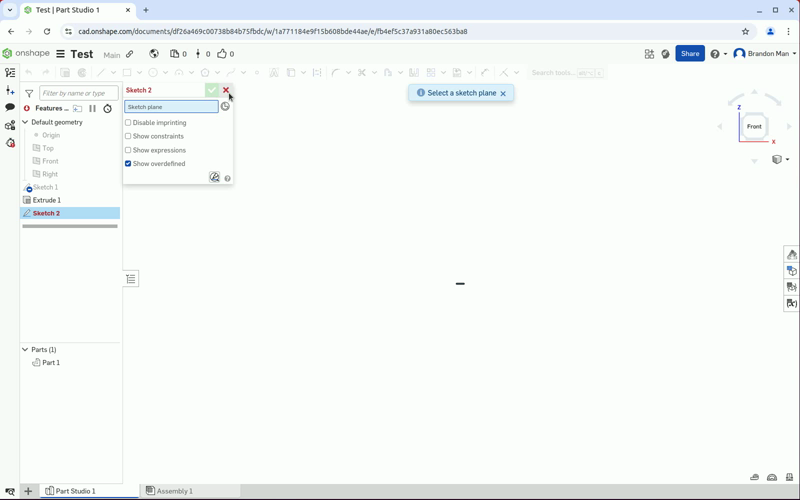
mouse_move(73, 163)
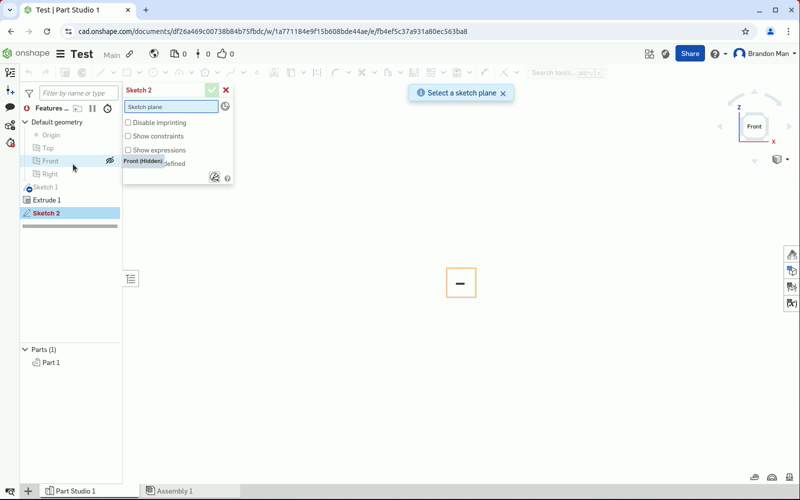
click(73, 163)
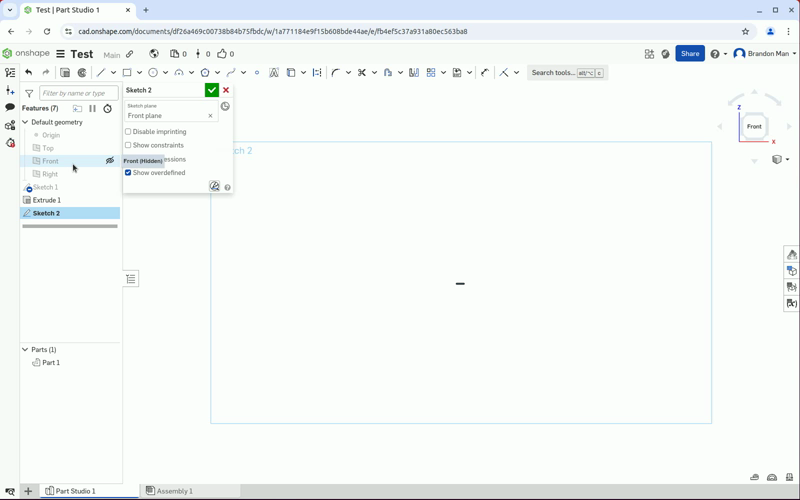
mouse_move(73, 352)
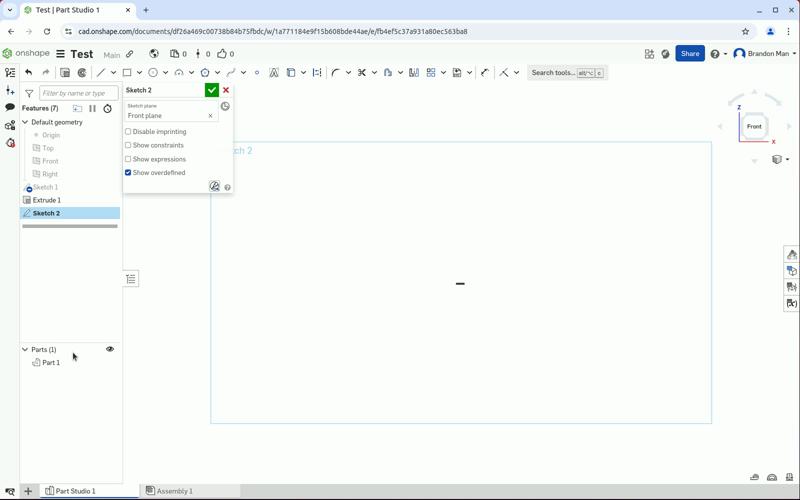
key(y)
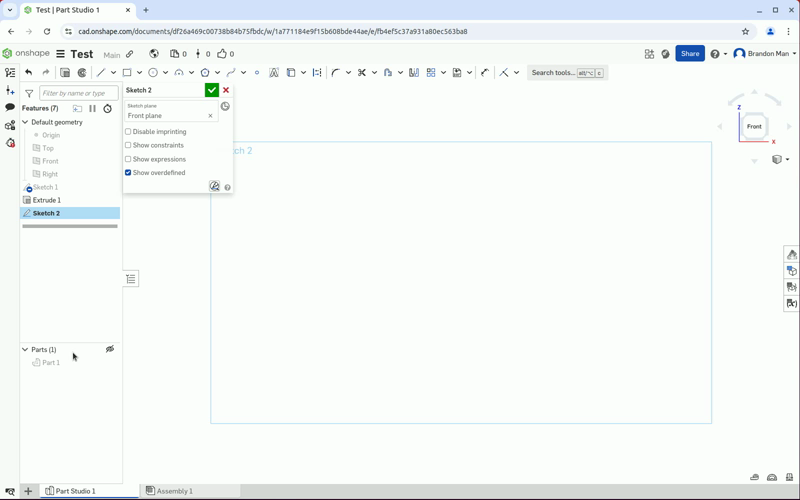
key(l)
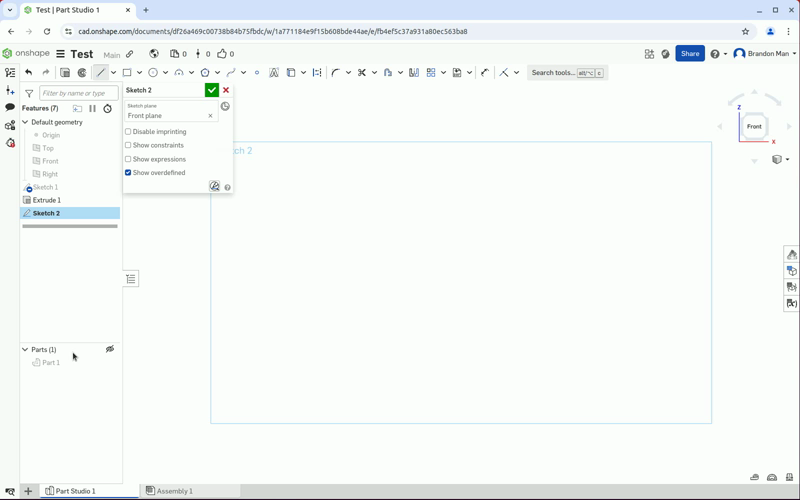
key_down(shift)
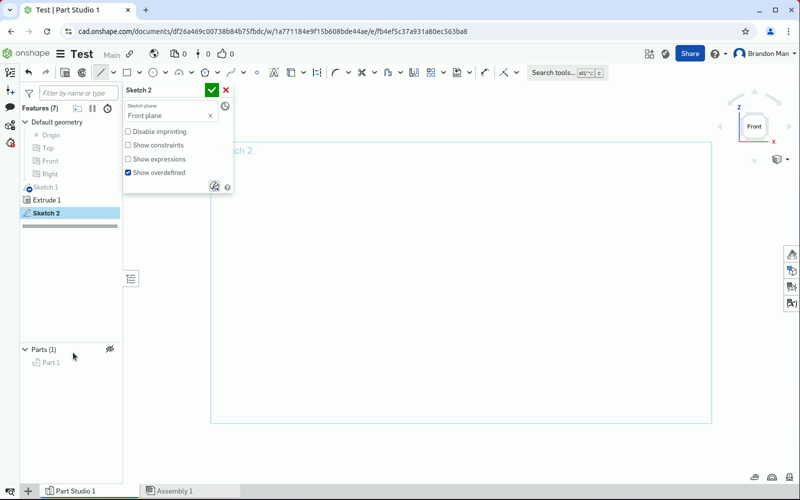
mouse_move(456, 282)
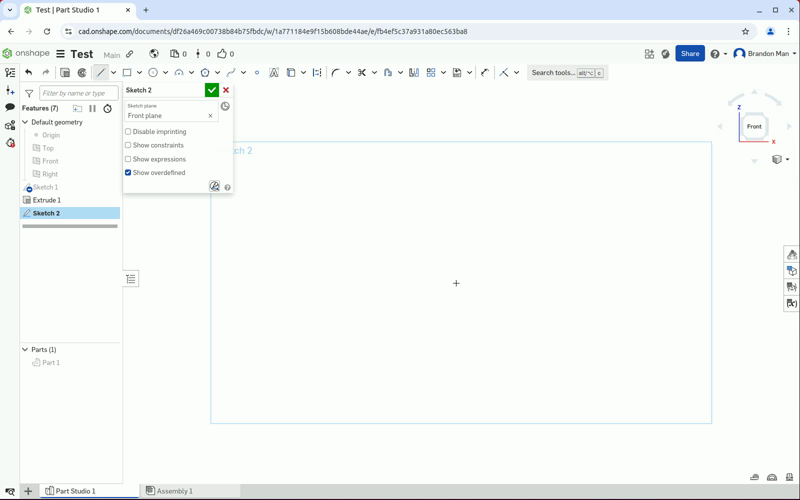
click(456, 282)
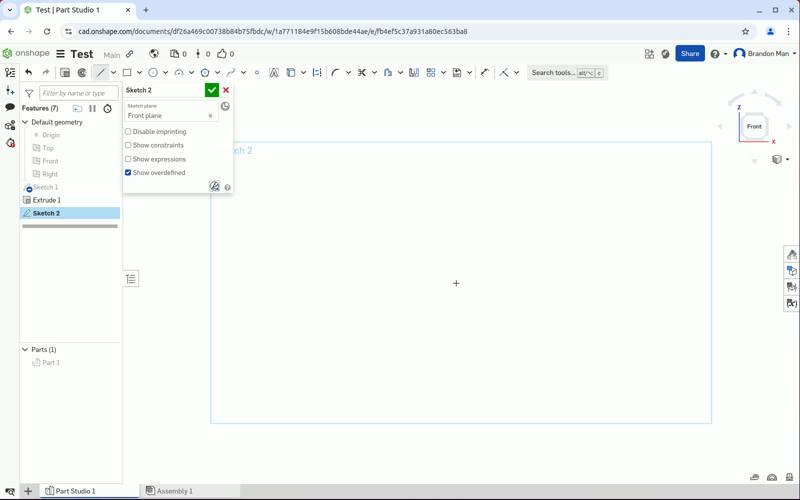
key_up(shift)
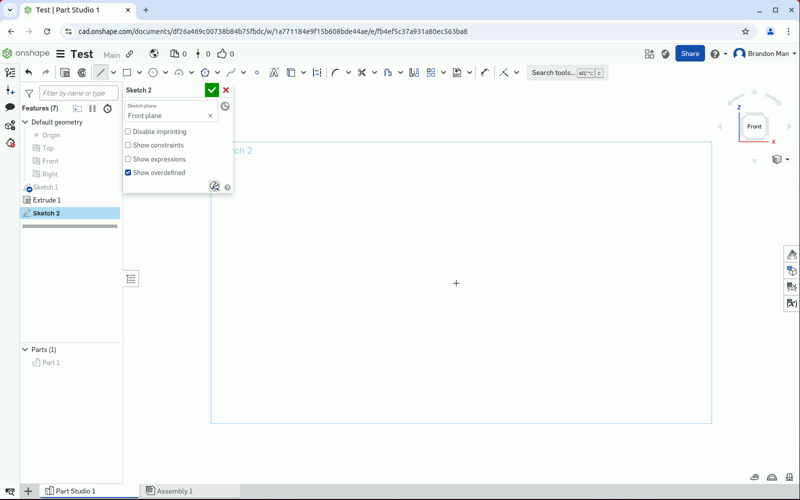
key_down(shift)
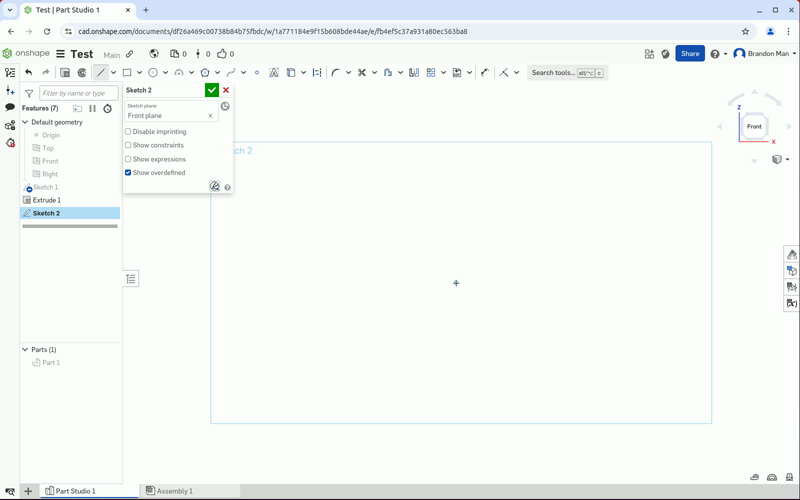
mouse_move(486, 282)
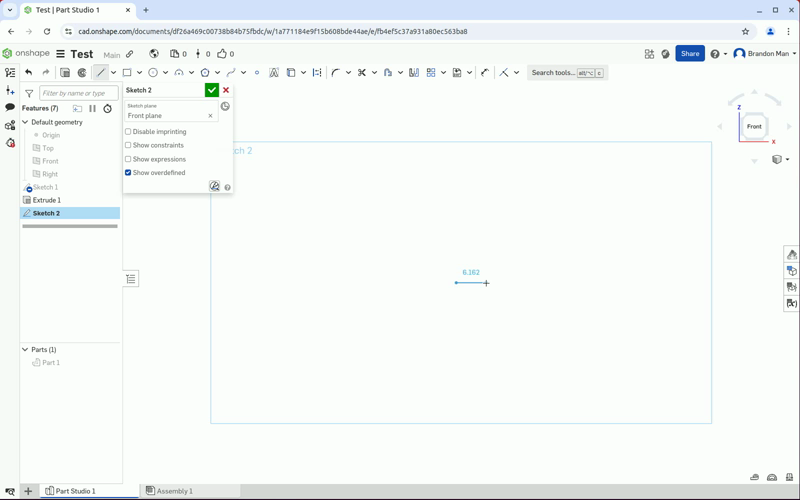
mouse_move(464, 282)
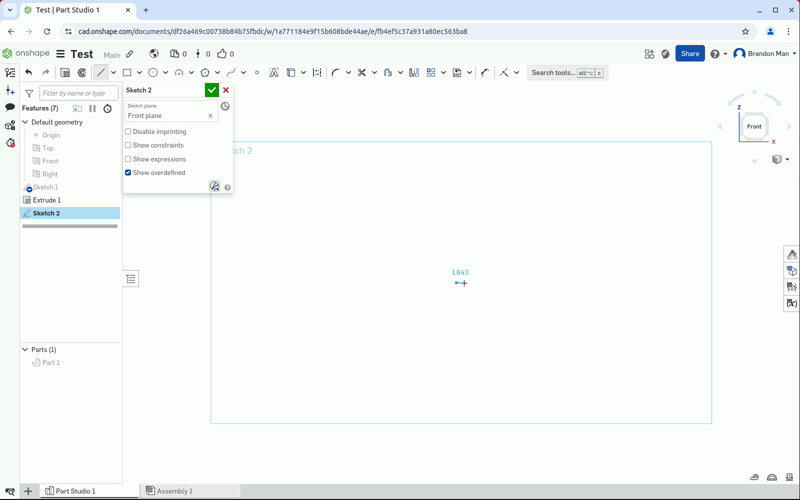
click(464, 282)
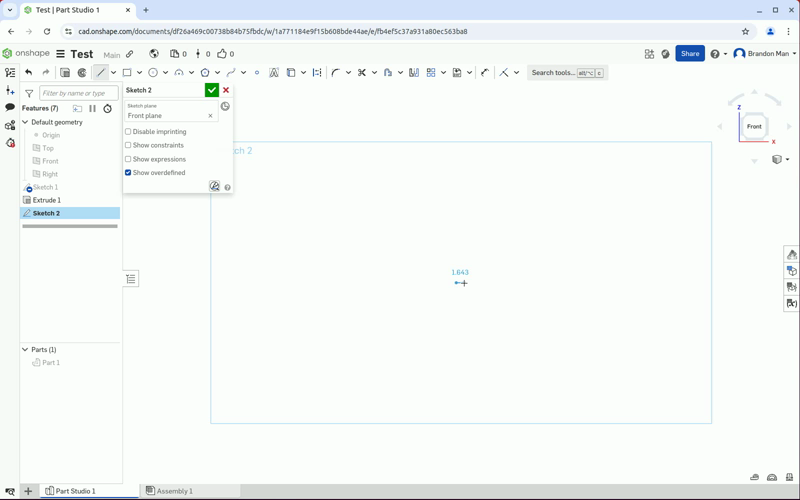
key_up(shift)
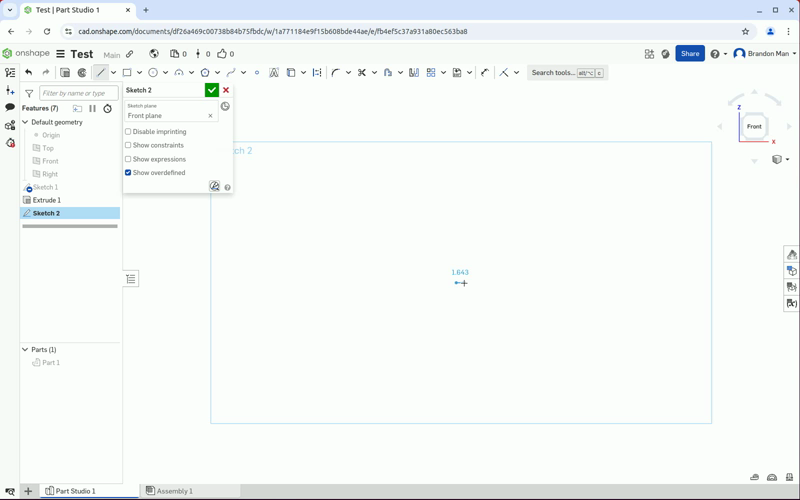
key(esc)
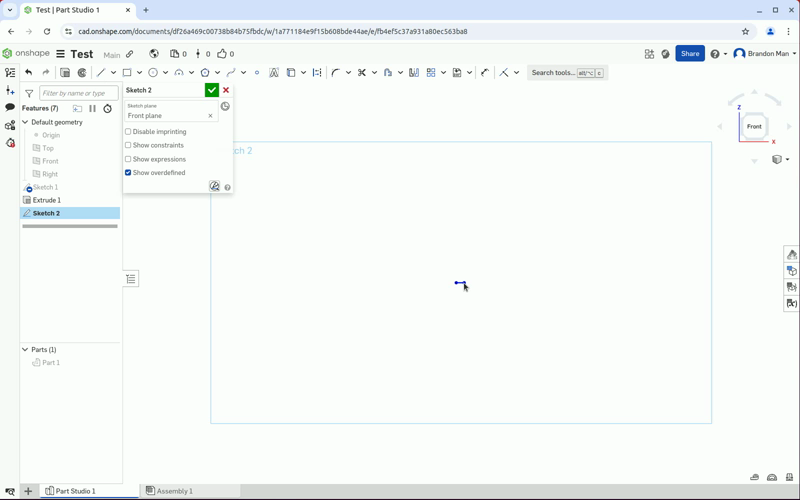
key(a)
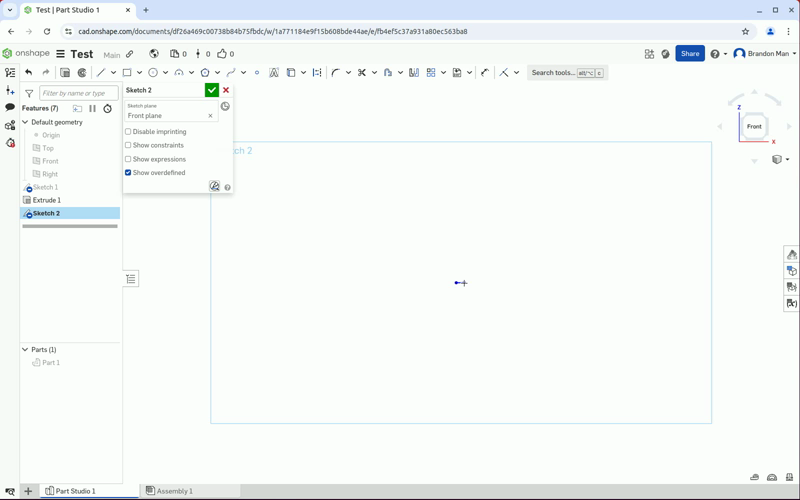
mouse_move(464, 282)
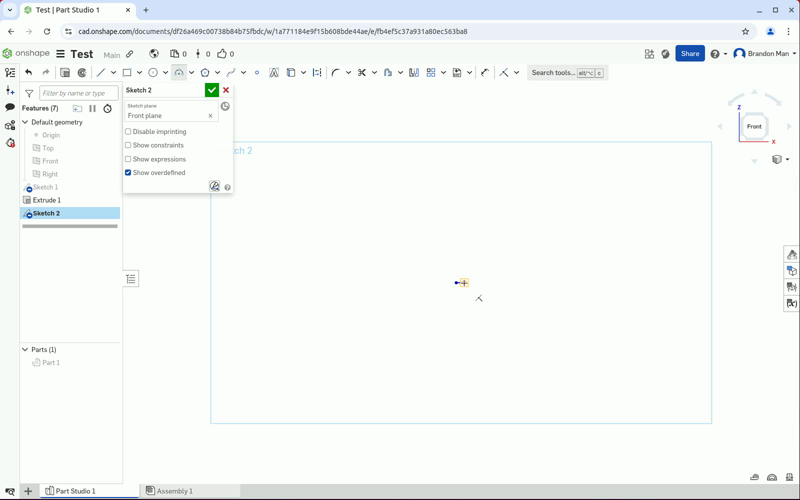
click(464, 282)
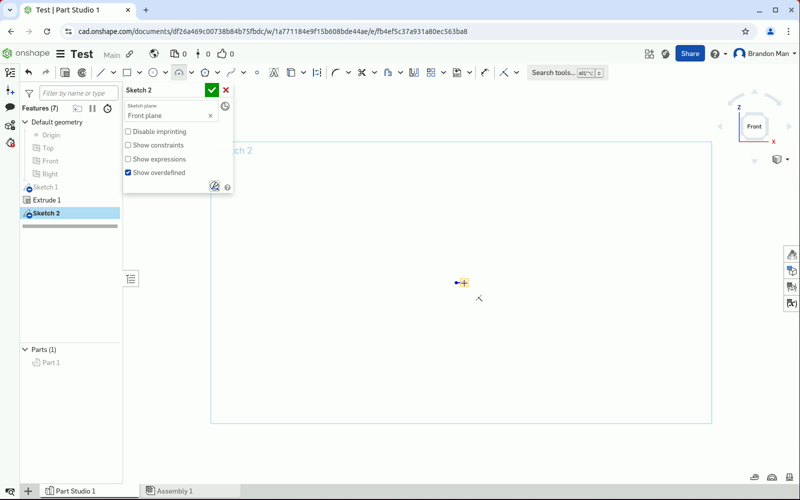
mouse_move(456, 282)
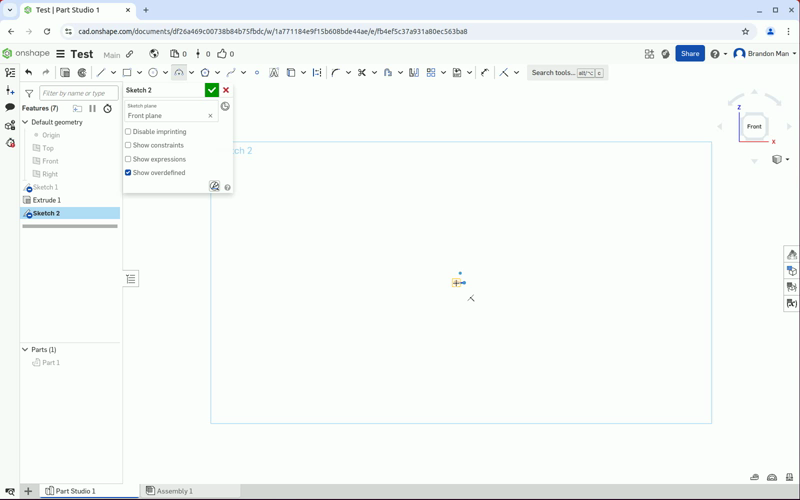
click(456, 282)
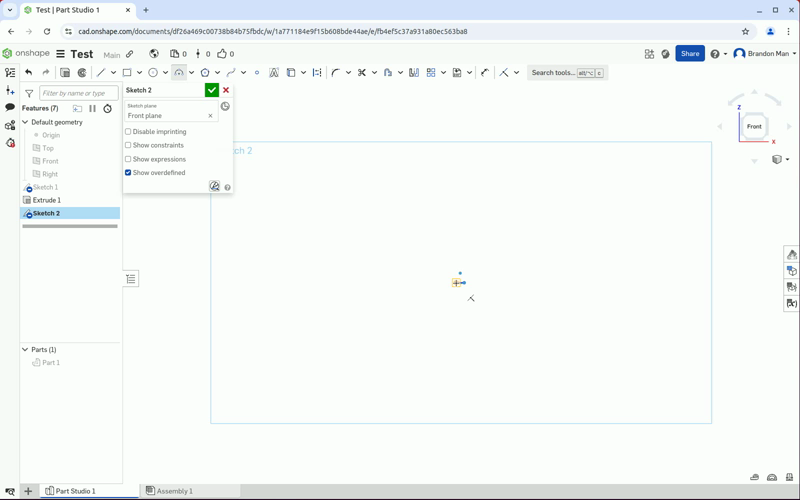
key_down(shift)
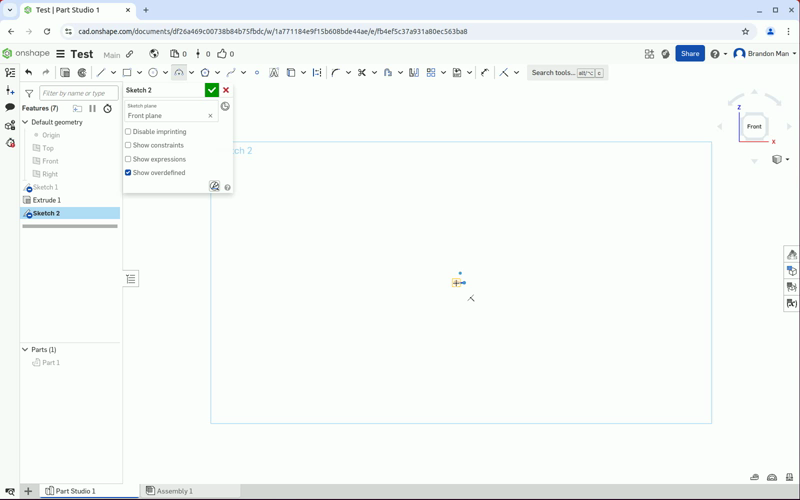
mouse_move(460, 281)
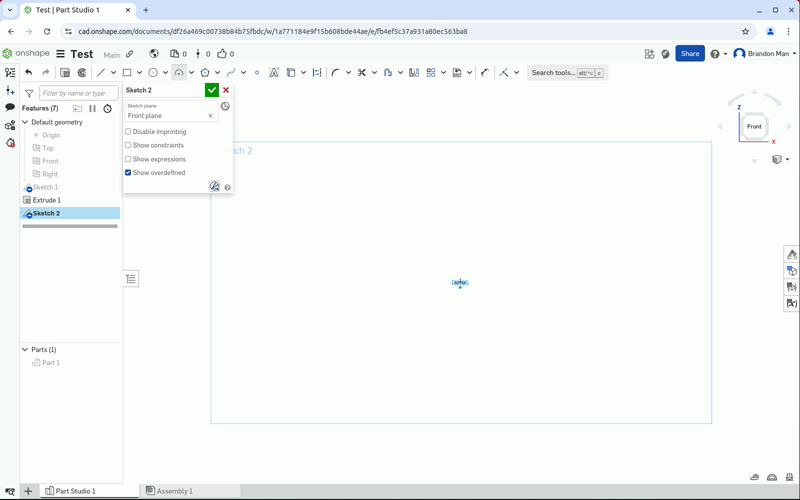
scroll(6)
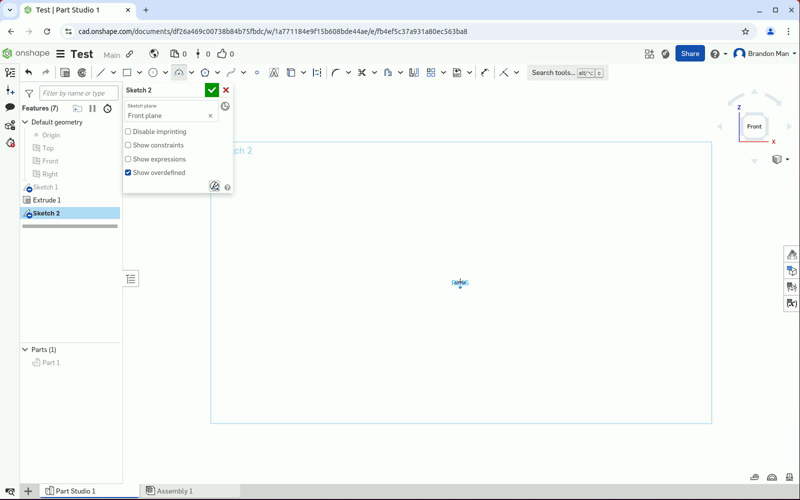
scroll(6)
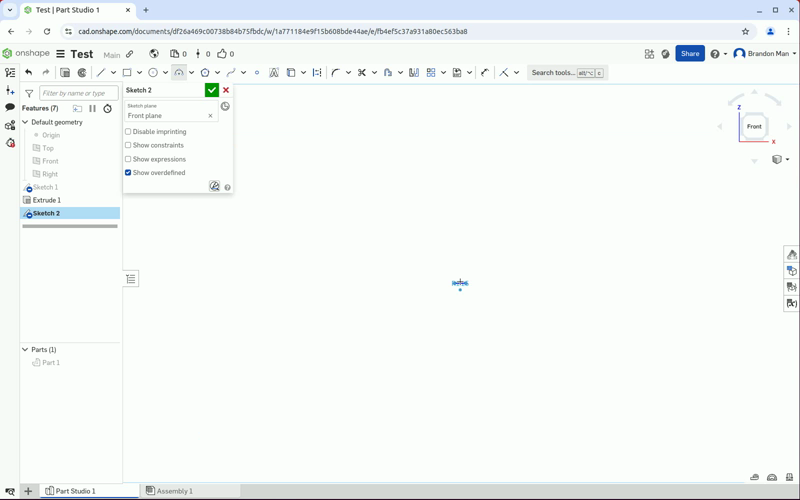
scroll(6)
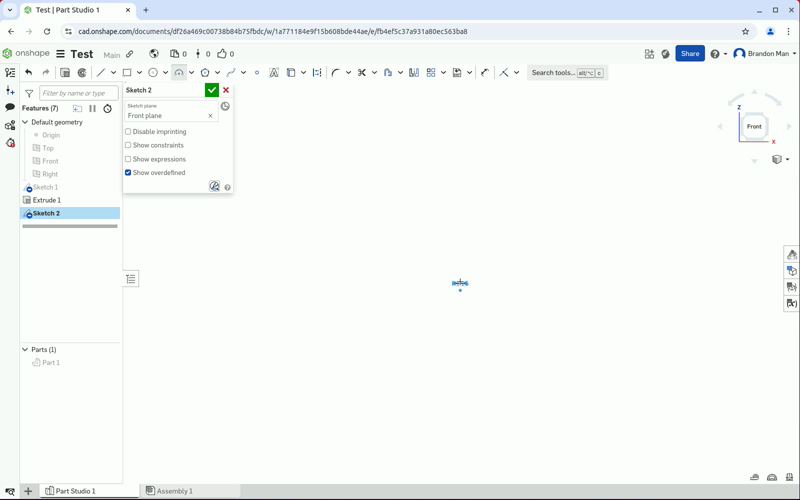
scroll(6)
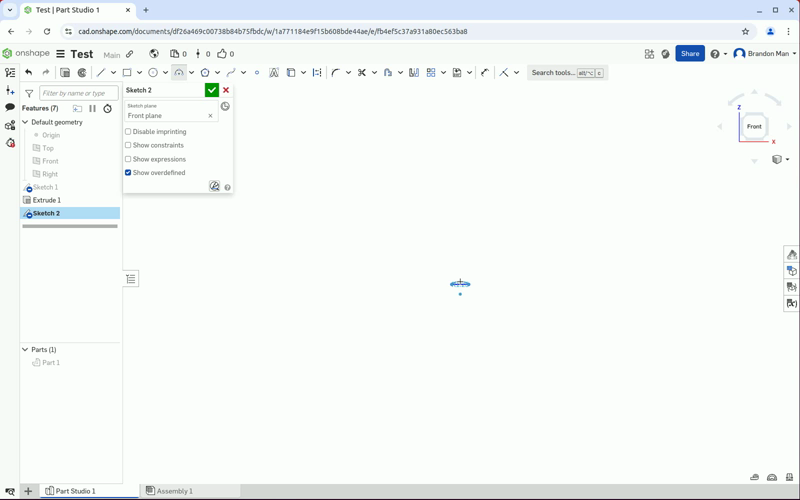
scroll(6)
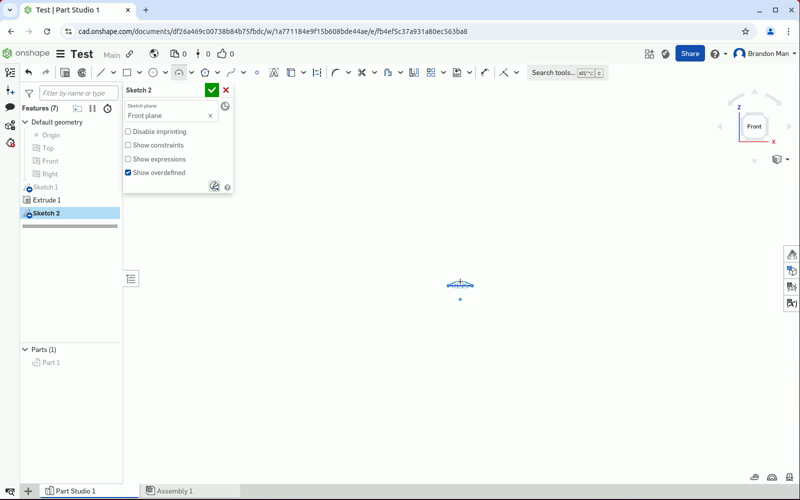
scroll(6)
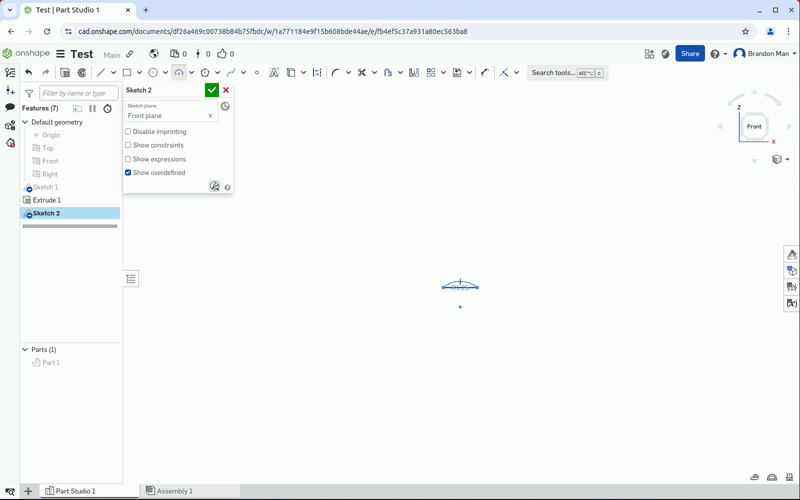
scroll(6)
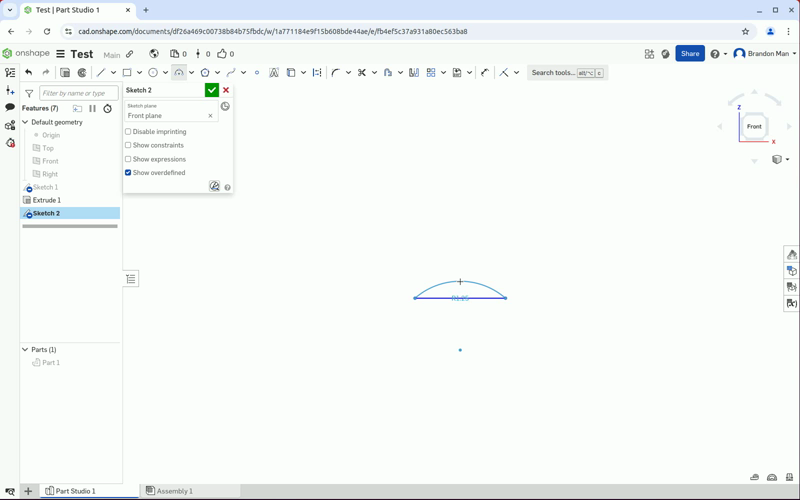
click(460, 281)
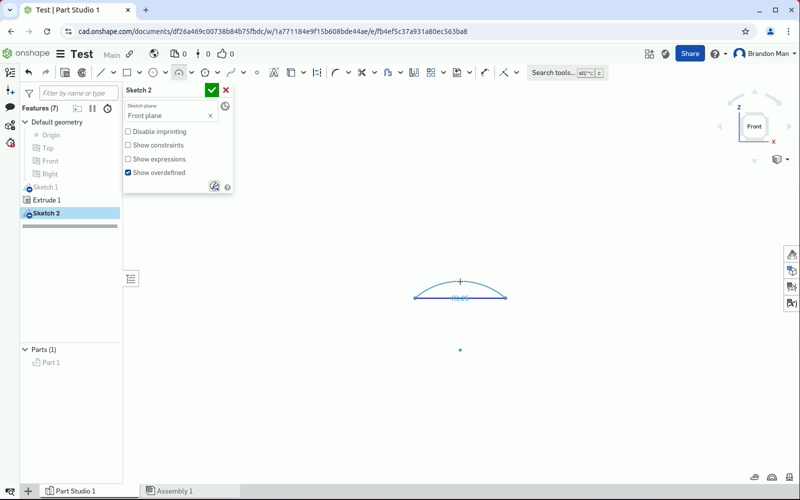
scroll(-6)
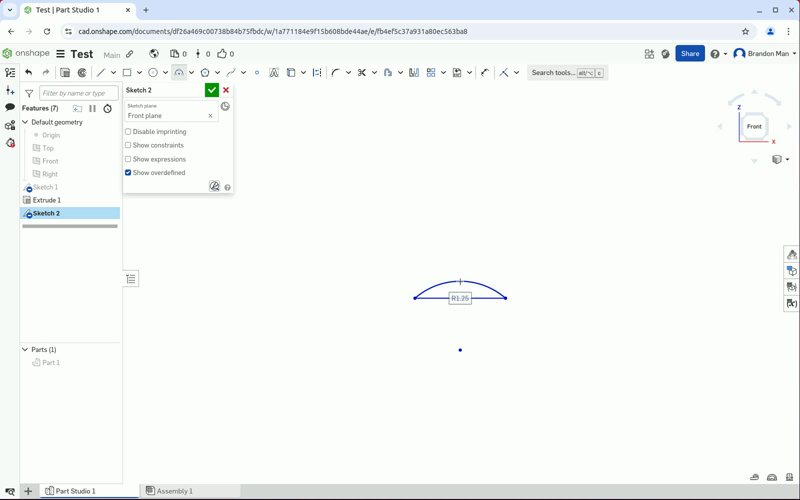
scroll(-6)
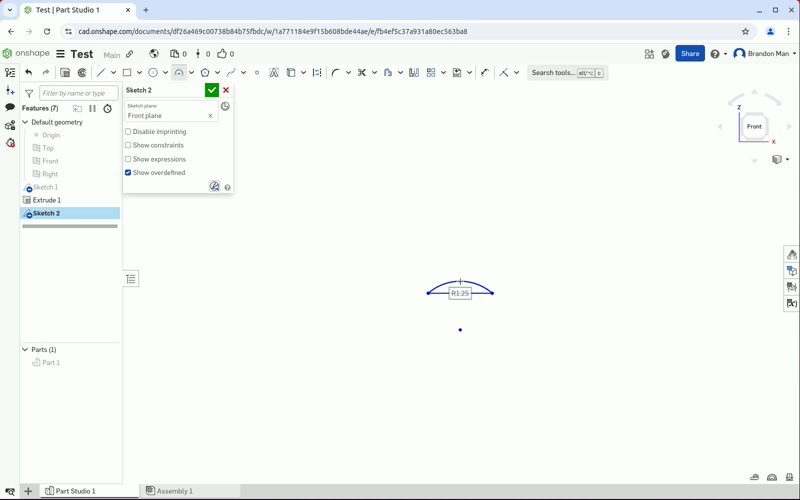
scroll(-6)
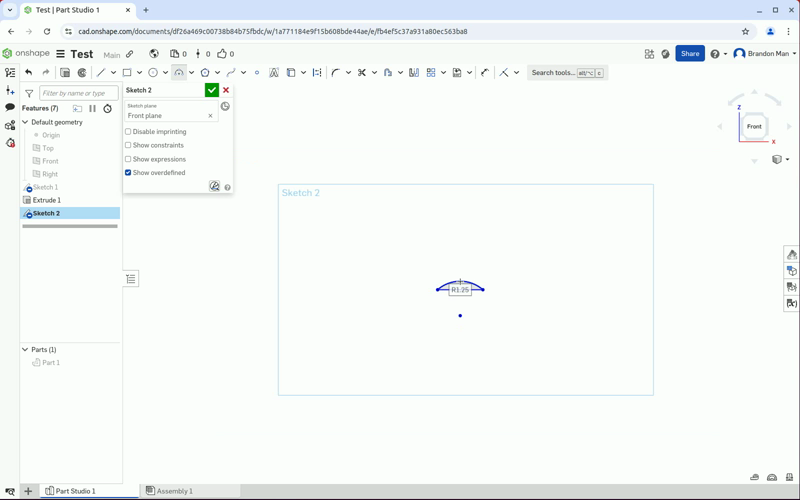
scroll(-6)
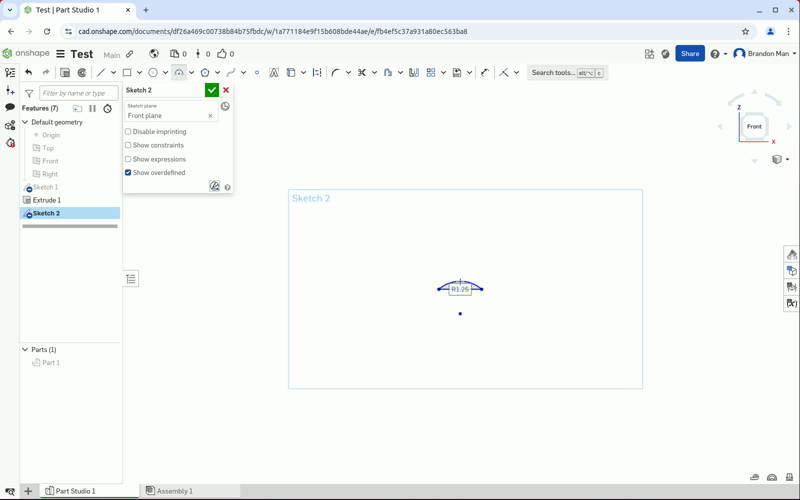
scroll(-6)
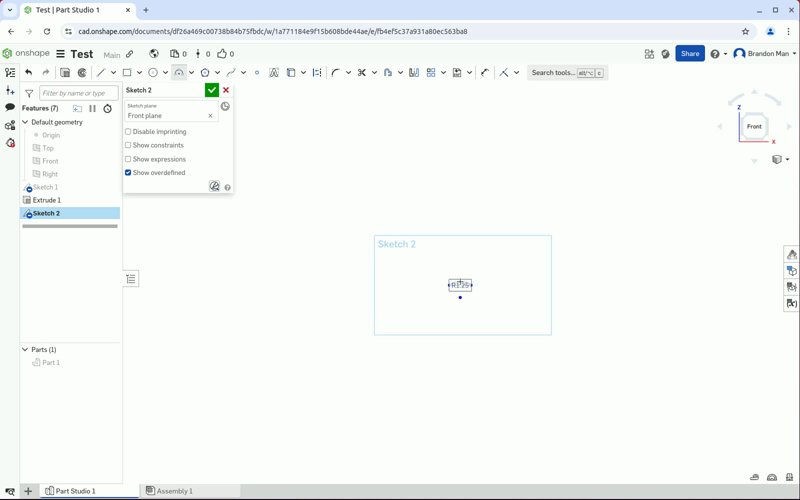
scroll(-6)
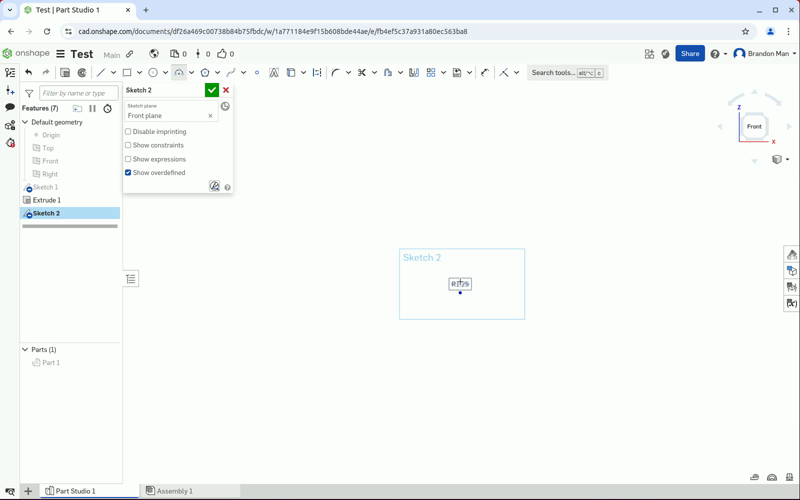
scroll(-6)
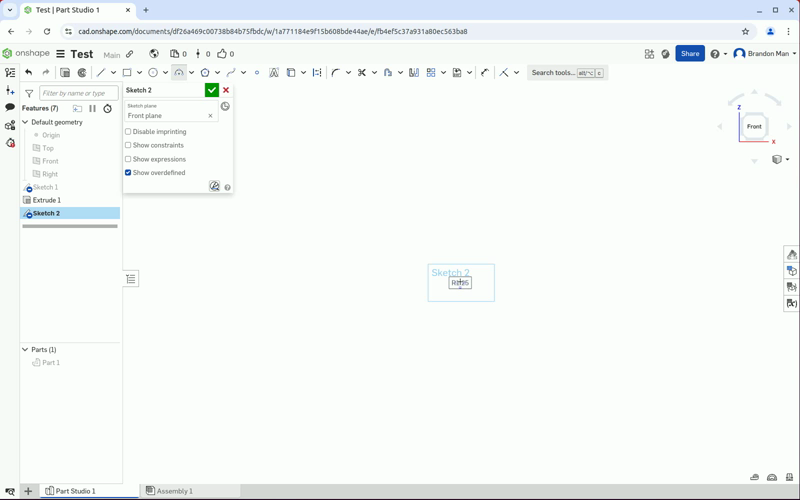
key_up(shift)
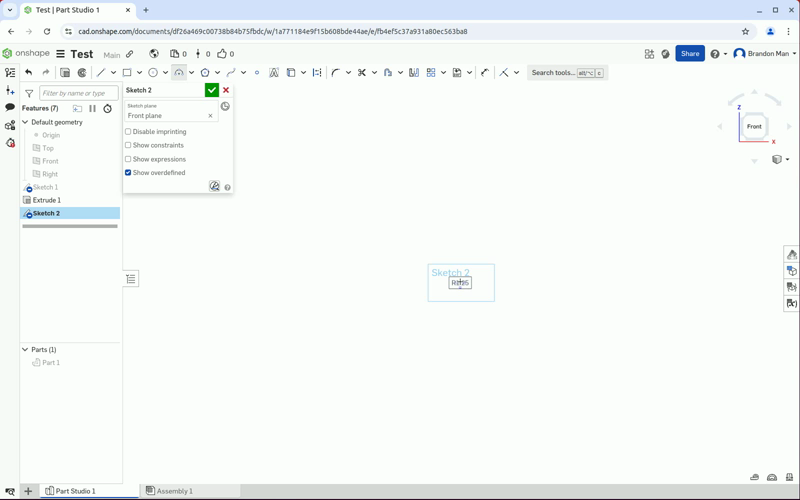
key(esc)
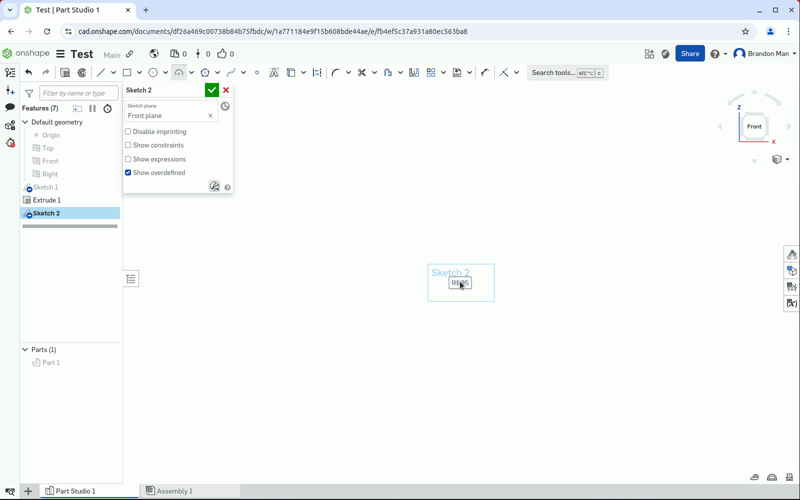
mouse_move(463, 282)
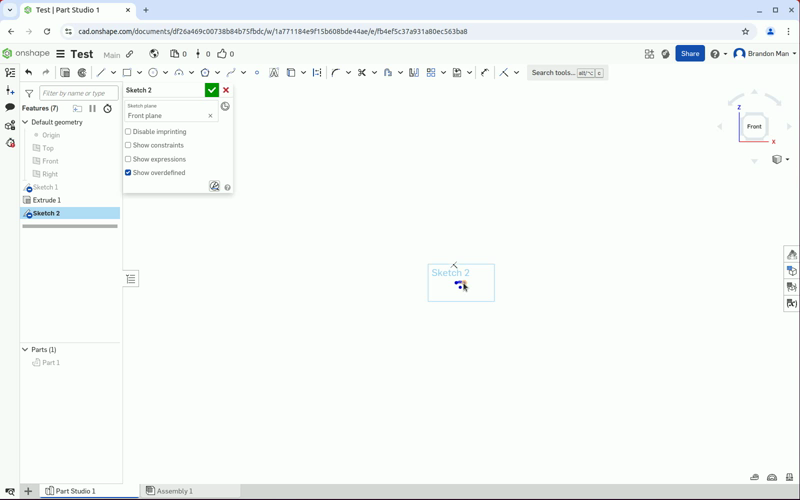
scroll(6)
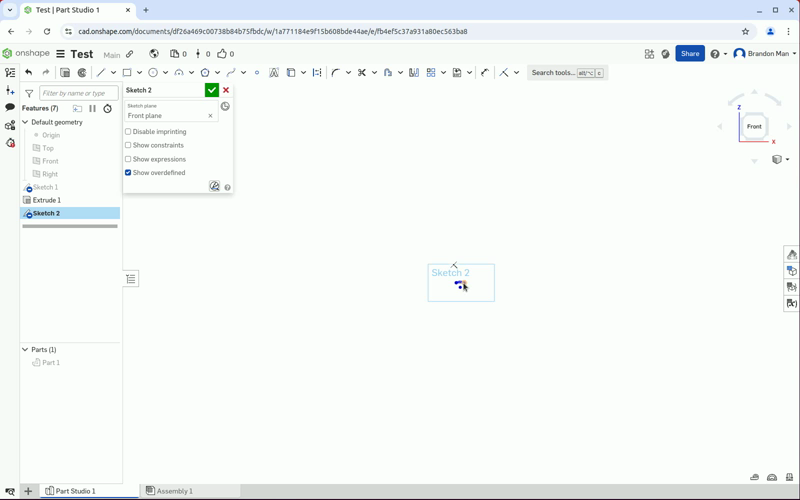
scroll(6)
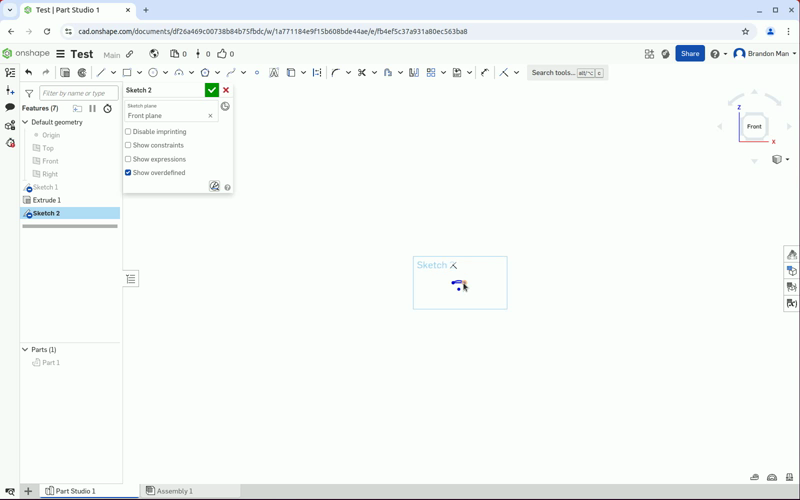
scroll(6)
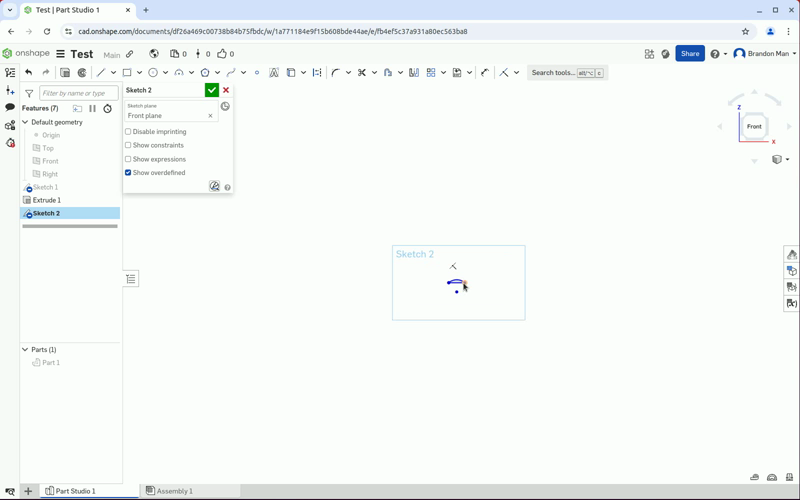
scroll(6)
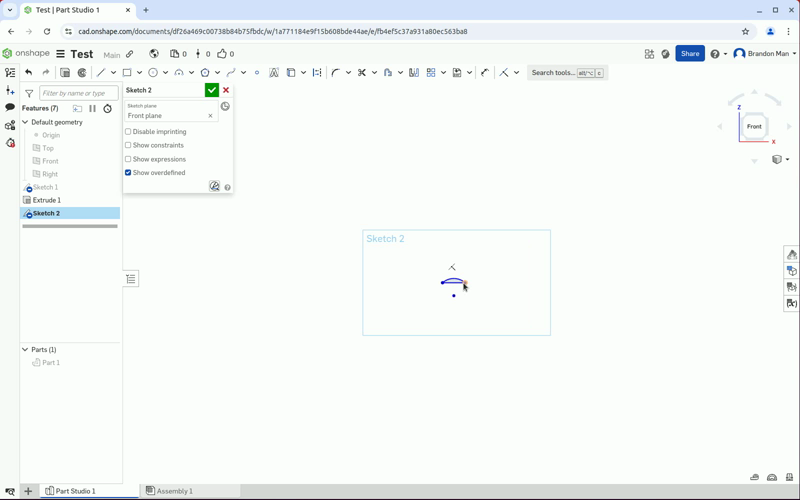
scroll(6)
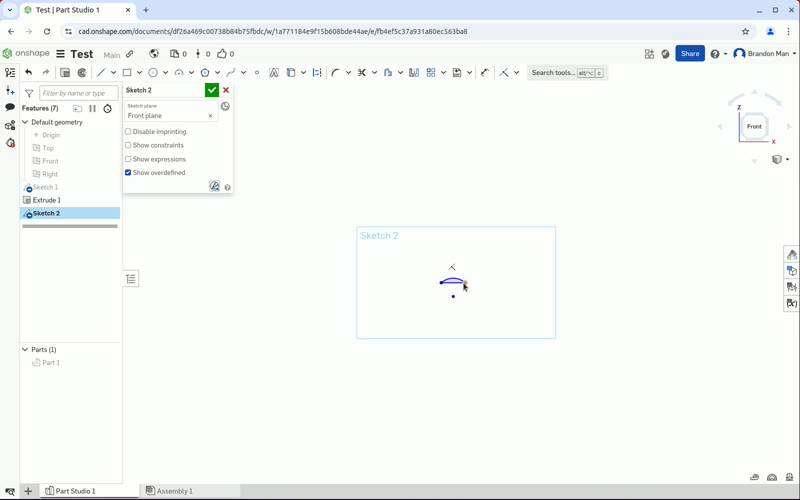
scroll(6)
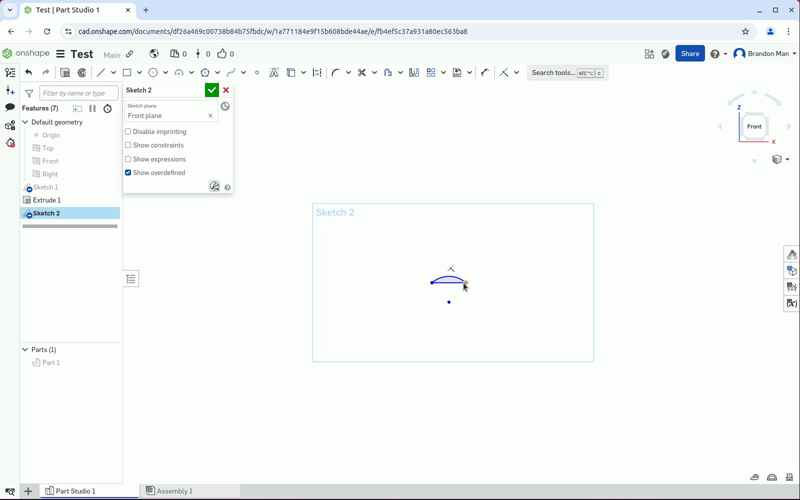
scroll(6)
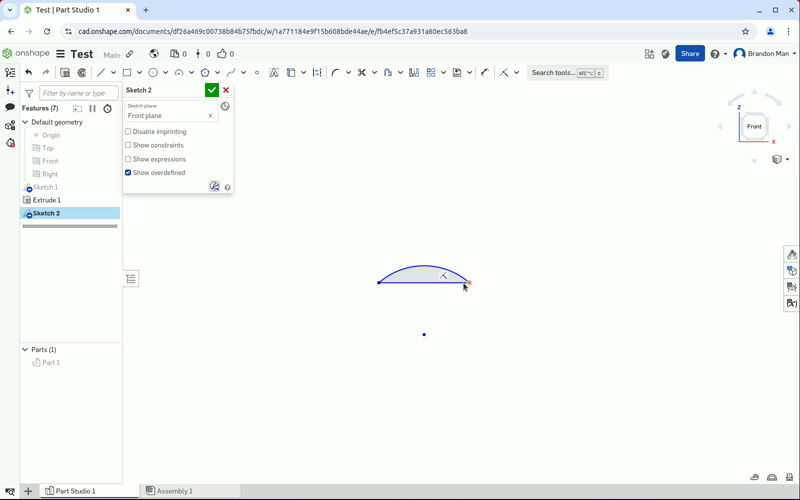
click(463, 282)
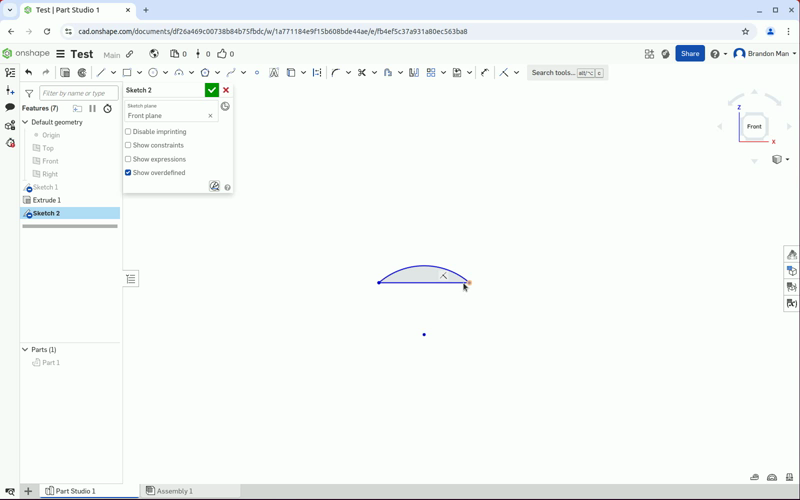
scroll(-6)
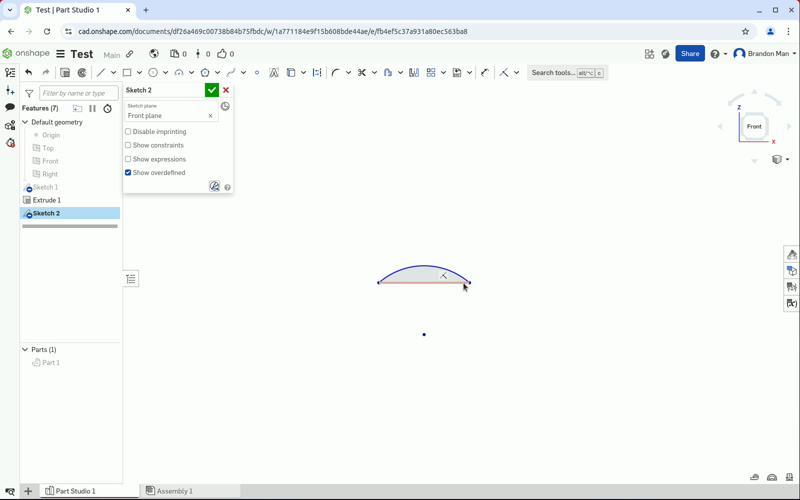
scroll(-6)
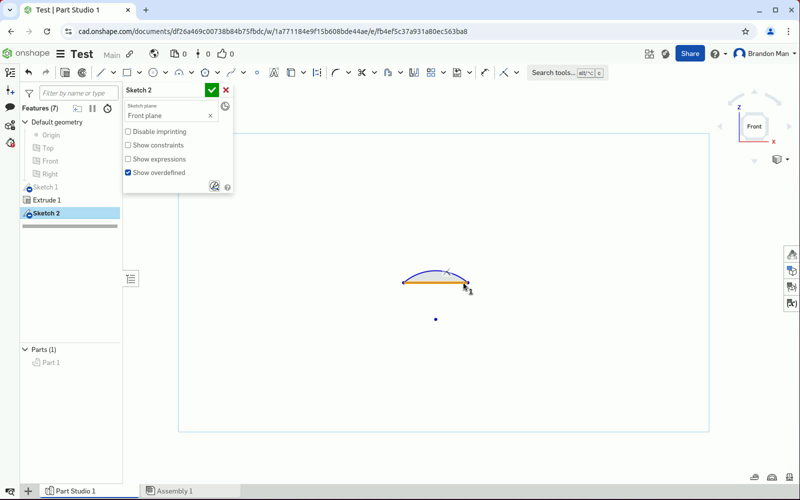
scroll(-6)
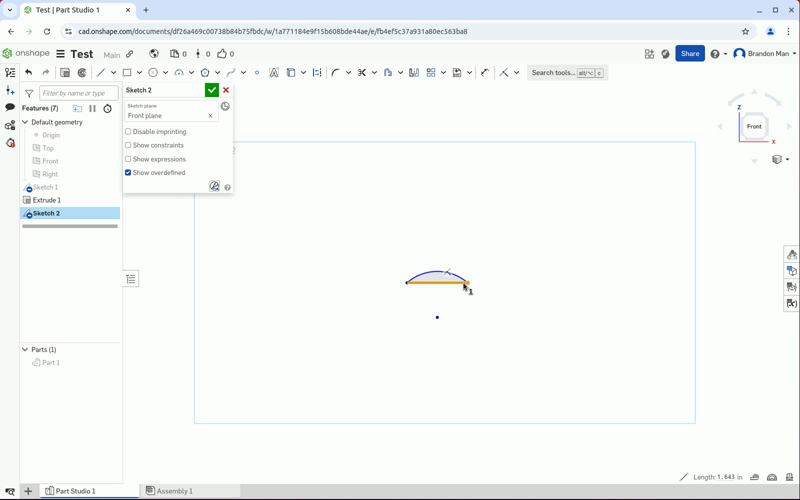
scroll(-6)
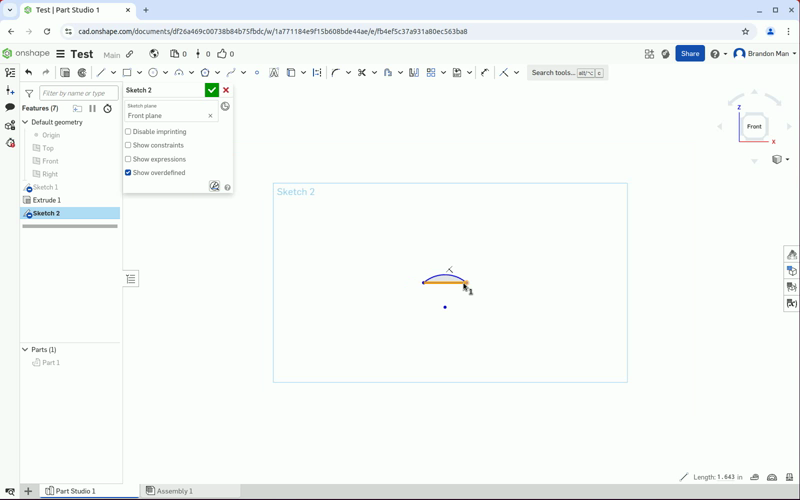
scroll(-6)
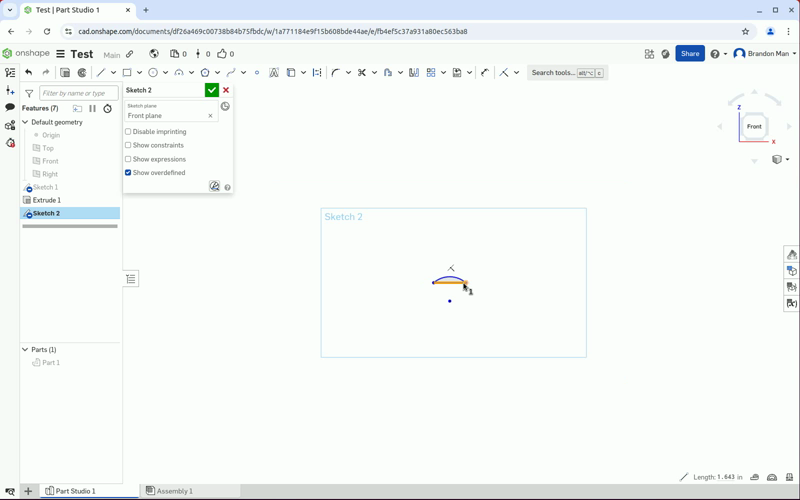
scroll(-6)
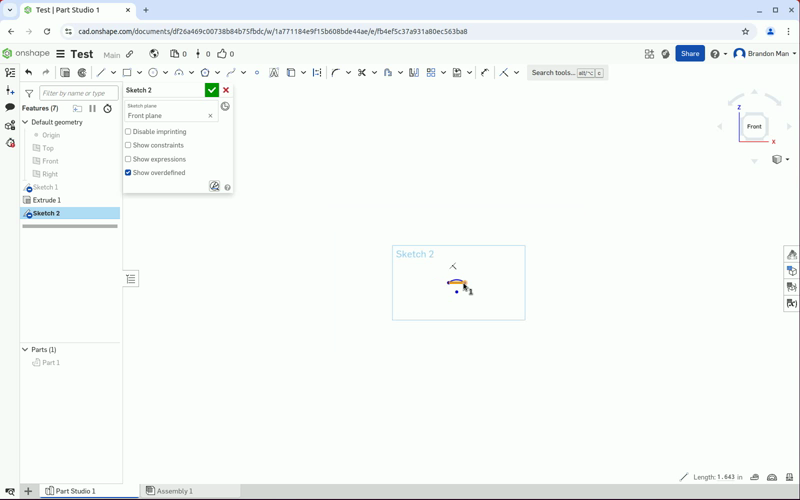
scroll(-6)
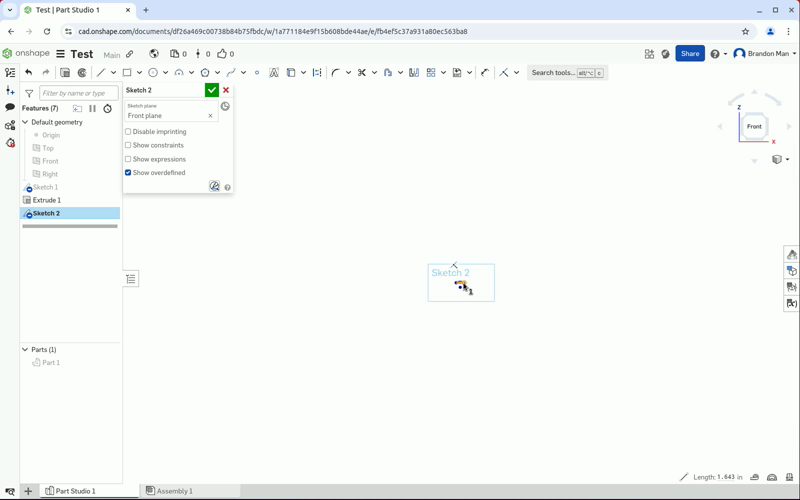
mouse_move(73, 352)
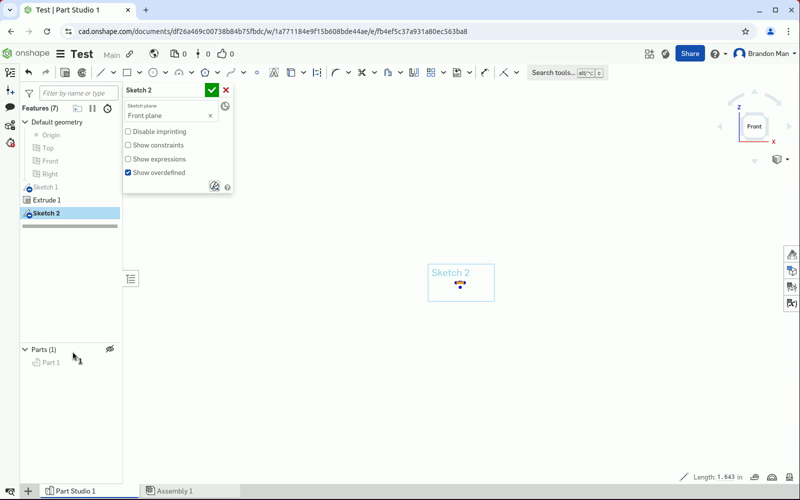
key(shift+y)
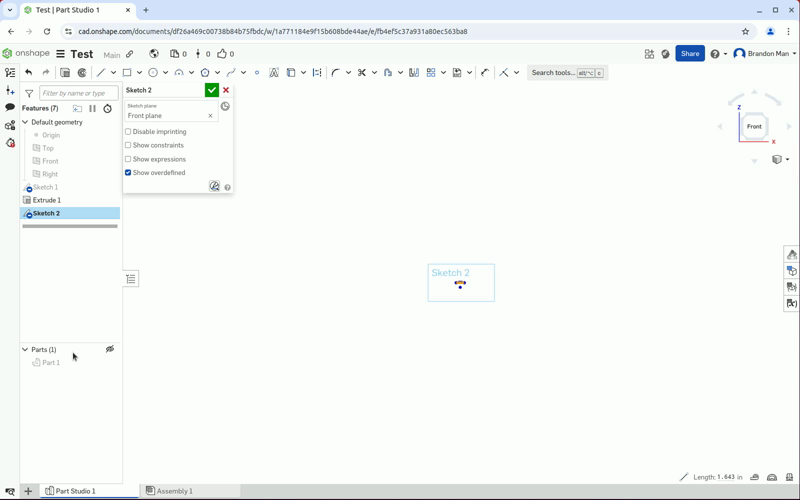
key(shift+e)
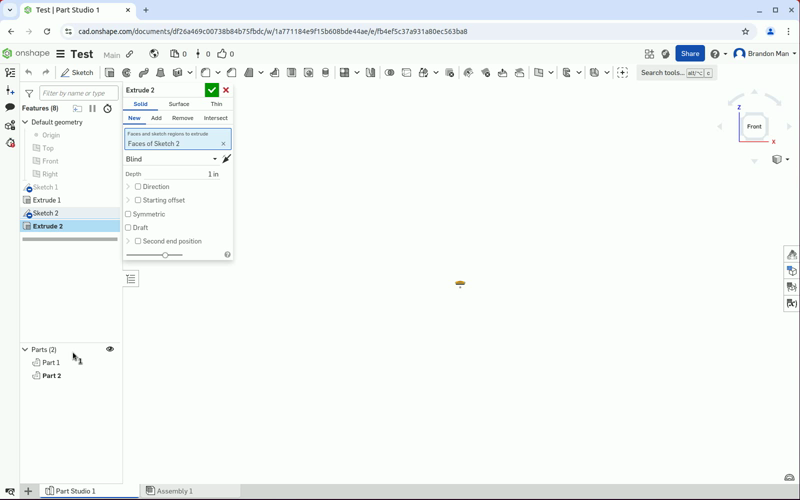
mouse_move(143, 106)
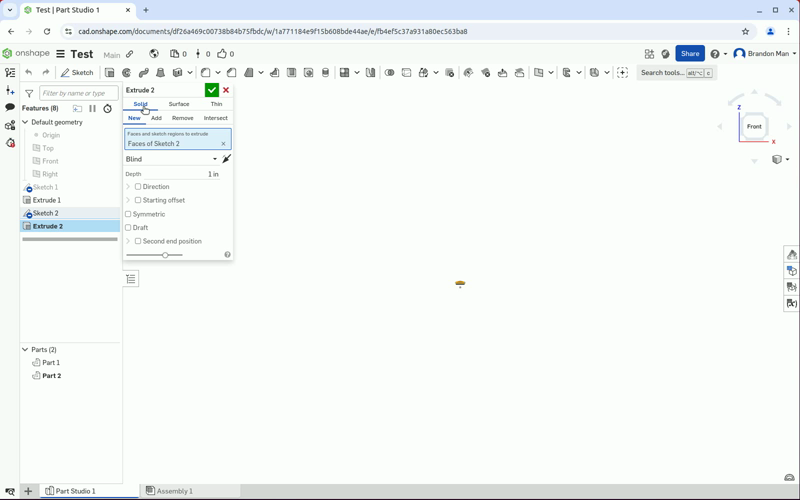
click(143, 106)
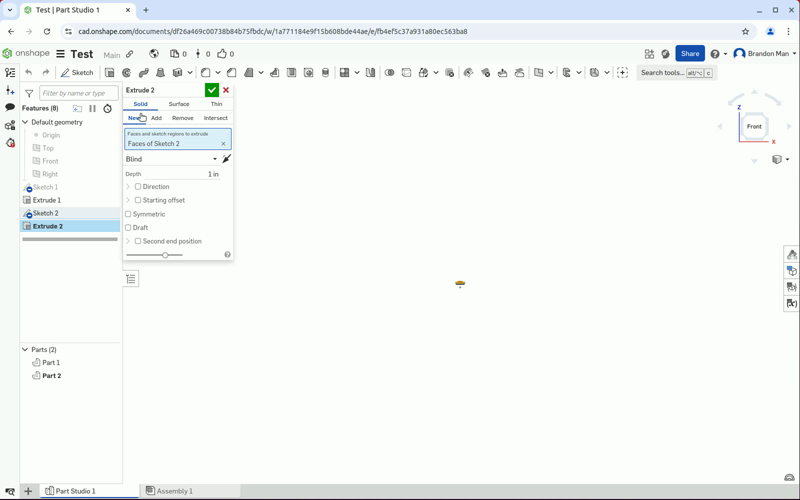
mouse_move(137, 120)
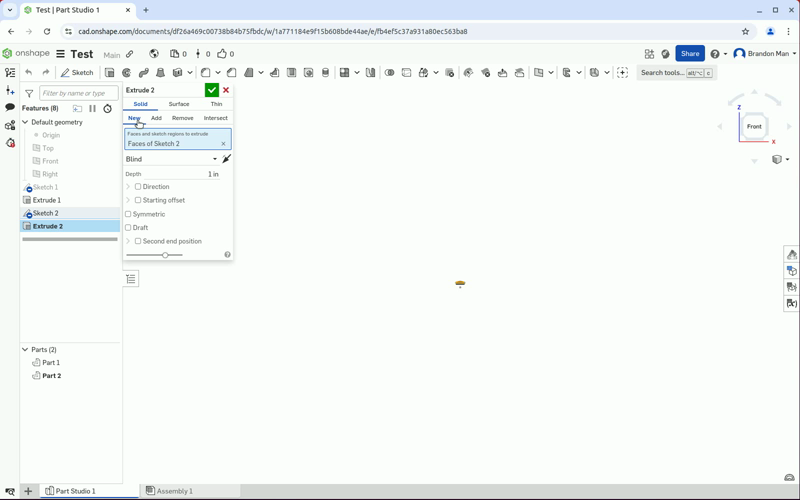
click(137, 120)
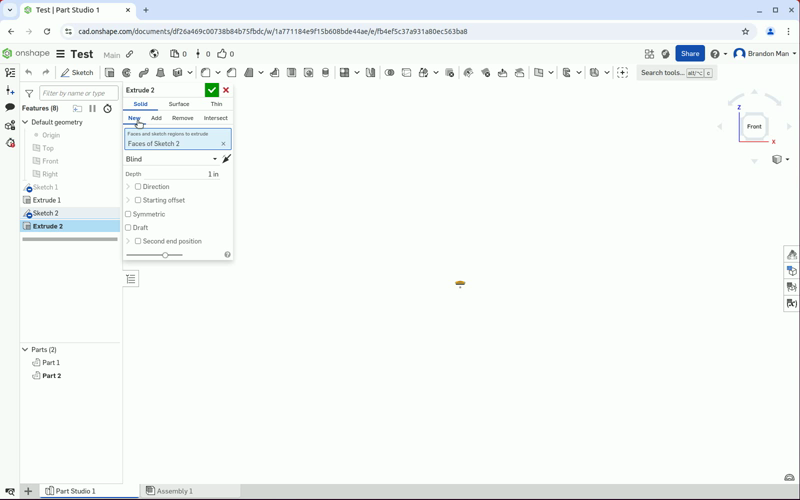
key(tab, 4)
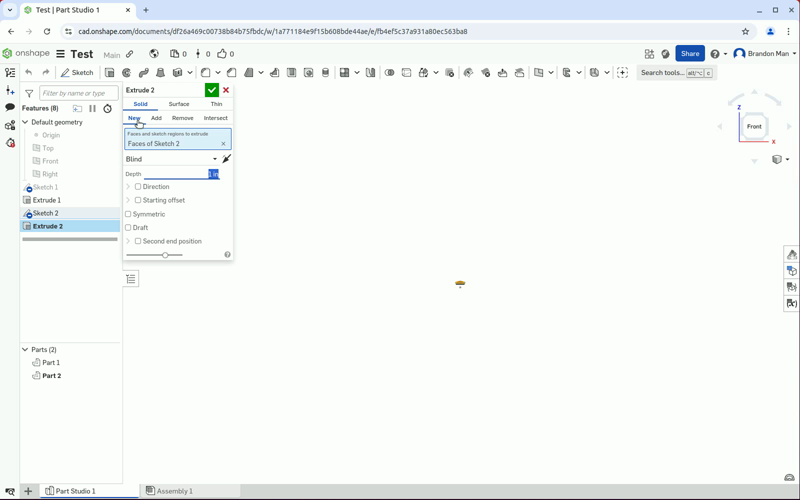
text(23.108)
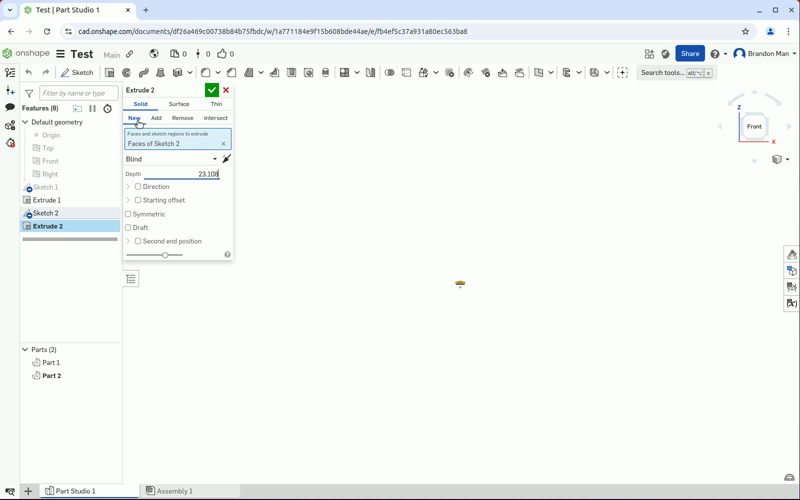
key(enter)
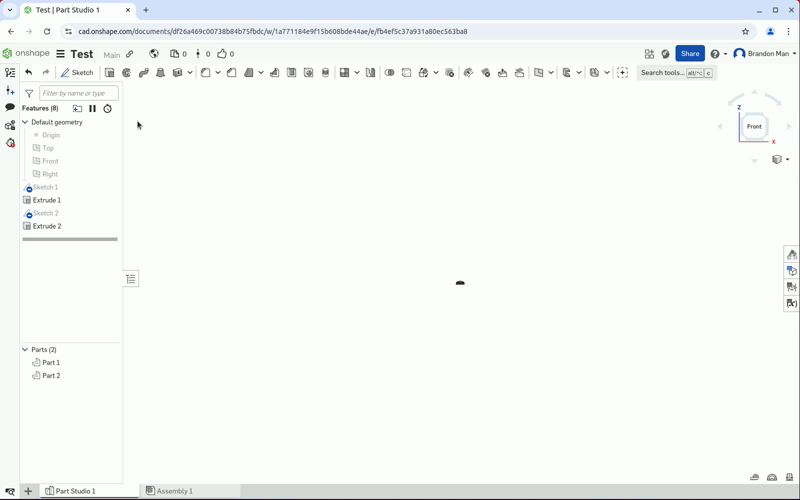
key(shift+h)
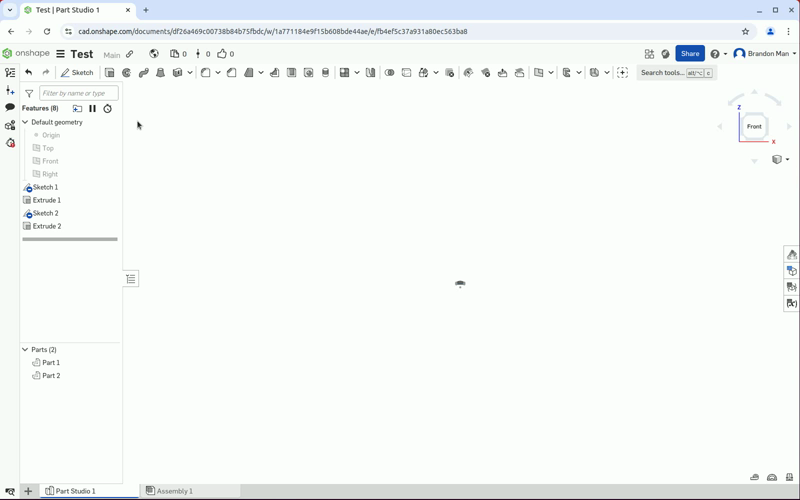
key(shift+h)
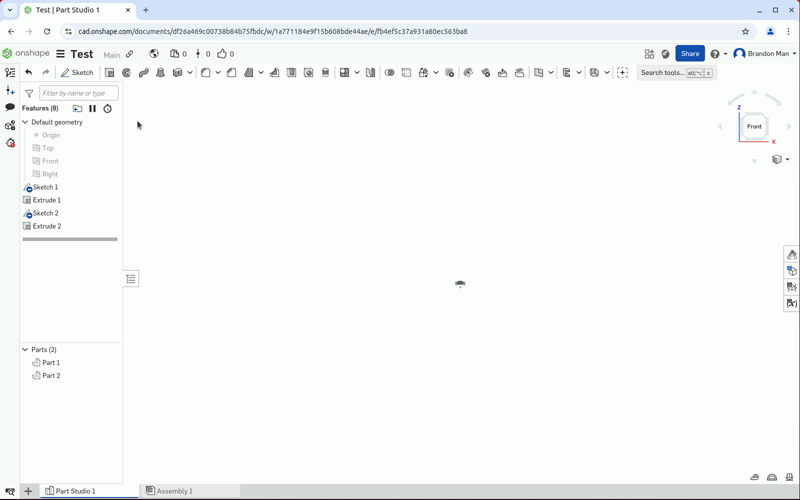
key(shift+7)
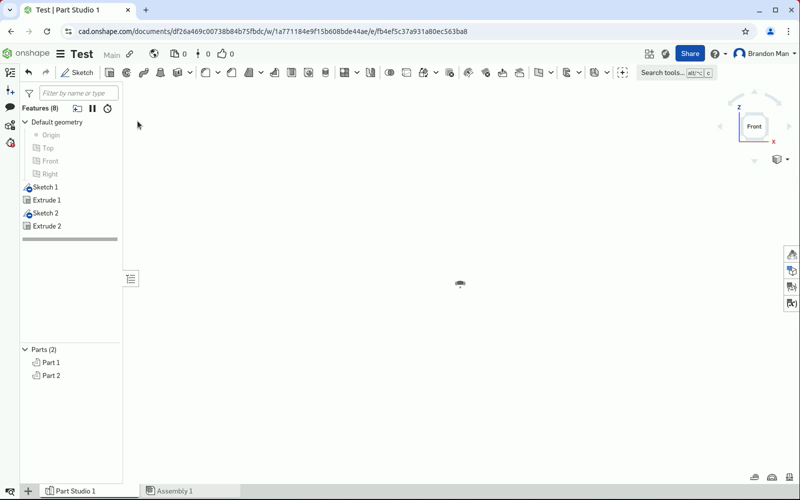
key(left, 2)
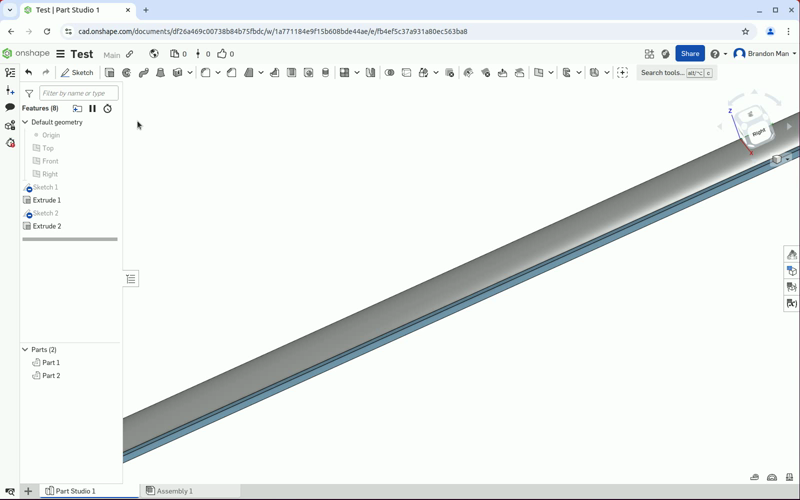
key(down, 2)
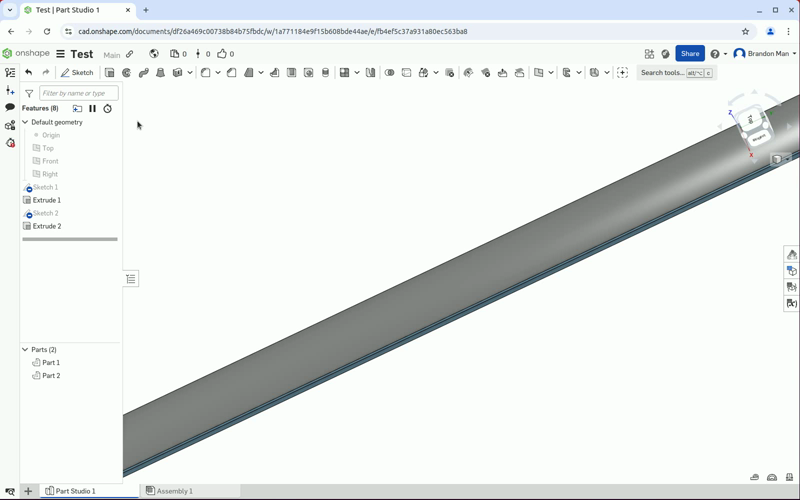
key(up, 2)
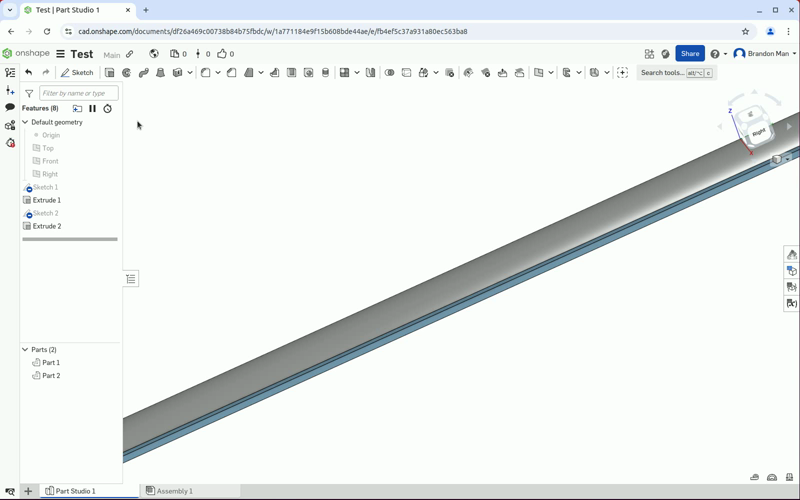
key(right, 2)
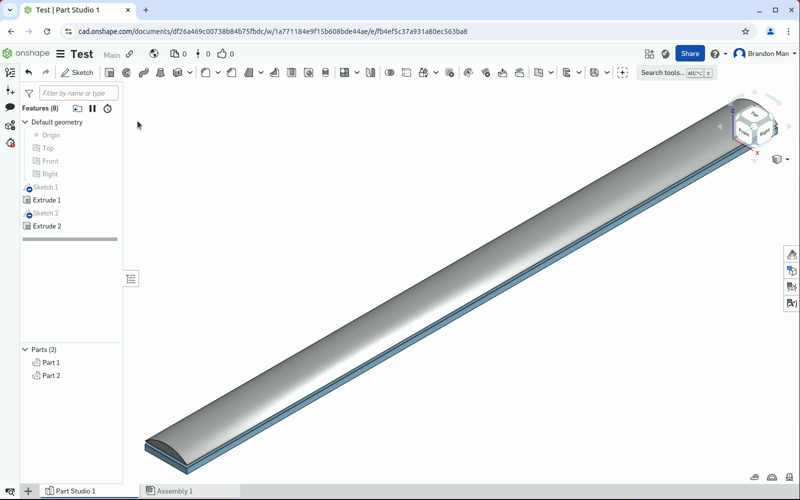
mouse_move(73, 189)
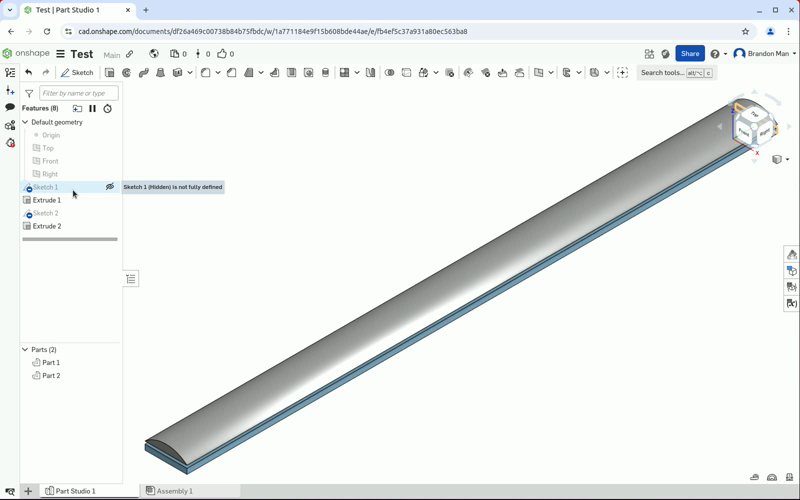
click(73, 189)